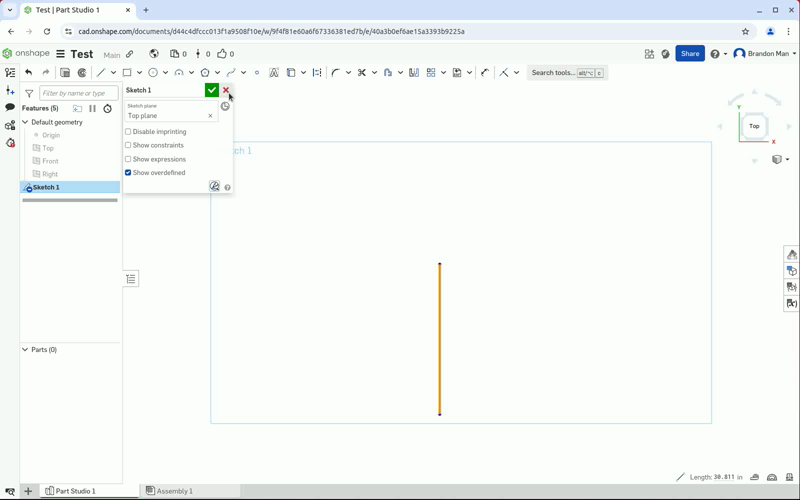
key(shift+h)
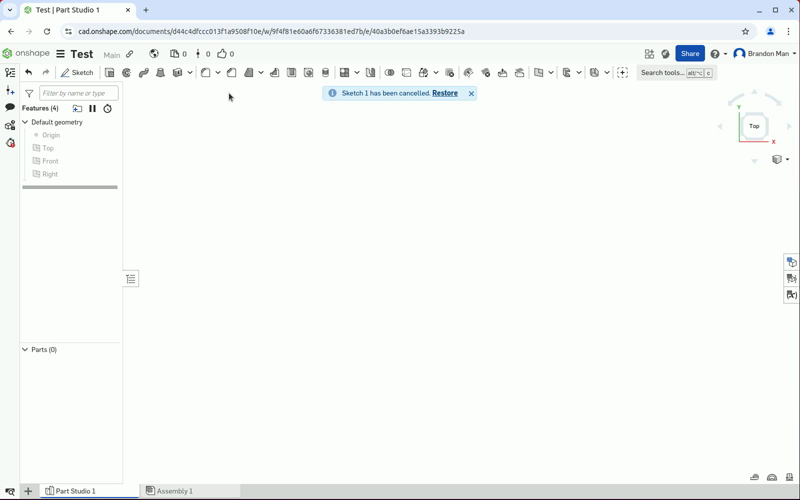
mouse_move(73, 352)
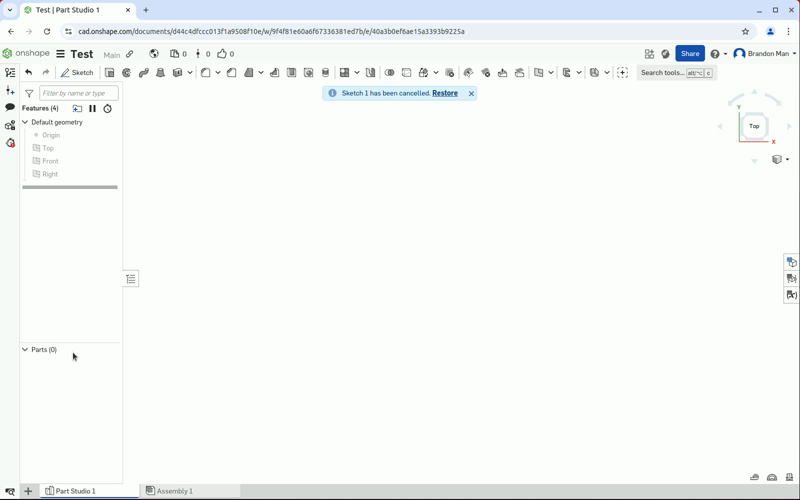
key(y)
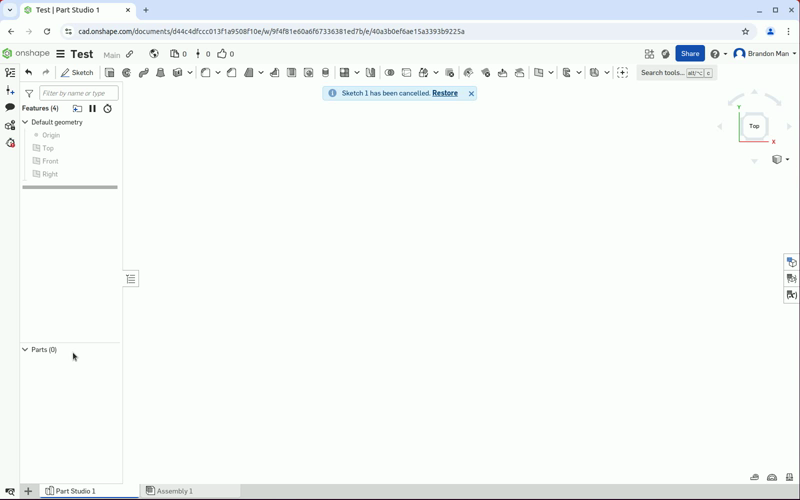
key(shift+p)
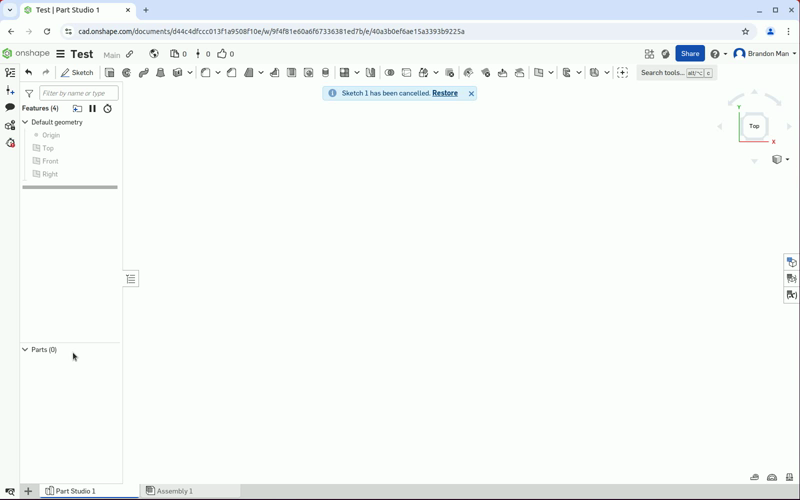
key(space)
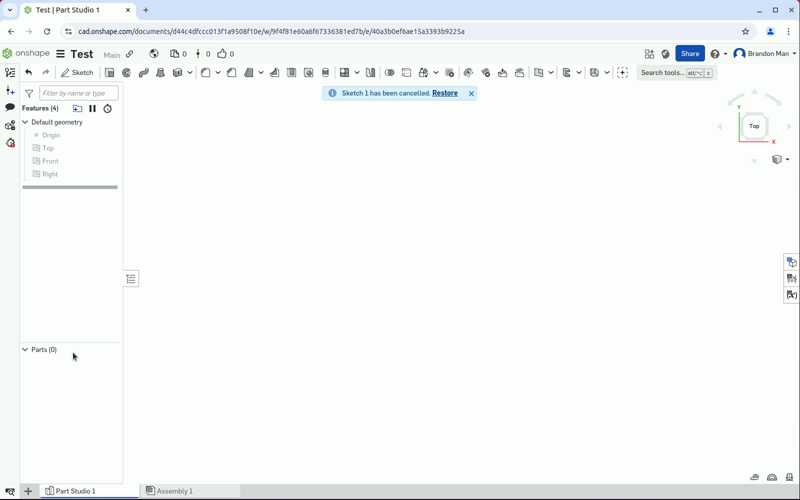
key_down(shift)
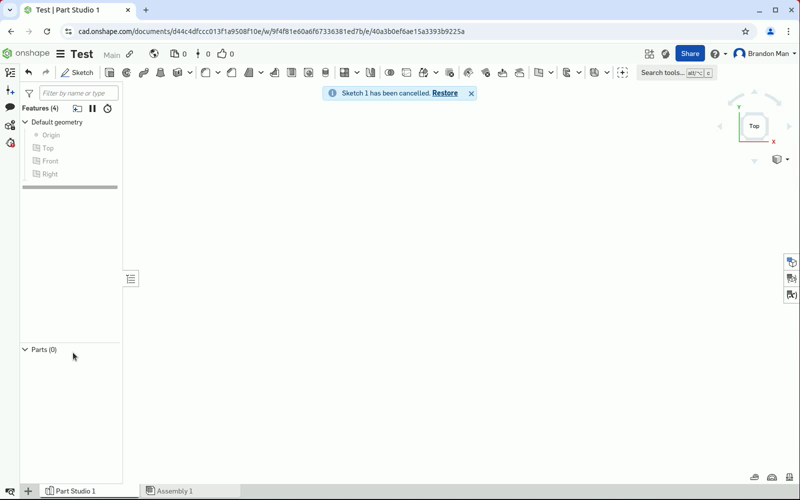
key(up)
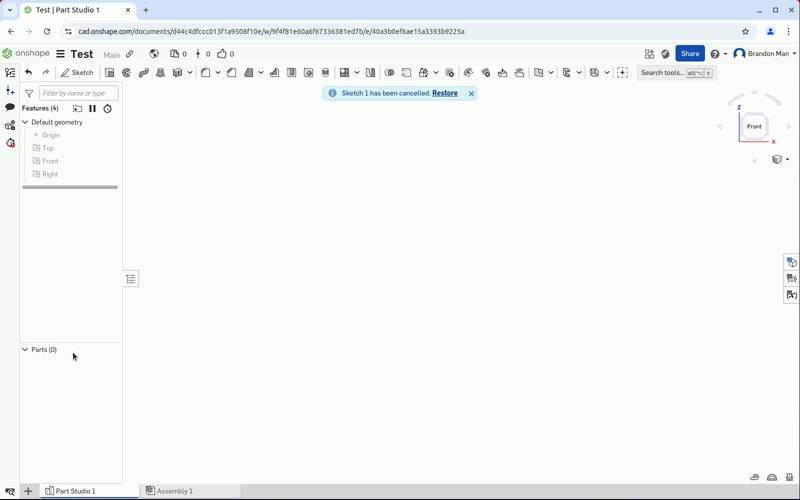
key_up(shift)
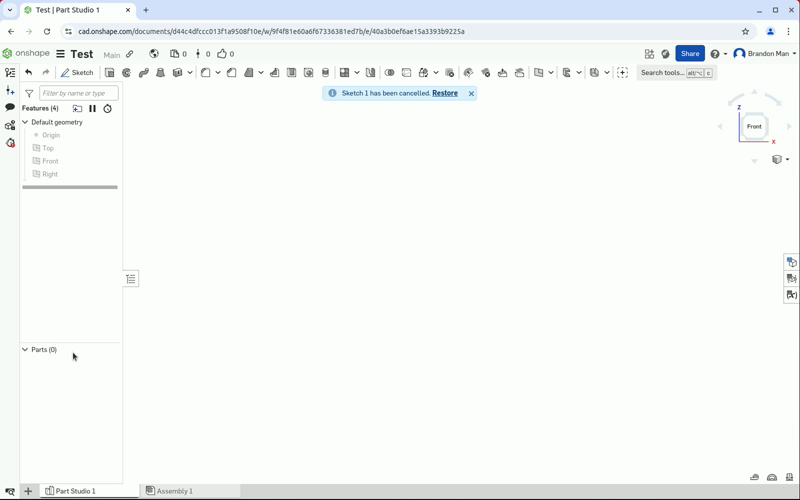
mouse_move(73, 352)
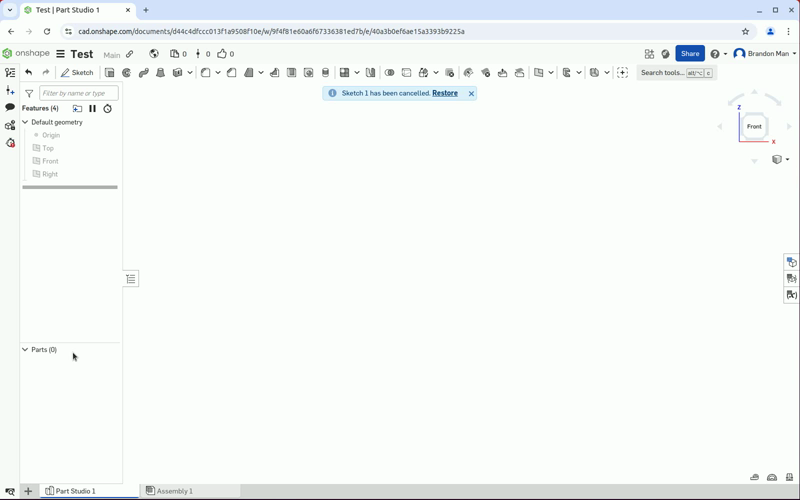
key(shift+y)
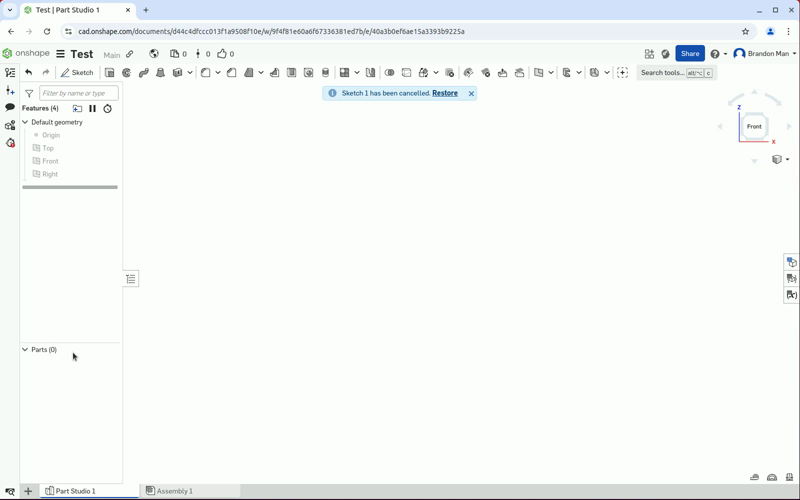
key(shift+s)
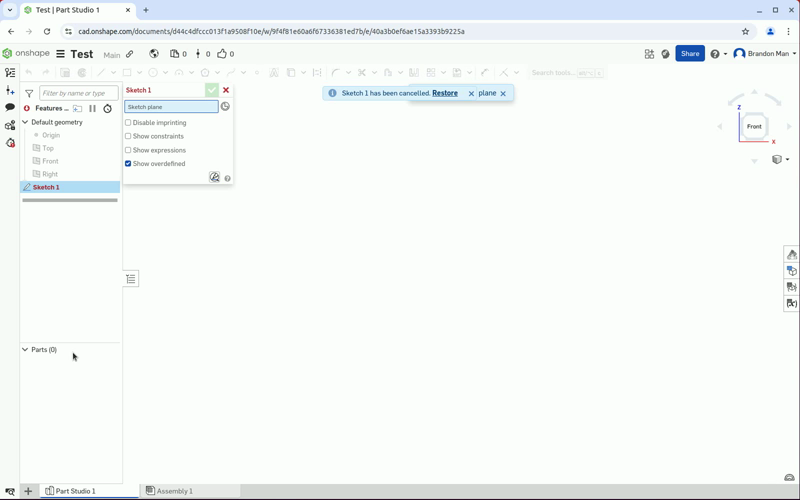
mouse_move(73, 163)
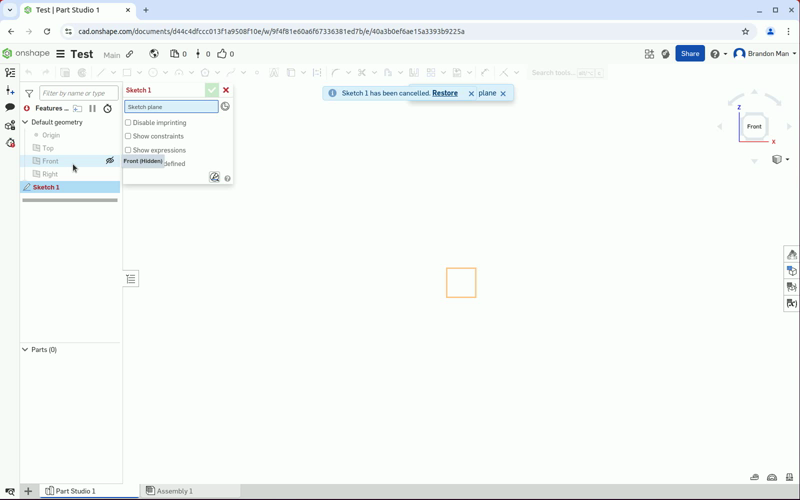
click(73, 163)
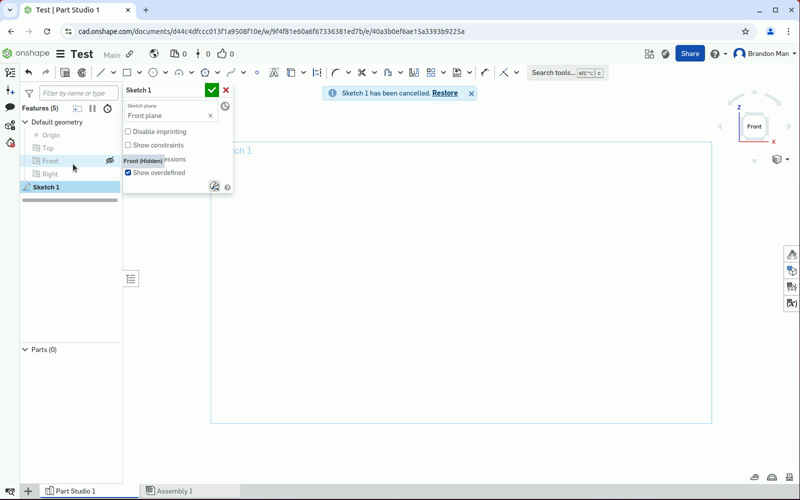
mouse_move(73, 352)
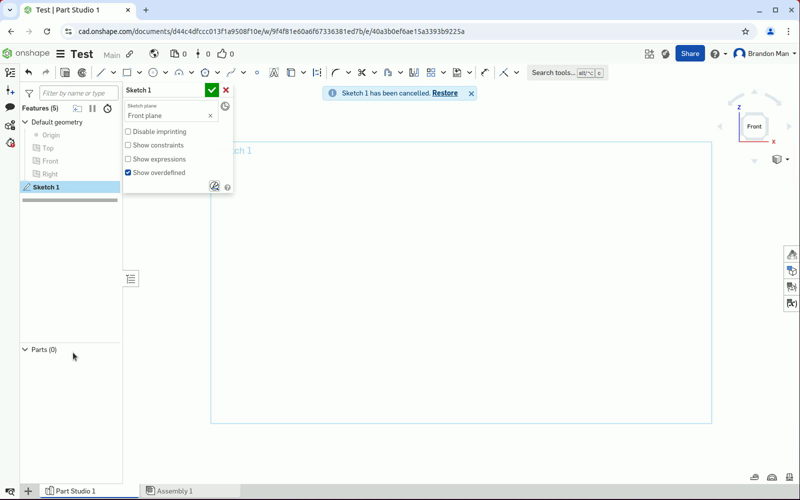
key(y)
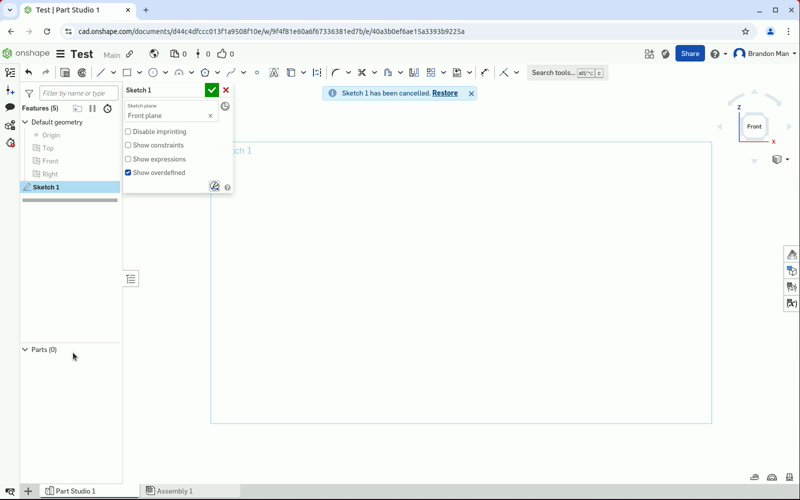
key(c)
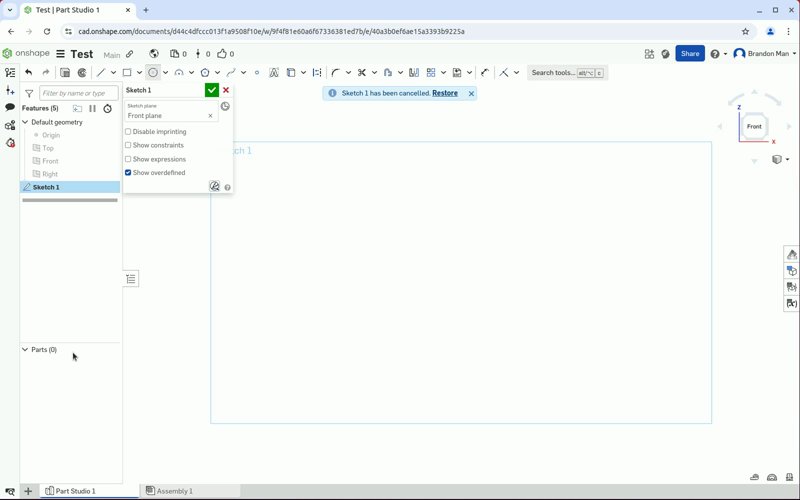
key_down(shift)
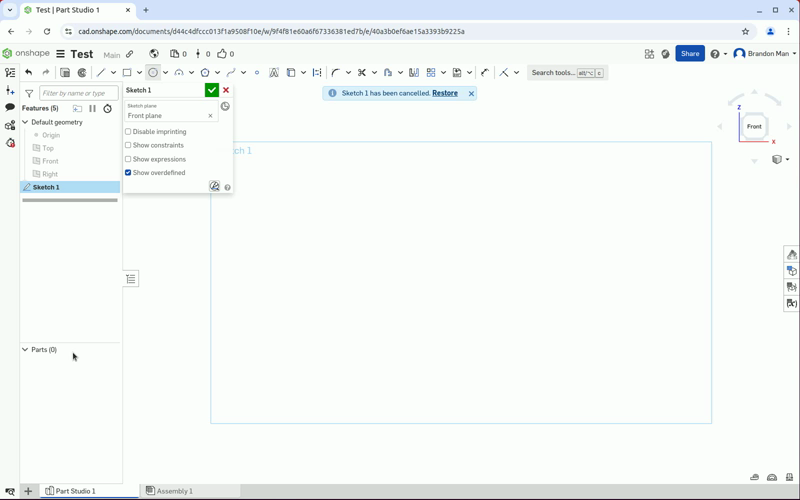
mouse_move(362, 282)
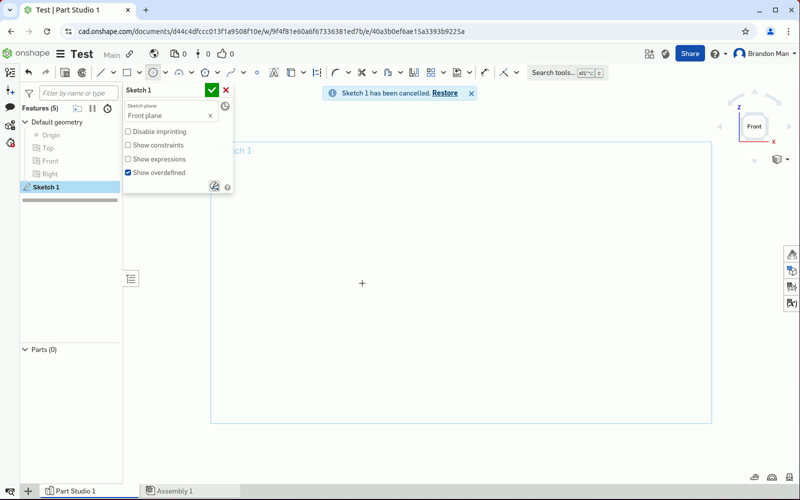
click(362, 282)
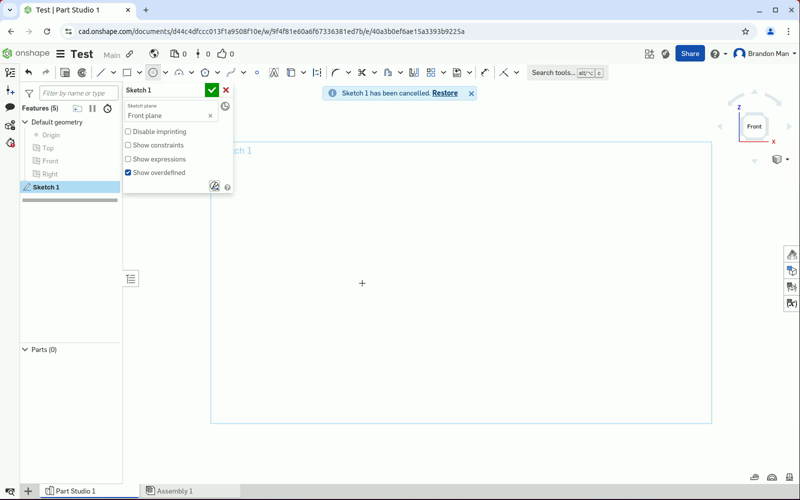
key_up(shift)
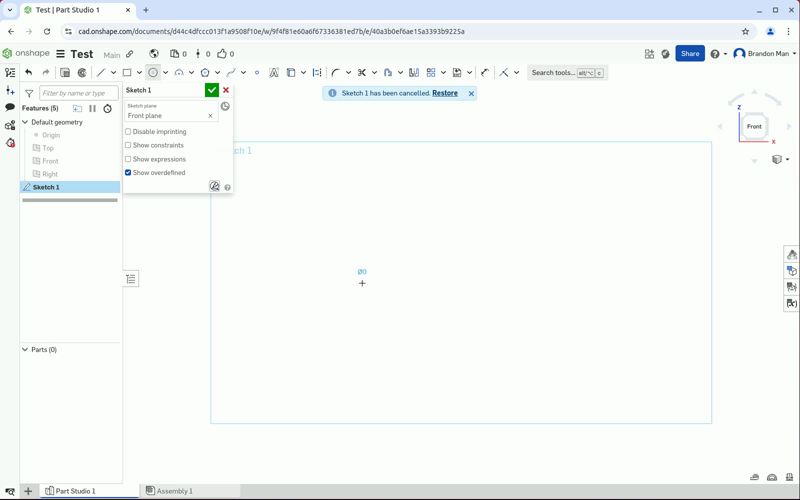
mouse_move(376, 282)
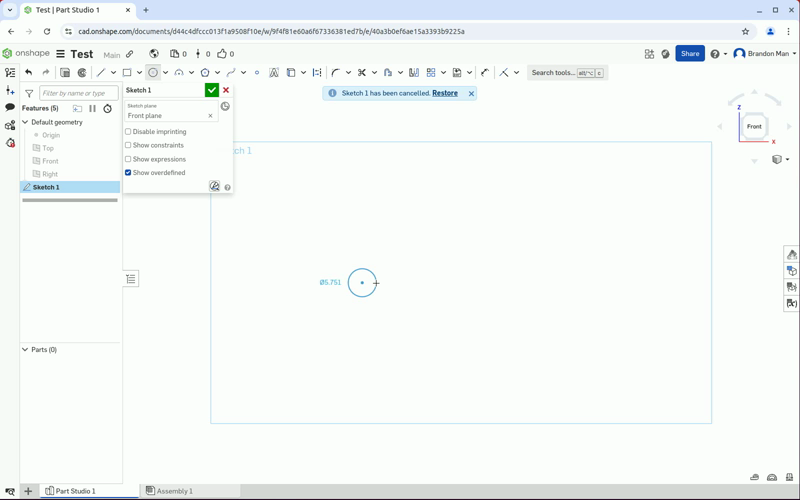
click(376, 282)
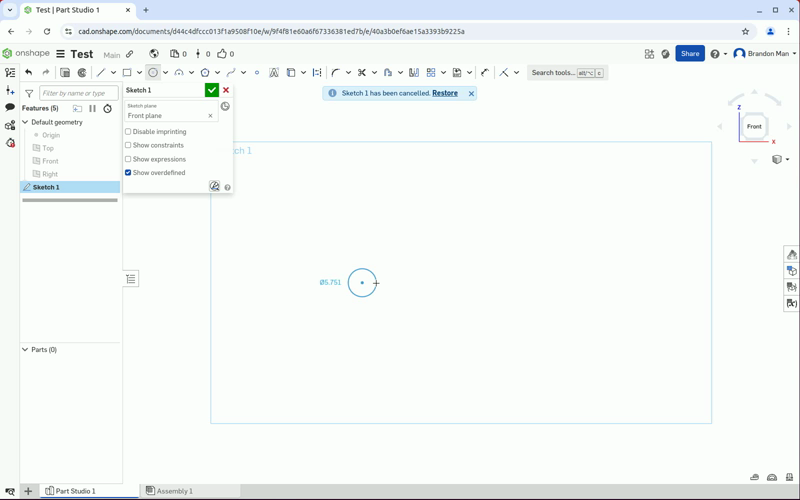
key(esc)
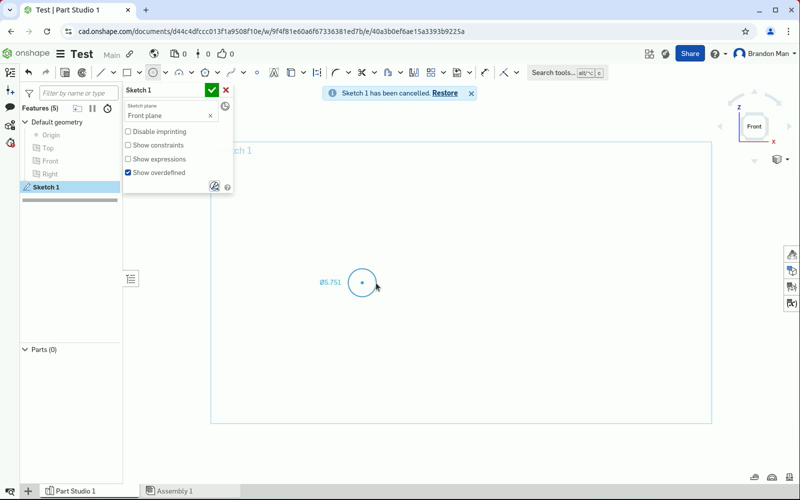
mouse_move(367, 272)
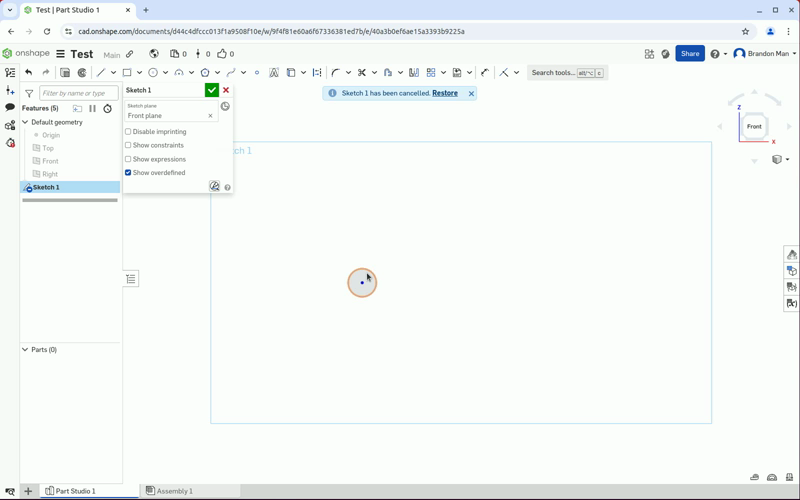
scroll(6)
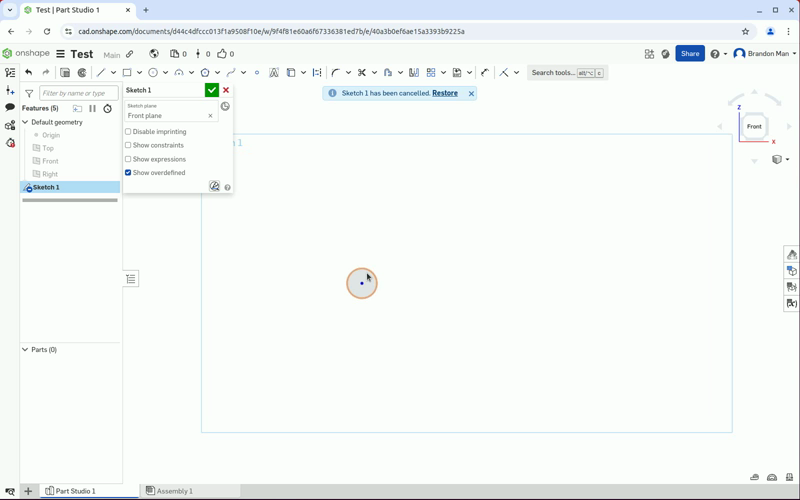
scroll(6)
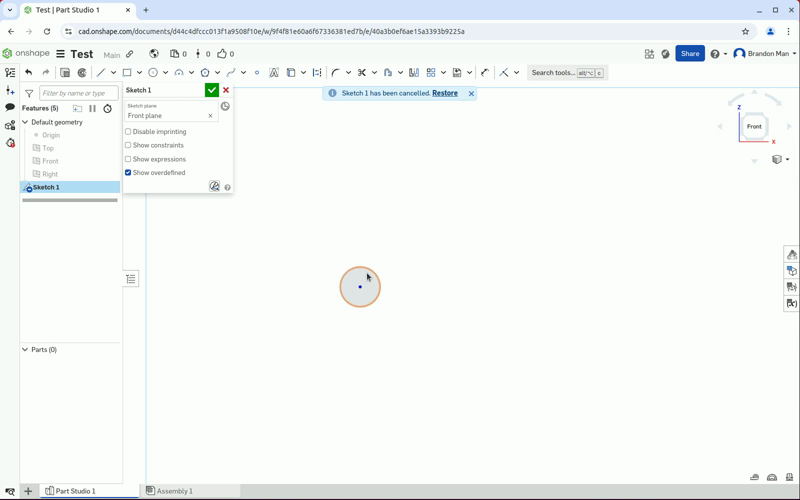
scroll(6)
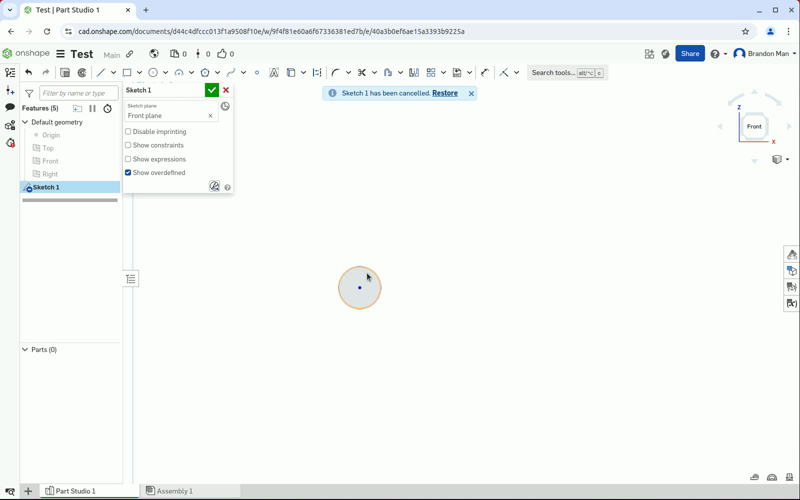
scroll(6)
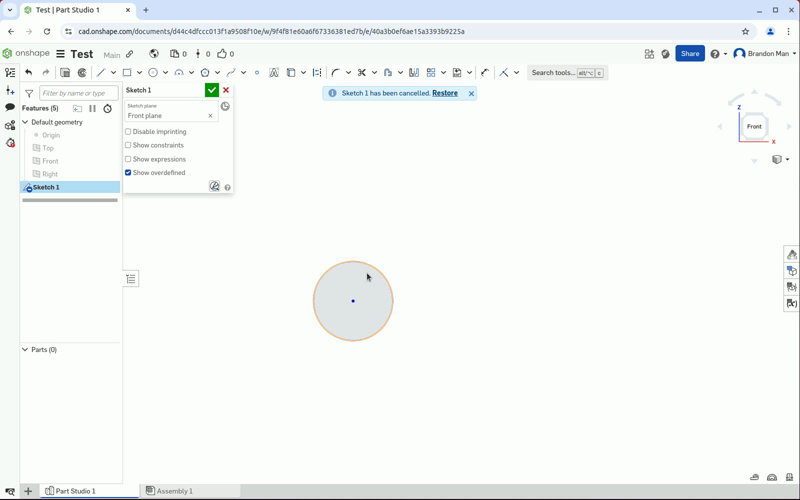
scroll(6)
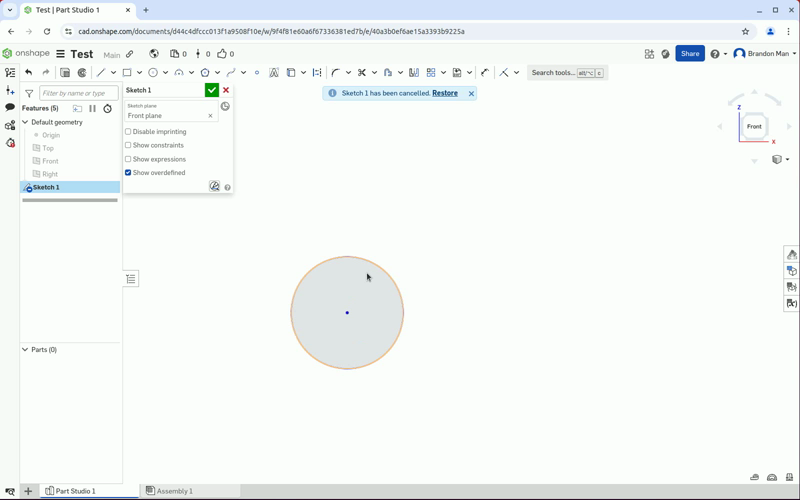
scroll(6)
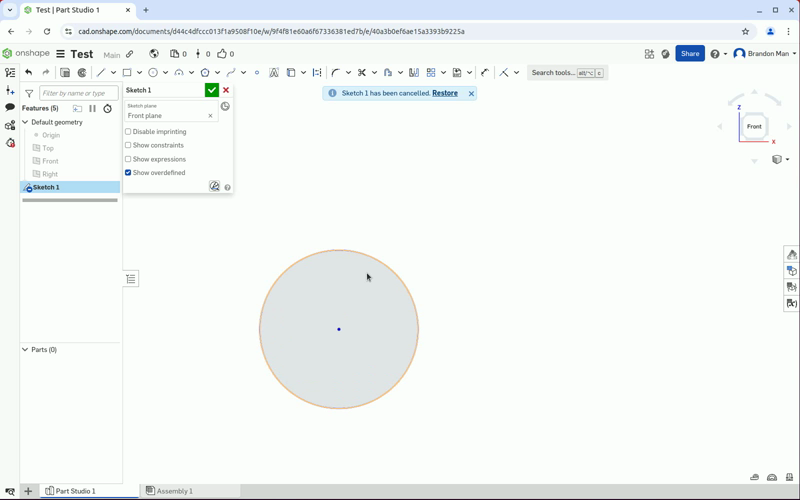
scroll(6)
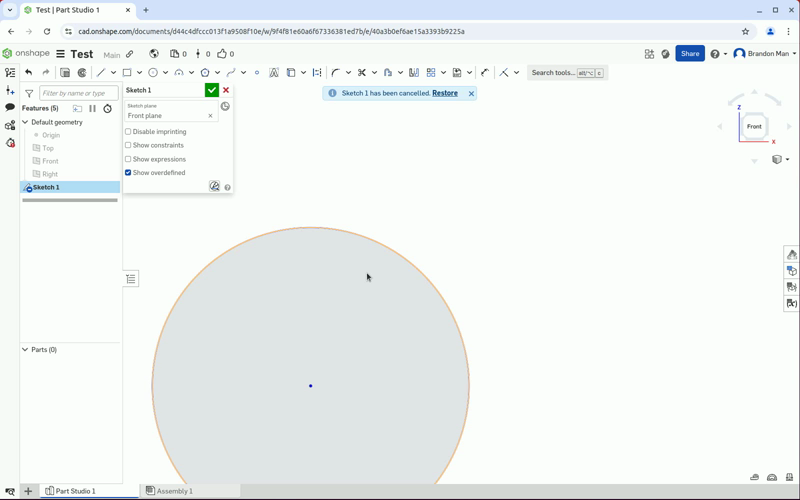
click(367, 272)
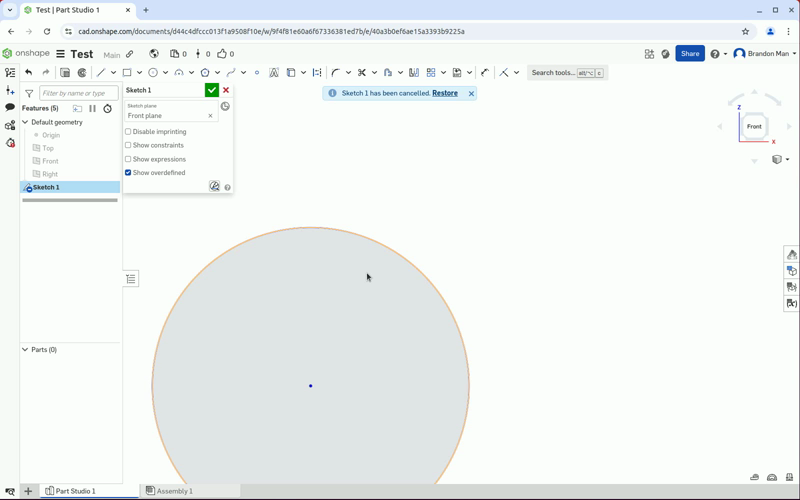
scroll(-6)
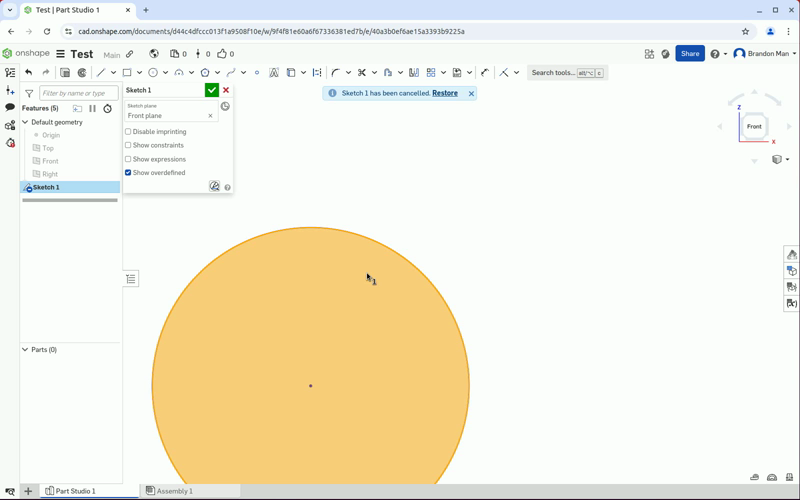
scroll(-6)
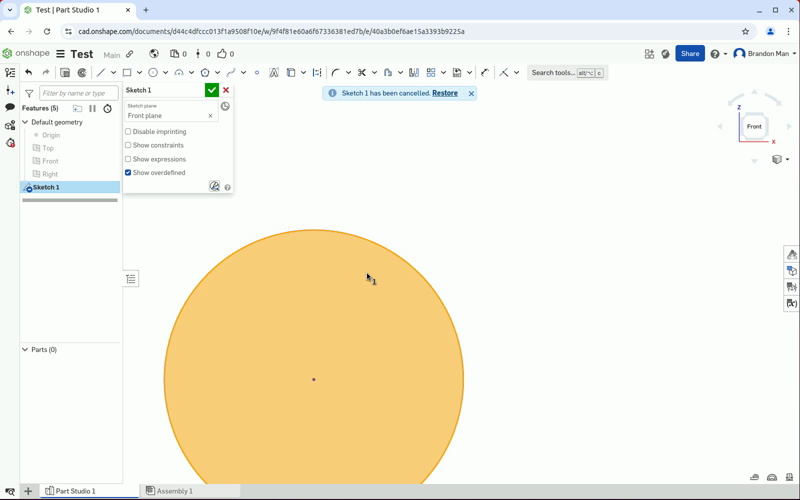
scroll(-6)
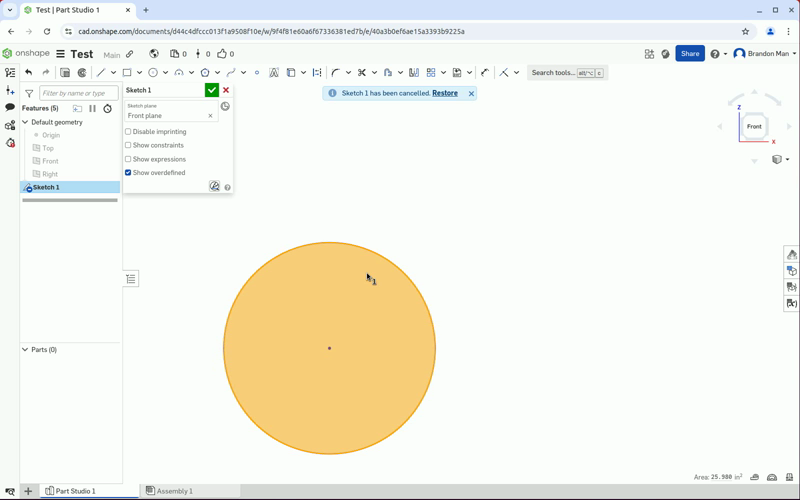
scroll(-6)
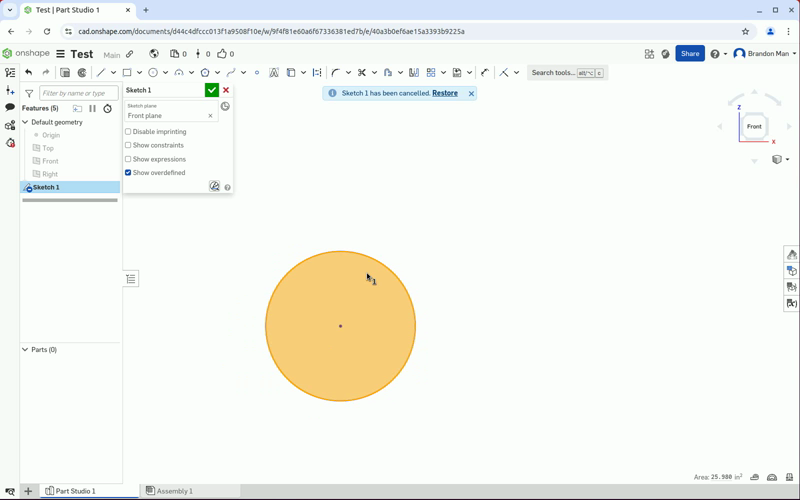
scroll(-6)
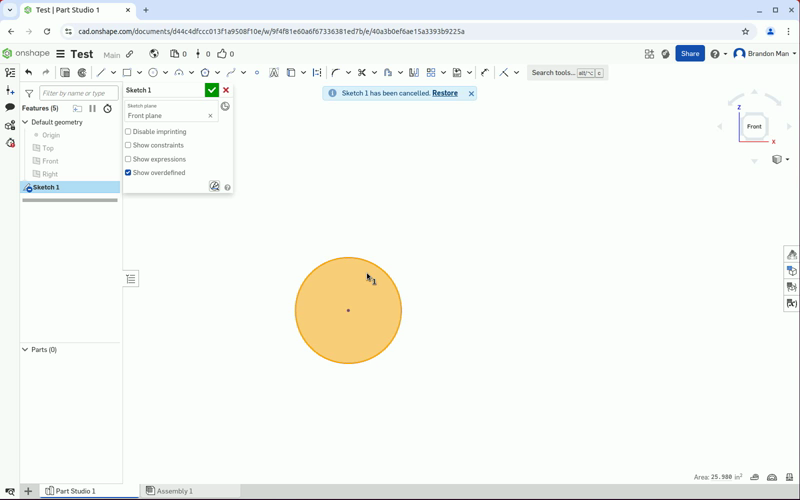
scroll(-6)
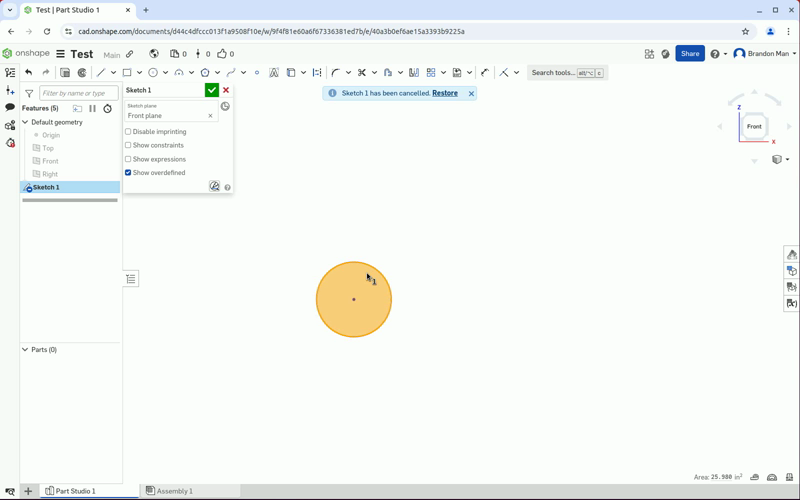
scroll(-6)
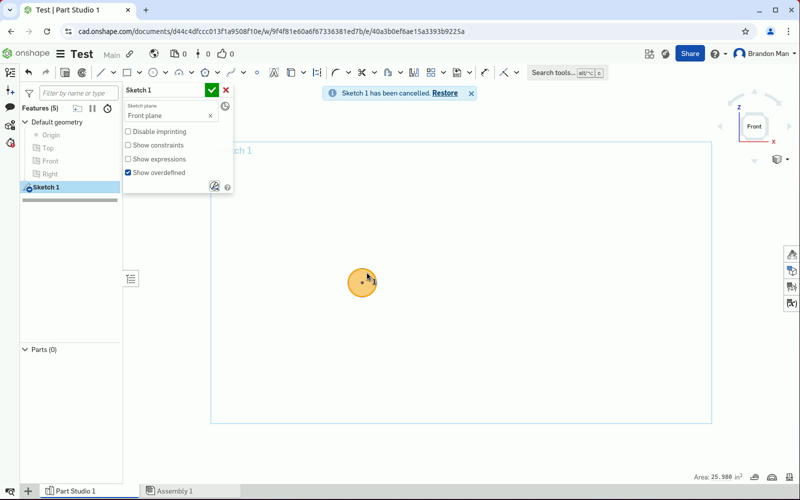
mouse_move(73, 352)
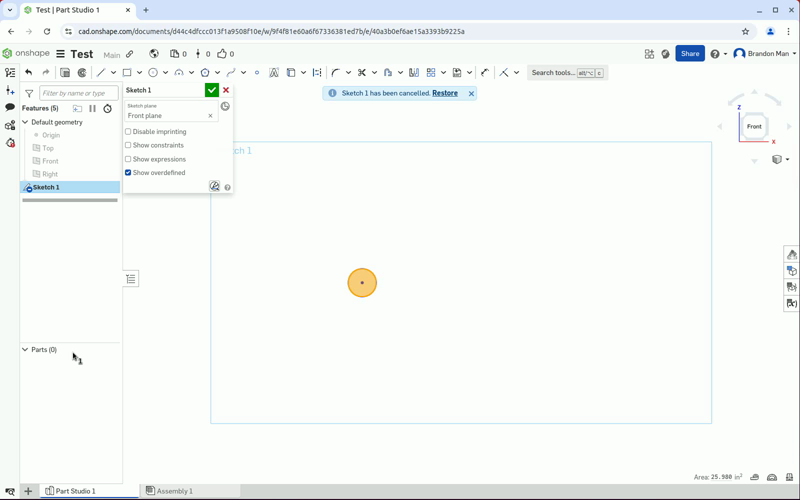
key(shift+y)
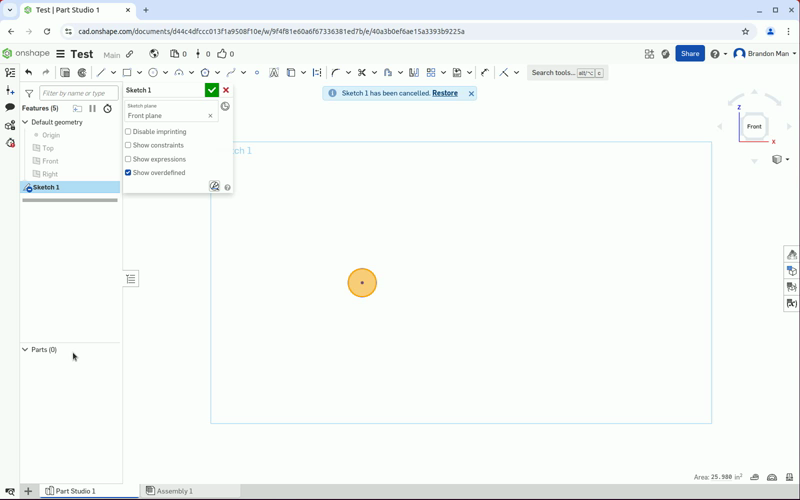
key(shift+e)
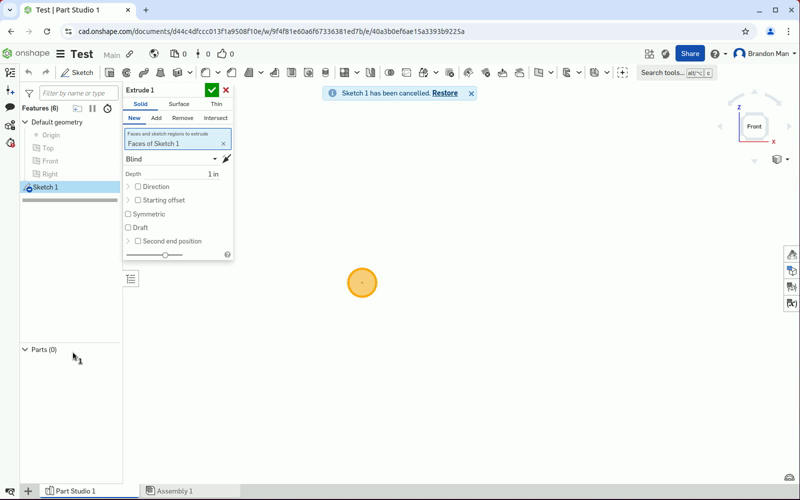
mouse_move(143, 106)
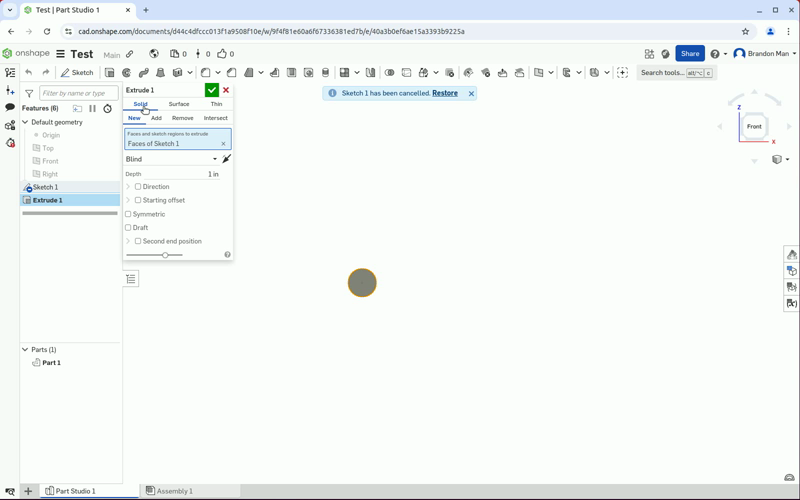
click(143, 106)
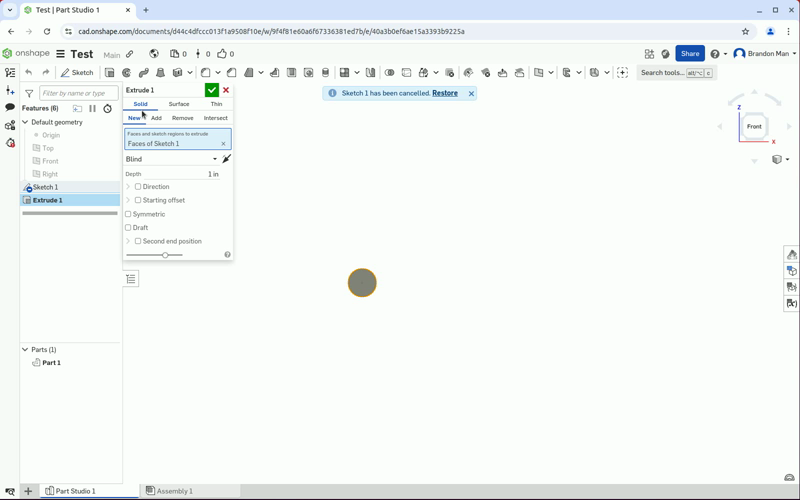
mouse_move(137, 120)
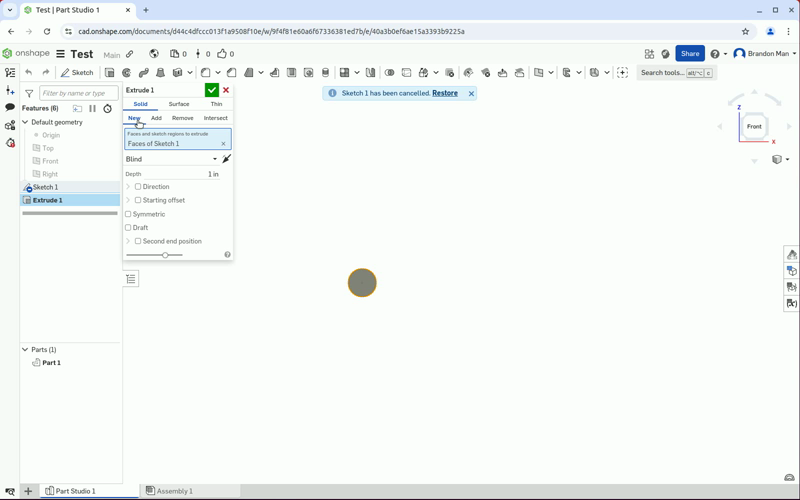
click(137, 120)
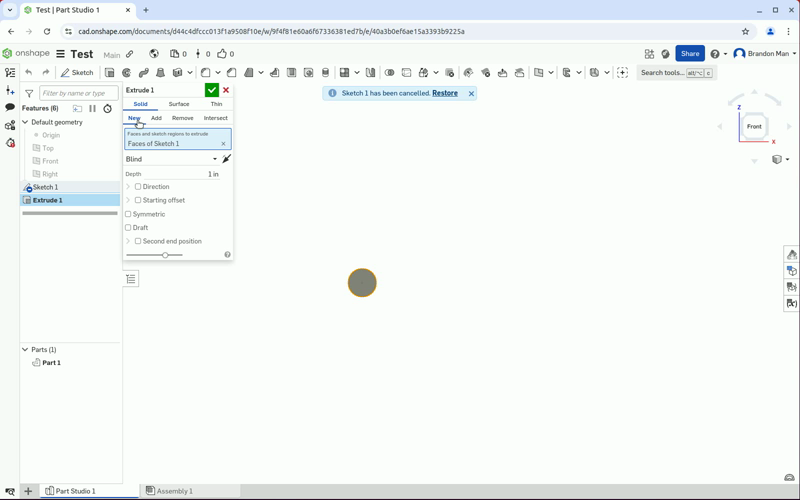
key(tab, 4)
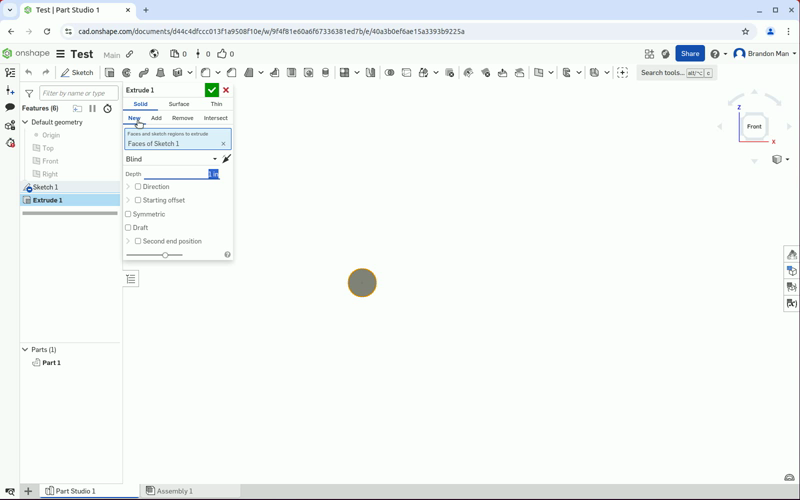
text(10.832)
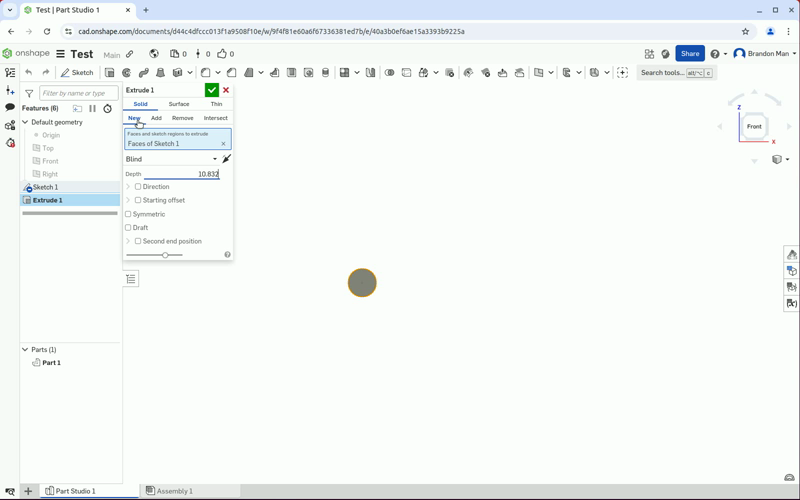
key(enter)
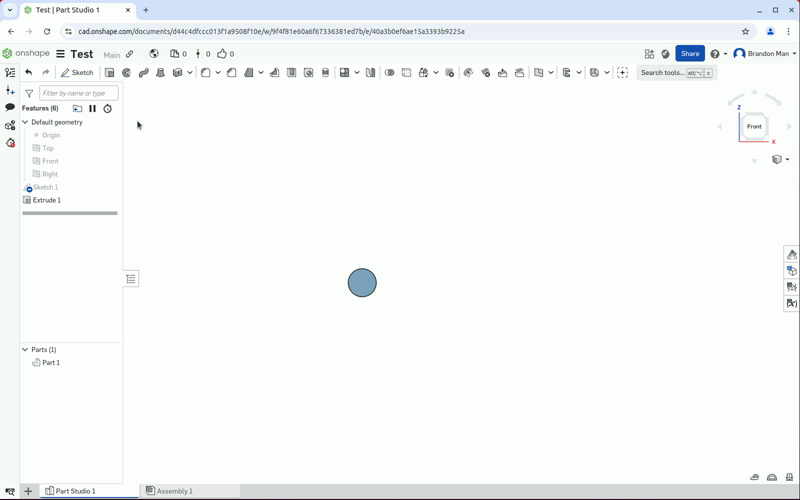
key(shift+h)
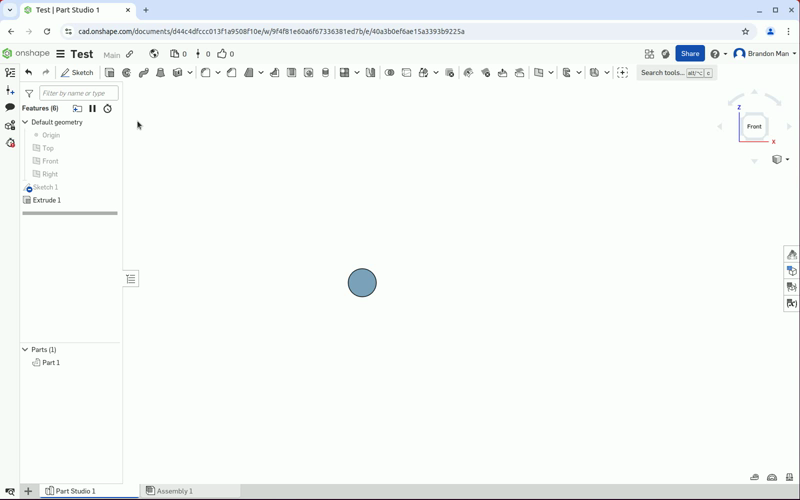
key(shift+h)
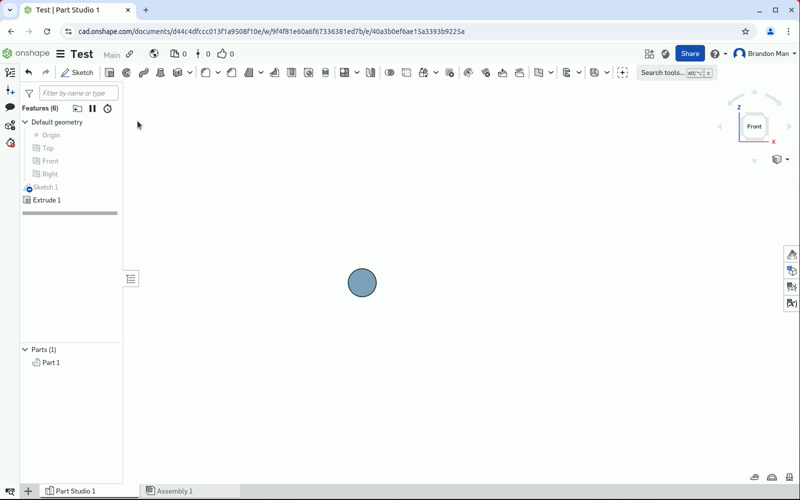
mouse_move(73, 189)
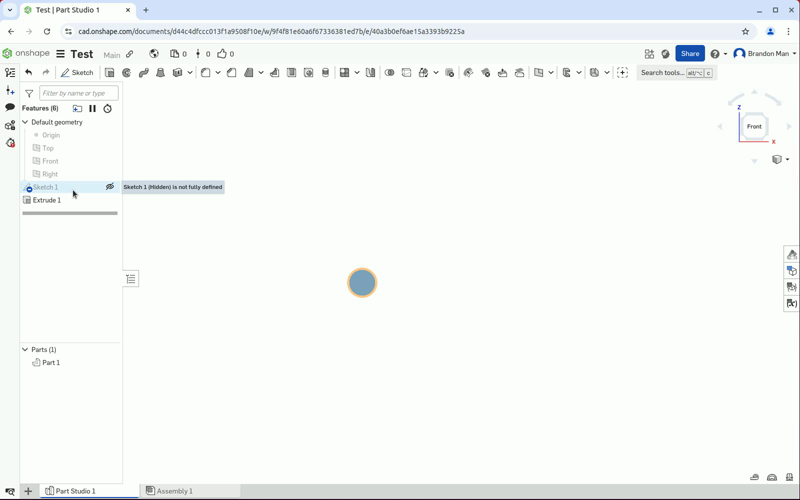
click(73, 189)
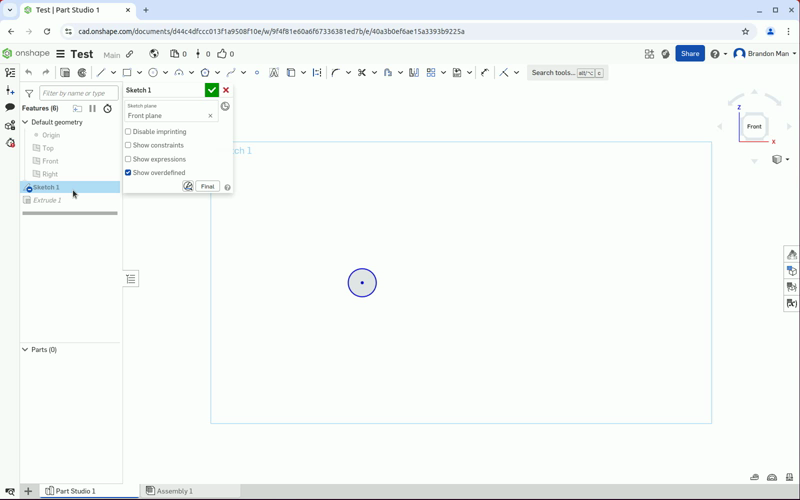
mouse_move(229, 92)
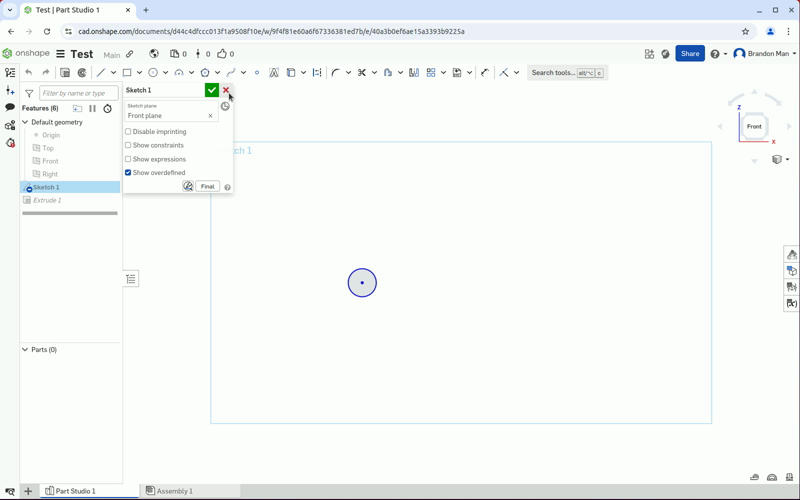
click(229, 92)
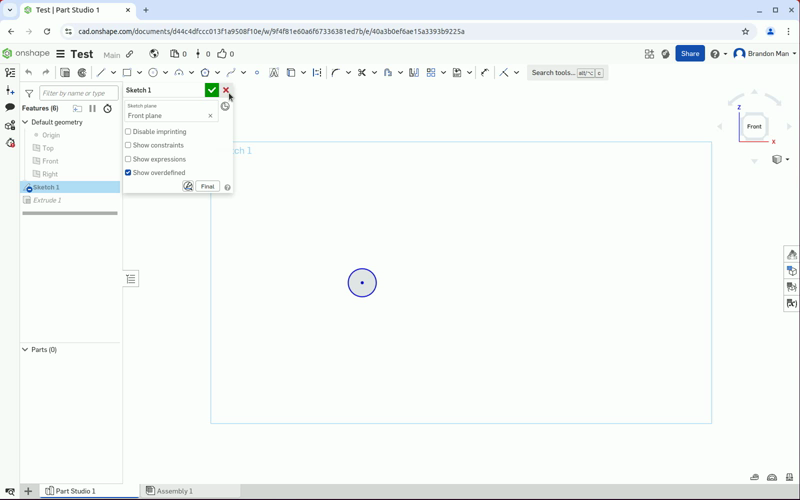
key(shift+s)
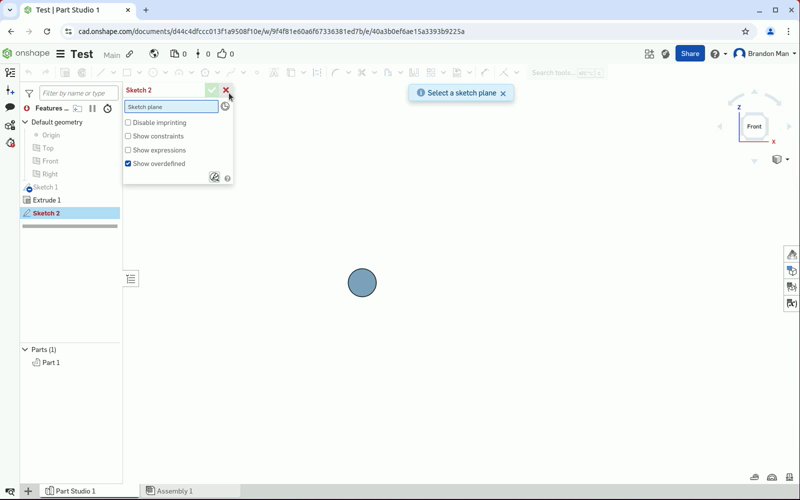
mouse_move(73, 163)
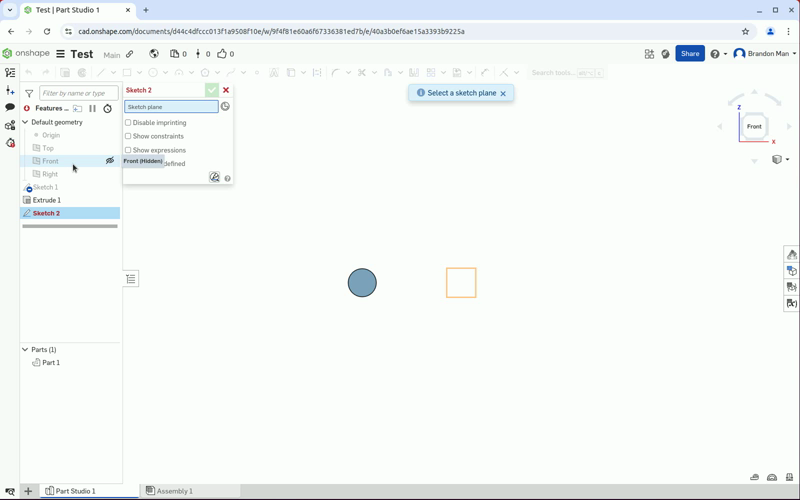
click(73, 163)
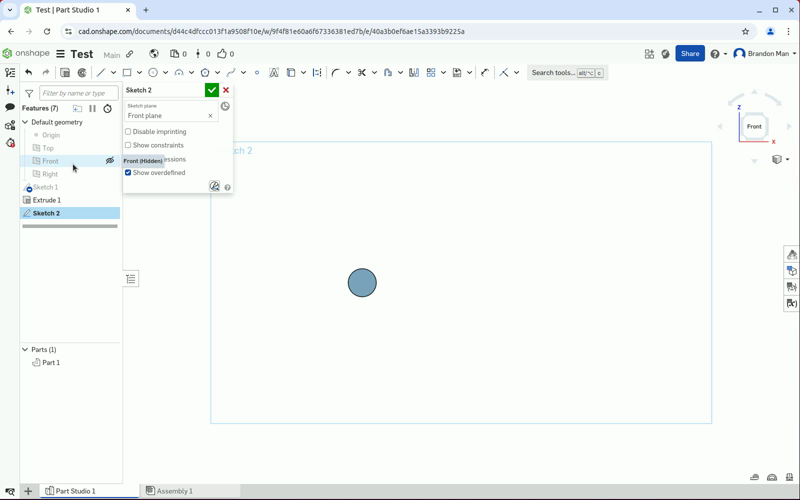
mouse_move(73, 352)
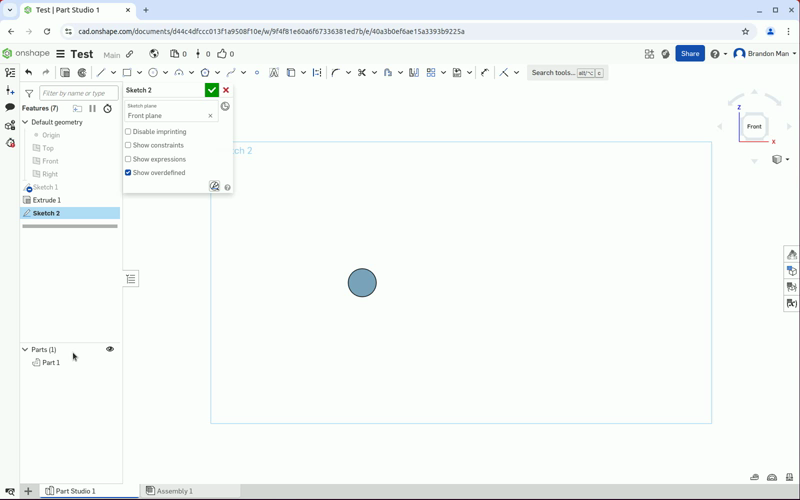
key(y)
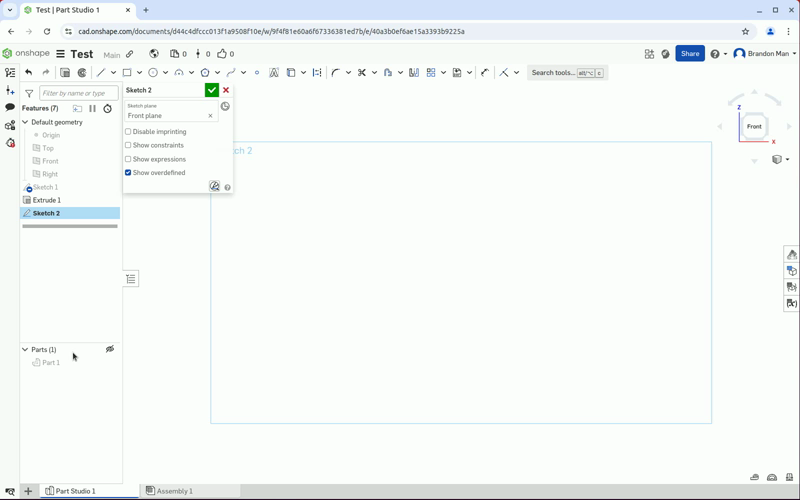
key(c)
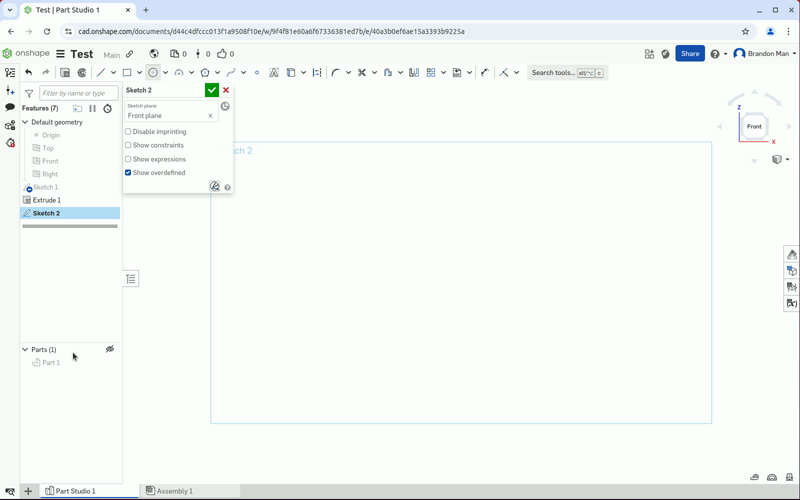
key_down(shift)
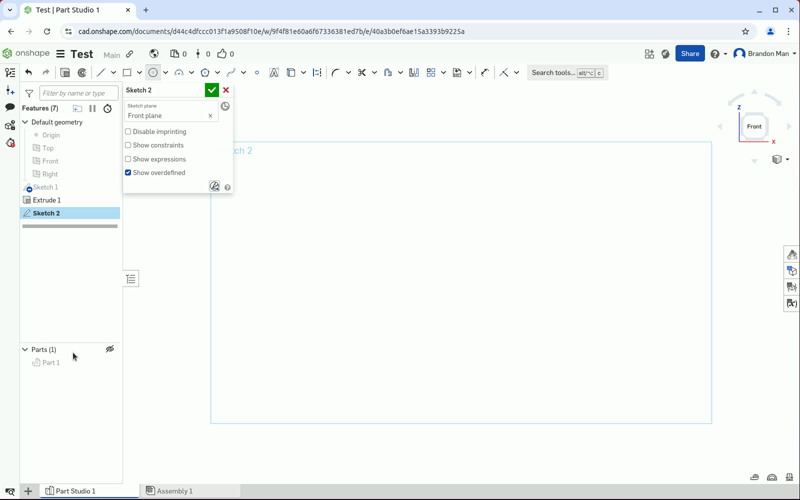
mouse_move(560, 282)
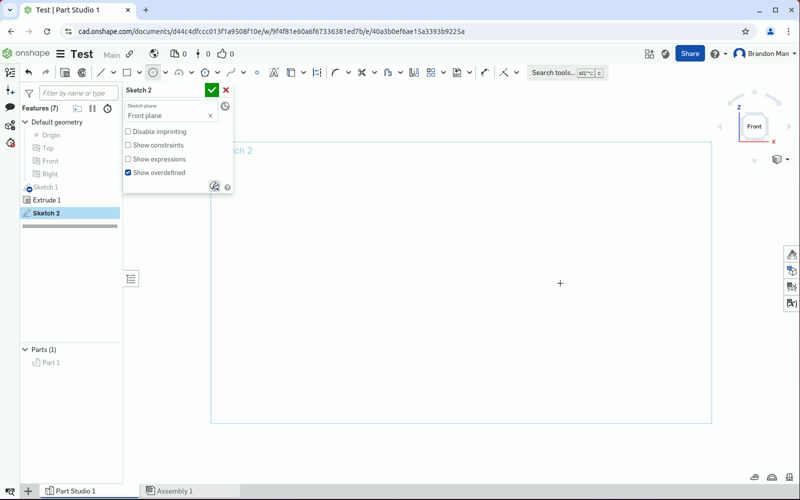
click(560, 282)
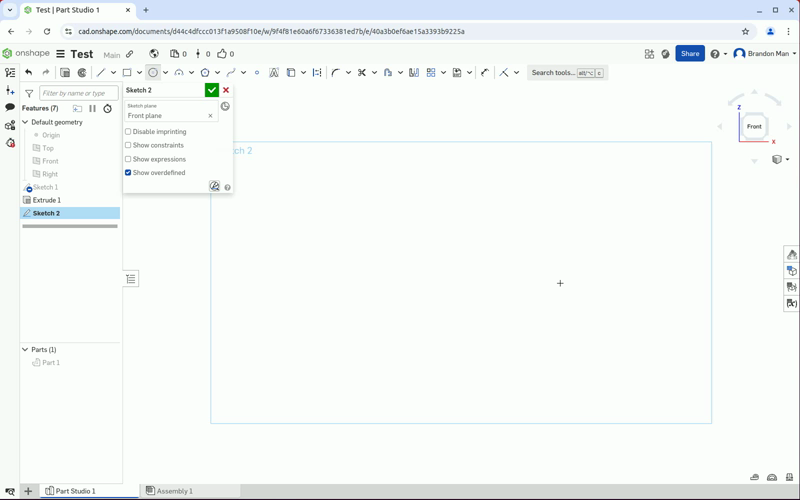
key_up(shift)
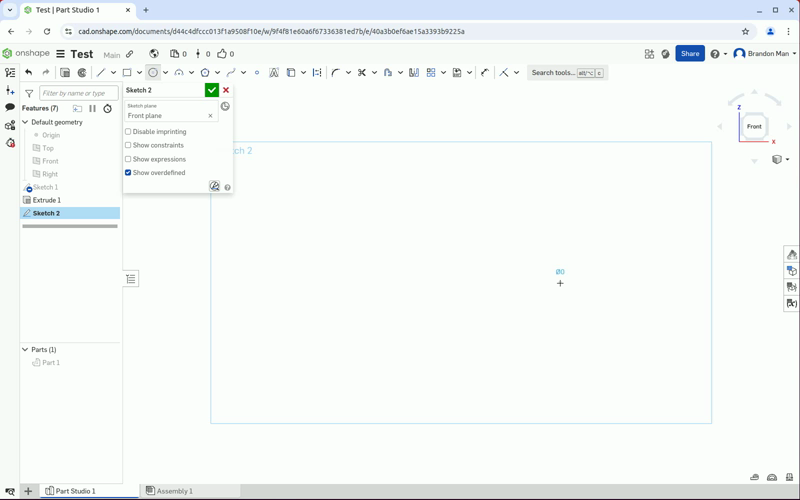
mouse_move(574, 282)
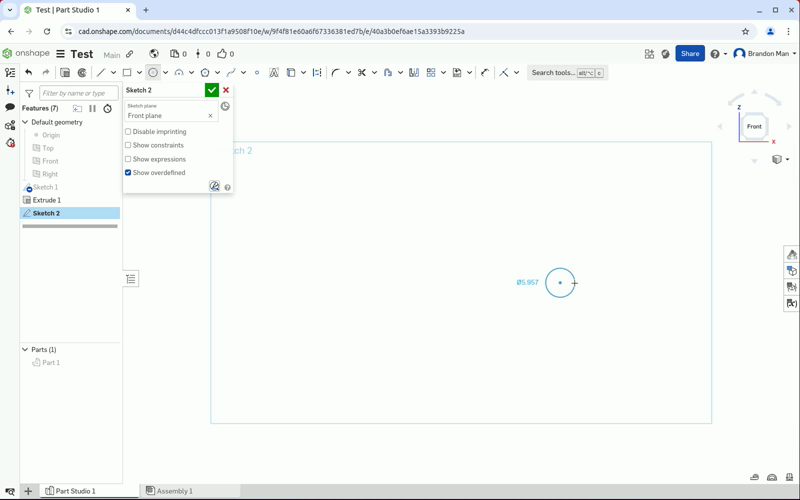
click(574, 282)
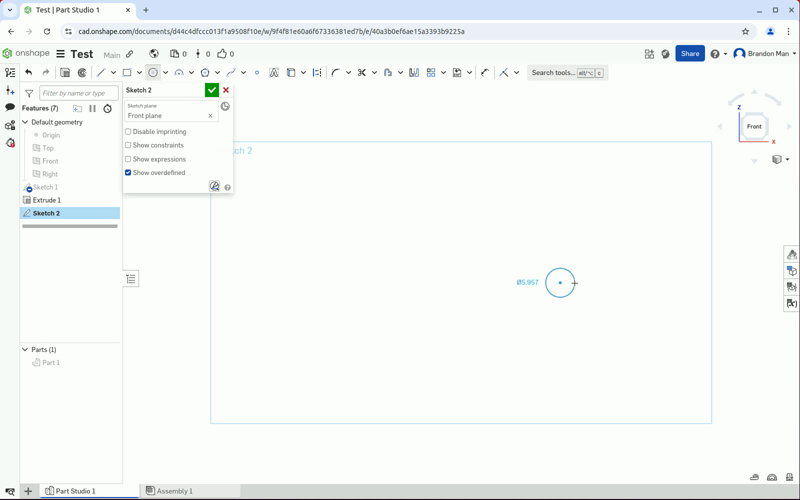
key(esc)
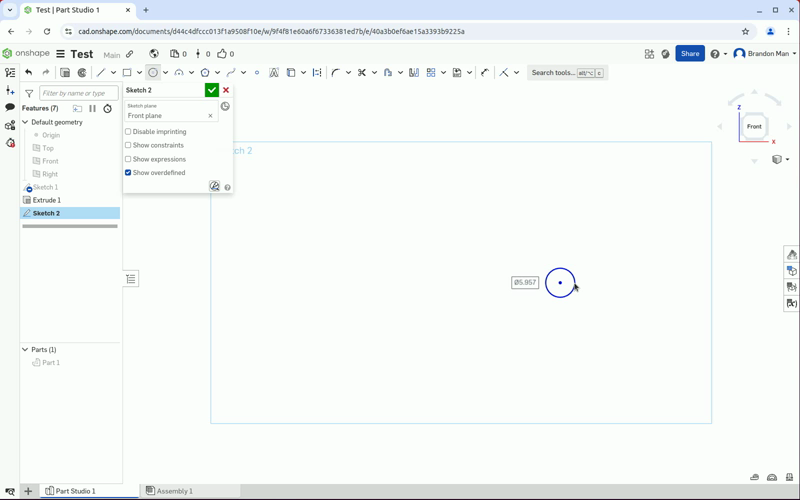
mouse_move(548, 276)
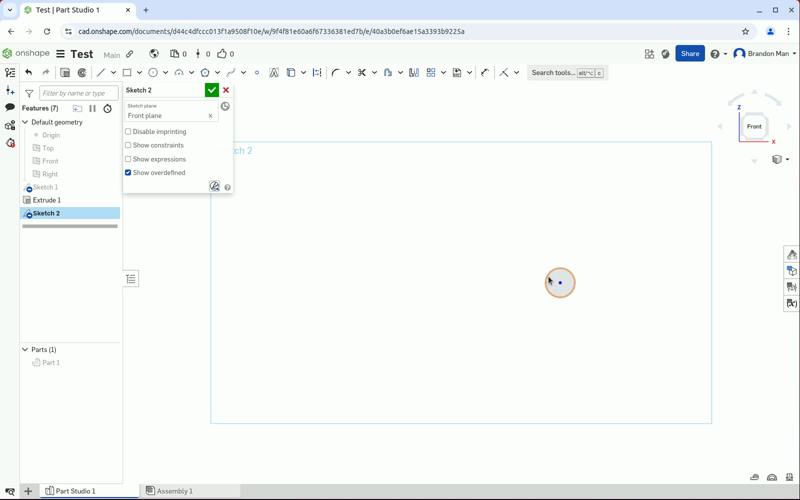
scroll(6)
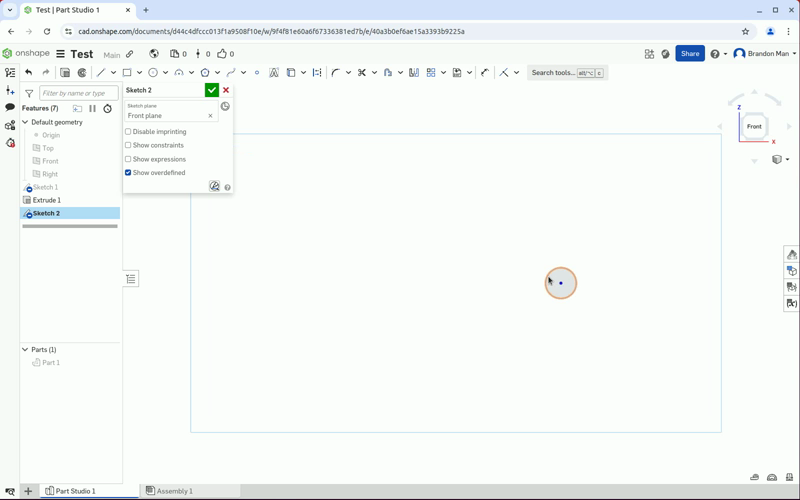
scroll(6)
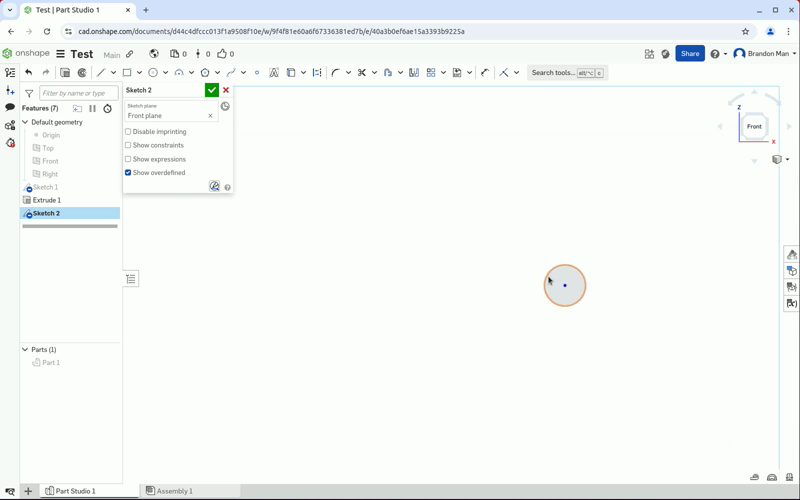
scroll(6)
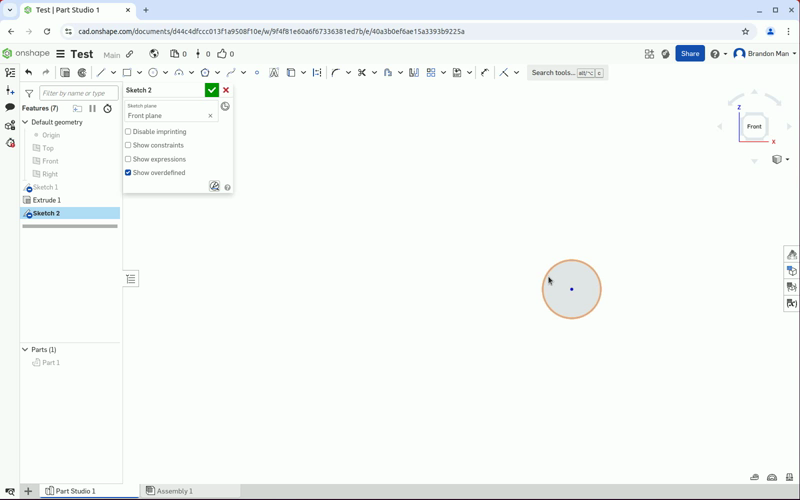
scroll(6)
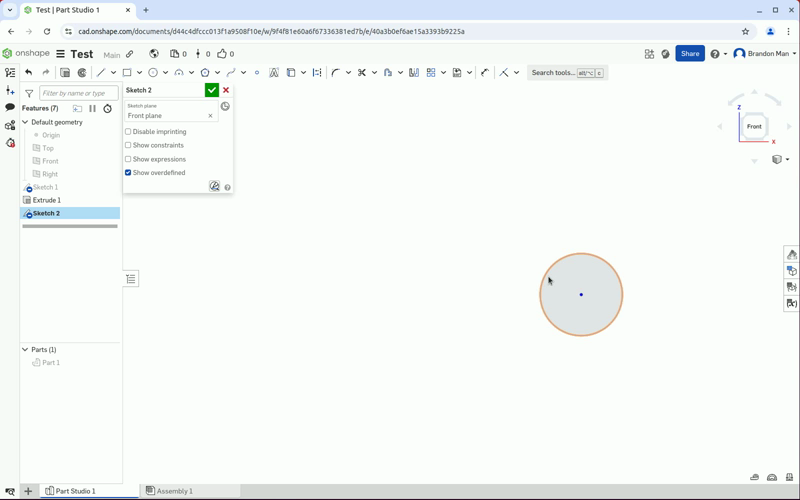
scroll(6)
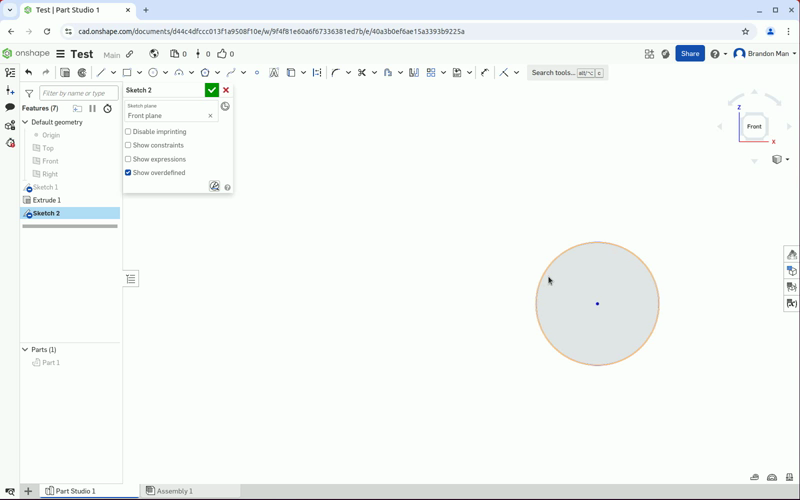
scroll(6)
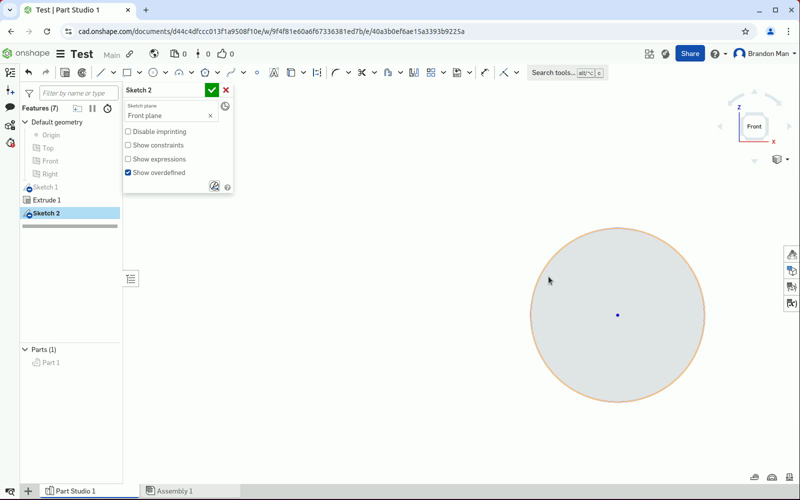
scroll(6)
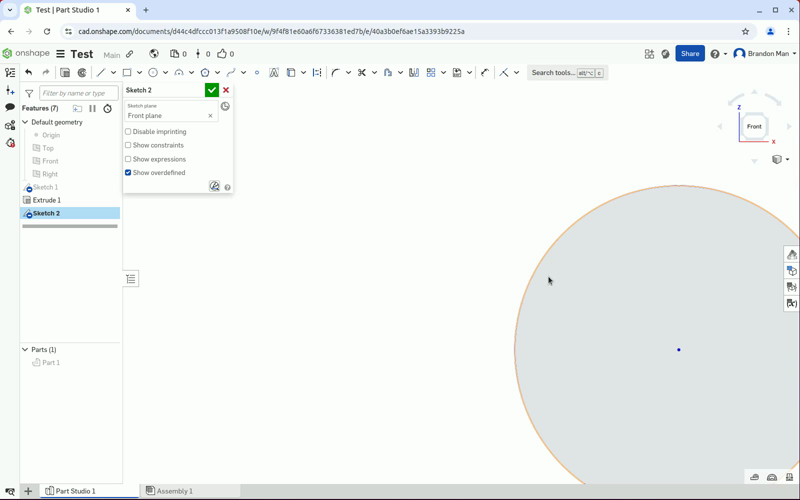
click(548, 276)
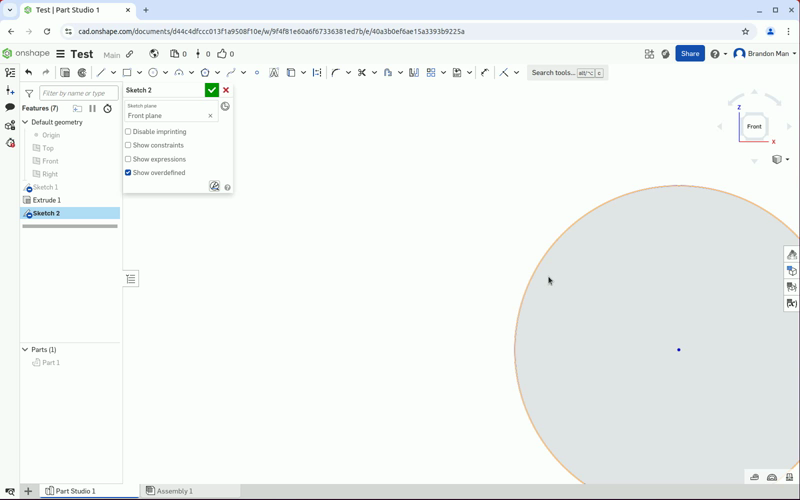
scroll(-6)
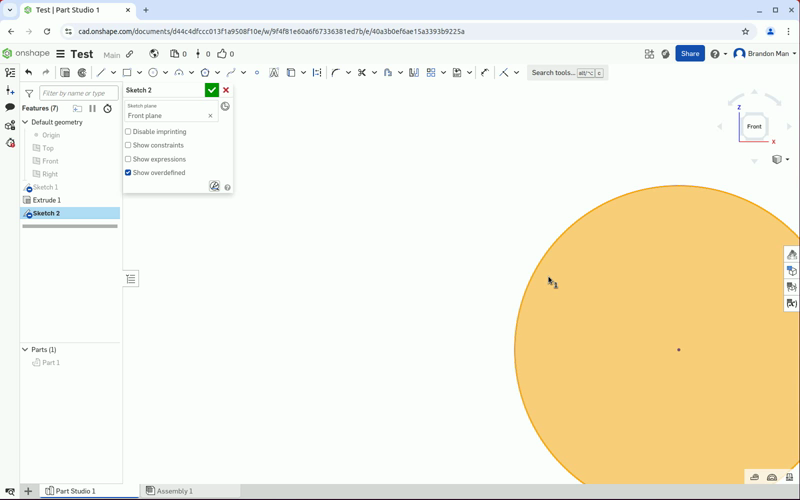
scroll(-6)
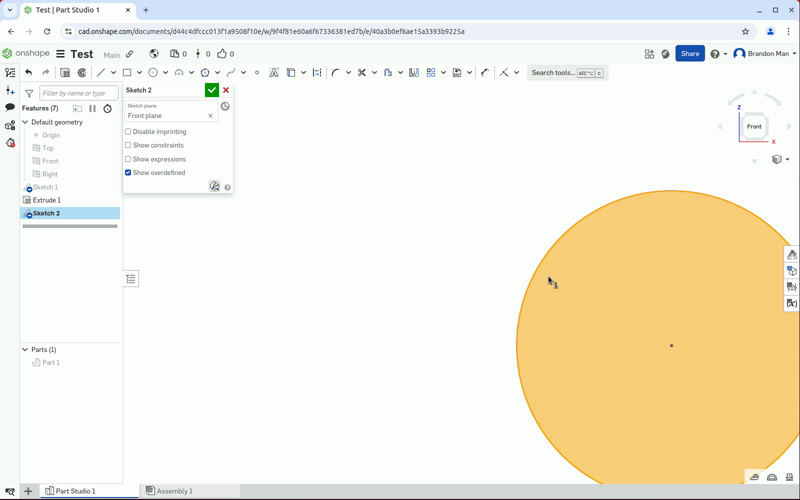
scroll(-6)
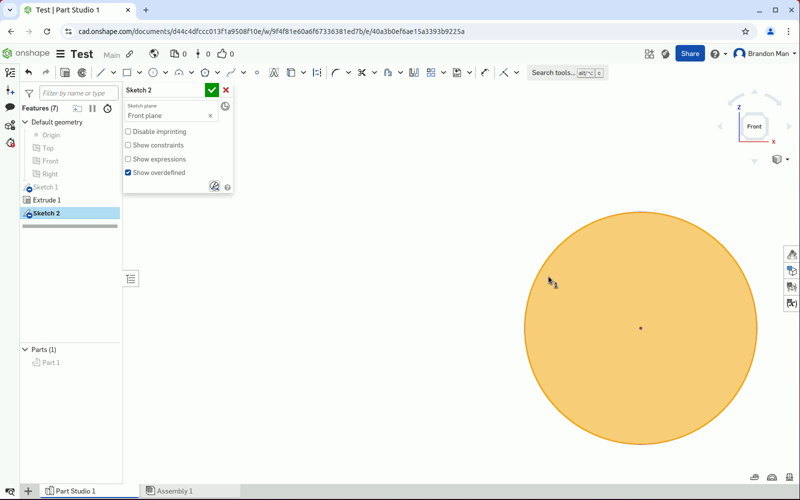
scroll(-6)
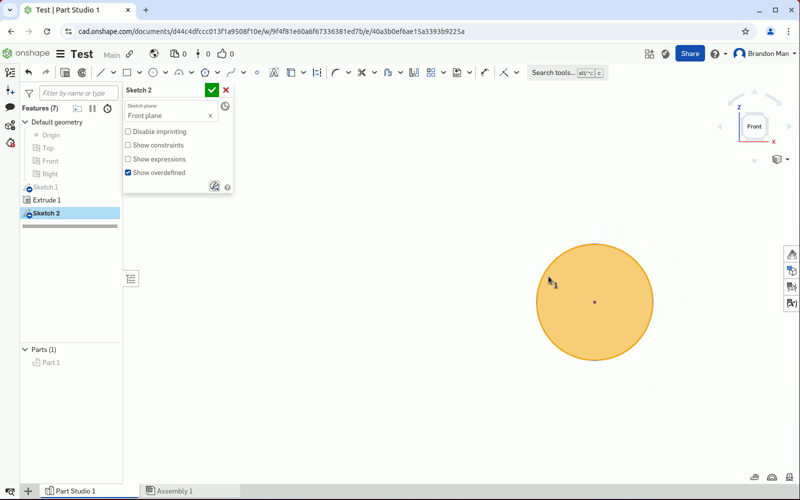
scroll(-6)
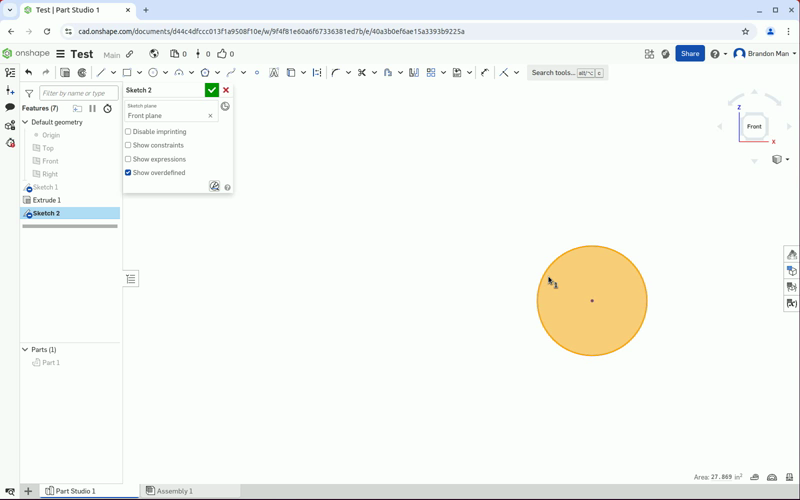
scroll(-6)
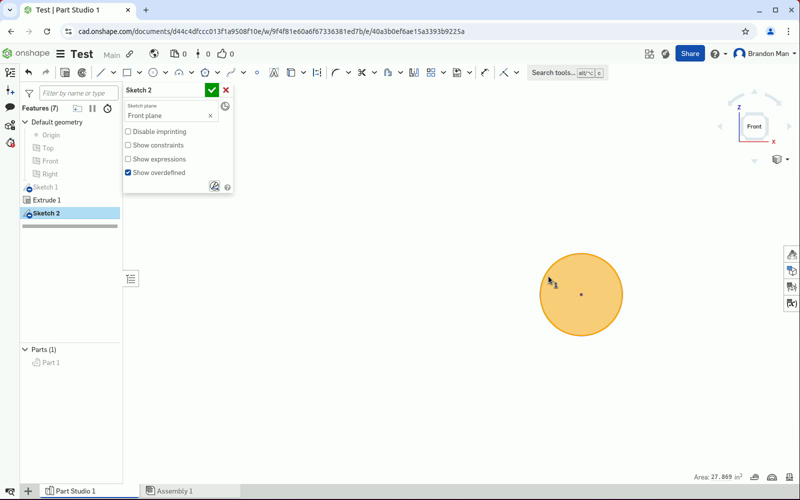
scroll(-6)
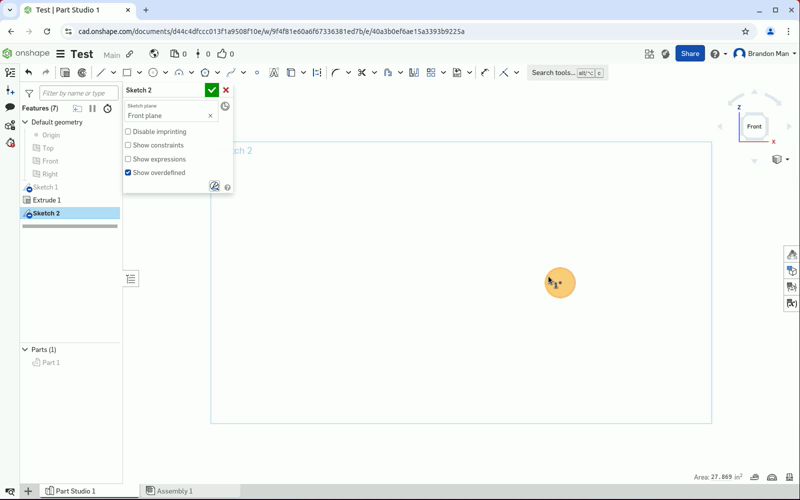
mouse_move(73, 352)
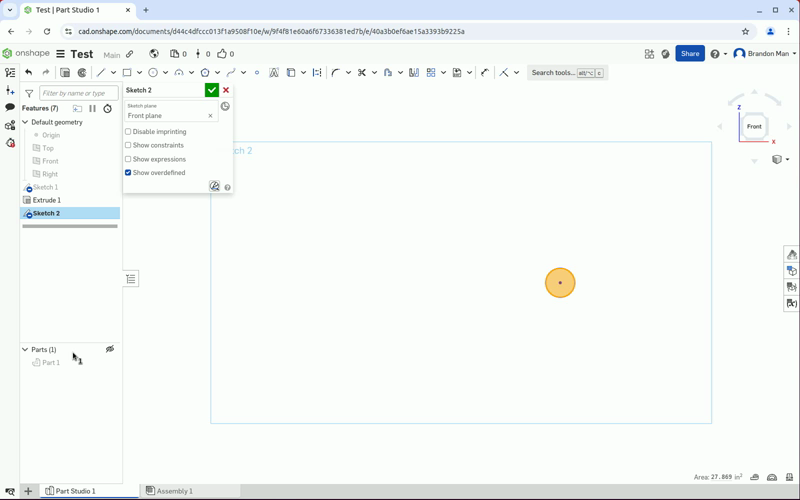
key(shift+y)
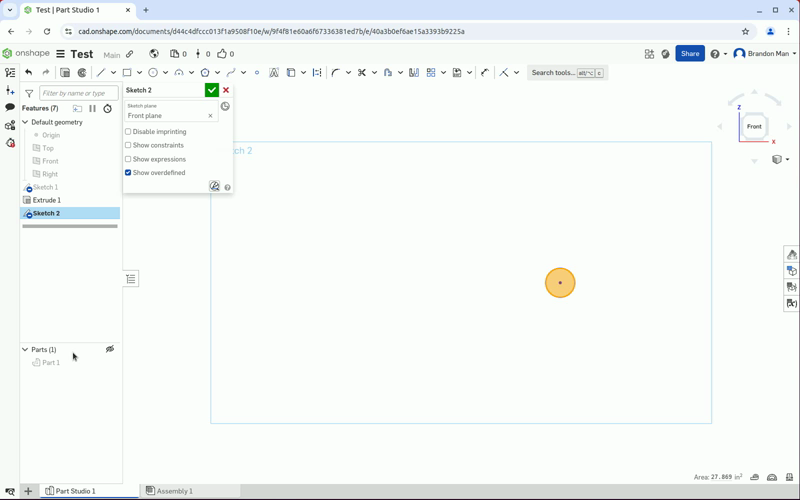
key(shift+e)
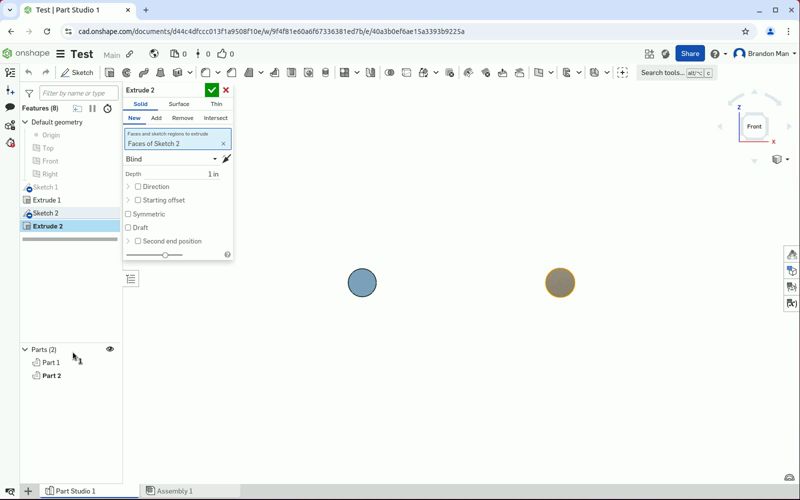
mouse_move(143, 106)
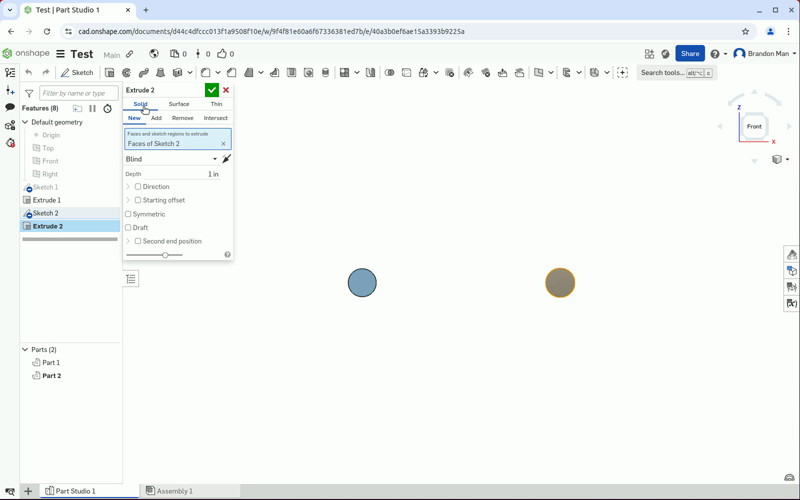
click(143, 106)
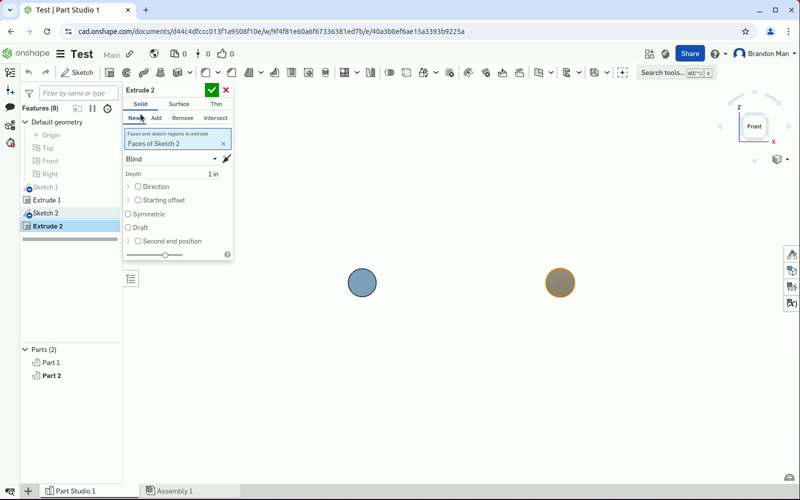
mouse_move(137, 120)
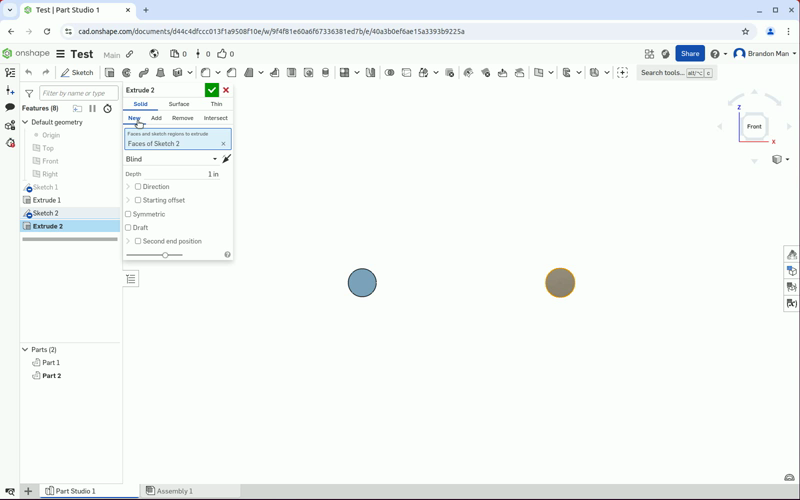
click(137, 120)
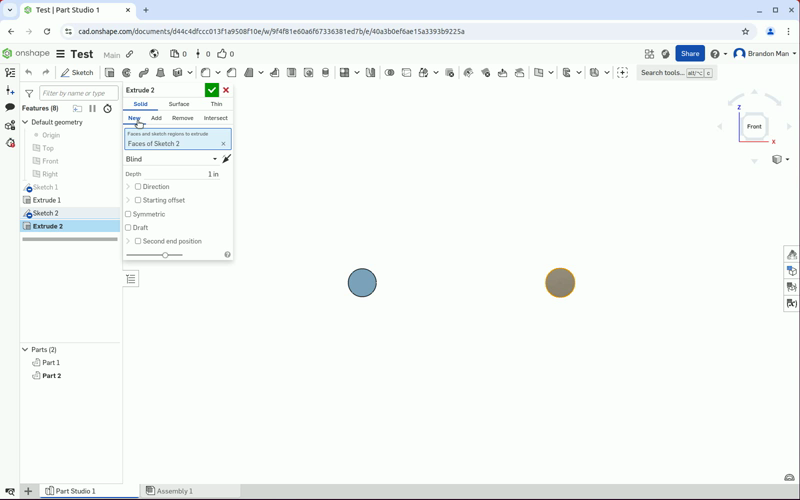
key(tab, 4)
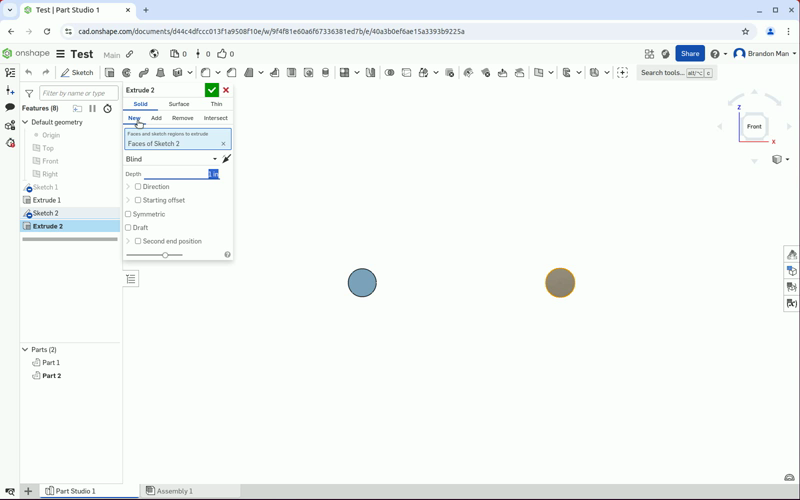
text(10.832)
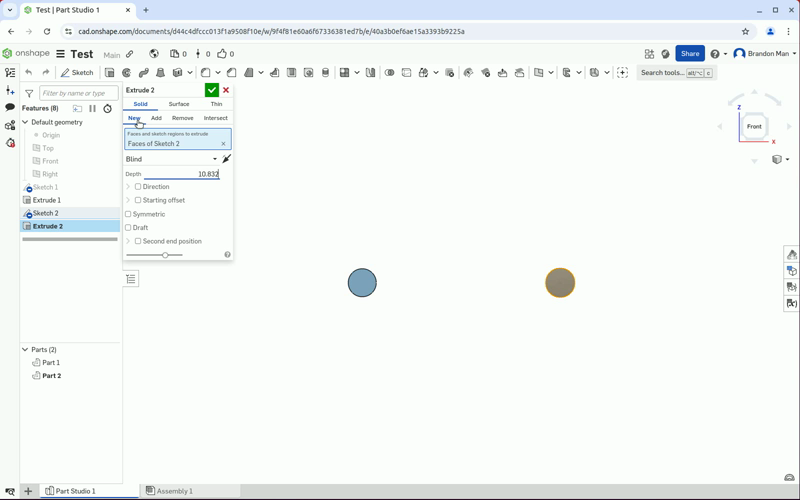
key(enter)
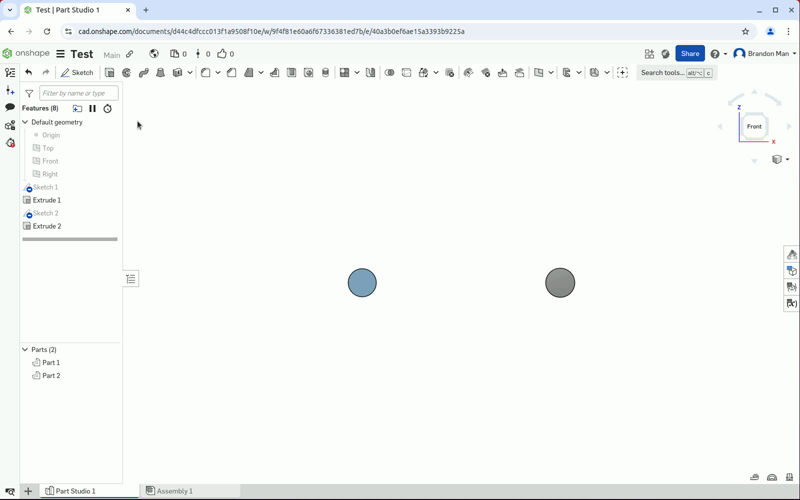
key(shift+h)
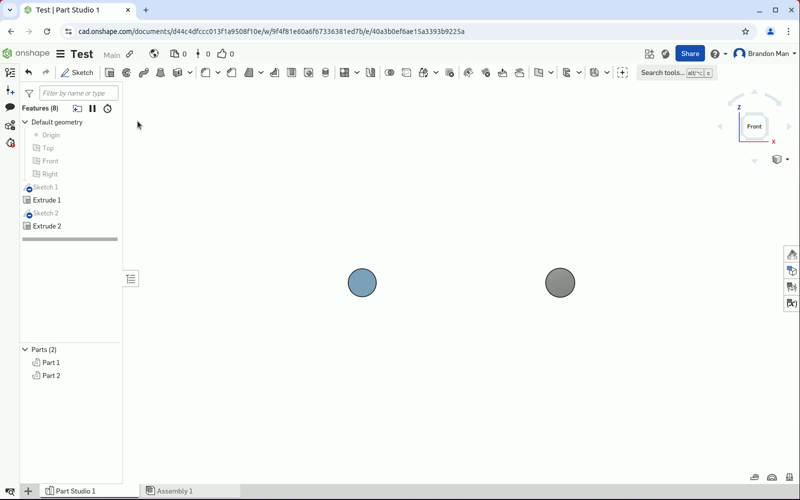
key(shift+h)
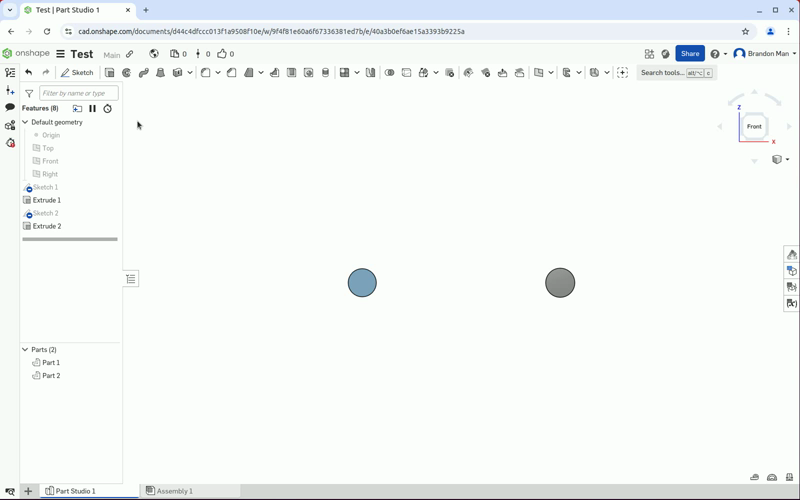
mouse_move(73, 189)
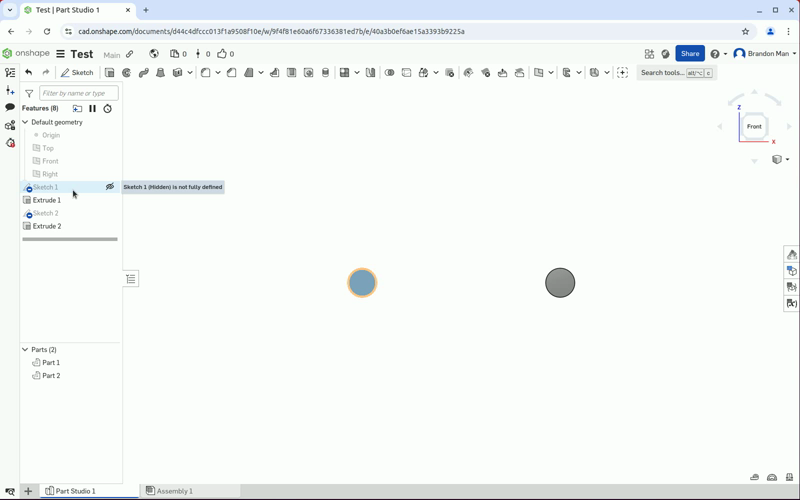
click(73, 189)
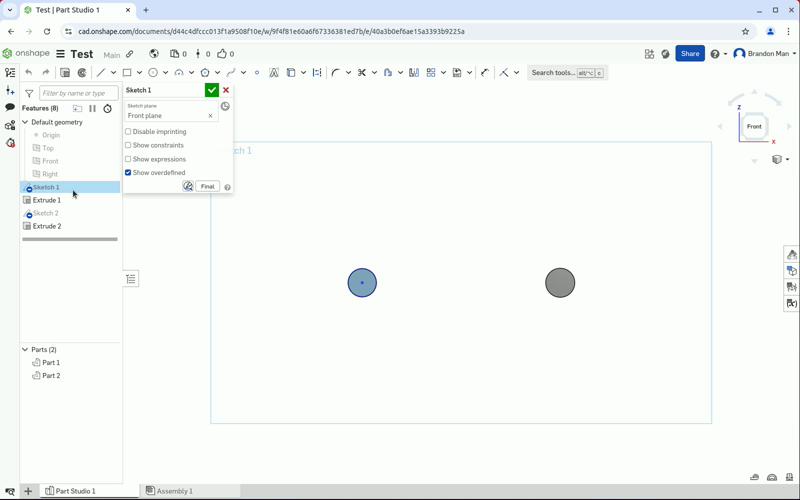
mouse_move(229, 92)
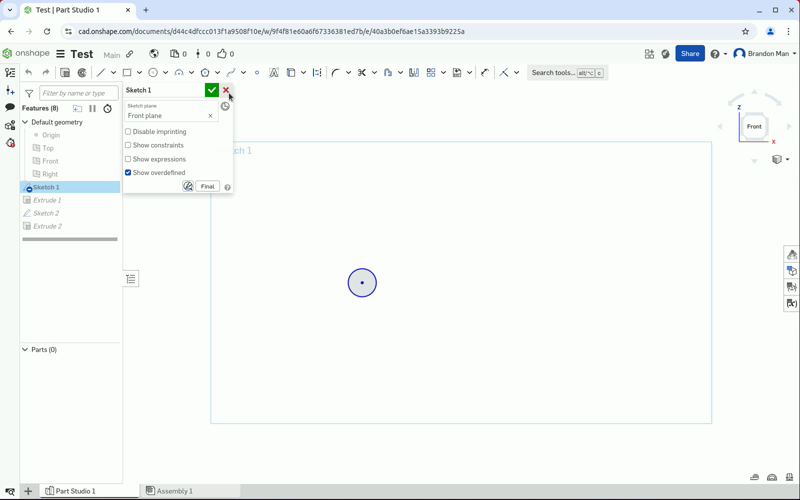
click(229, 92)
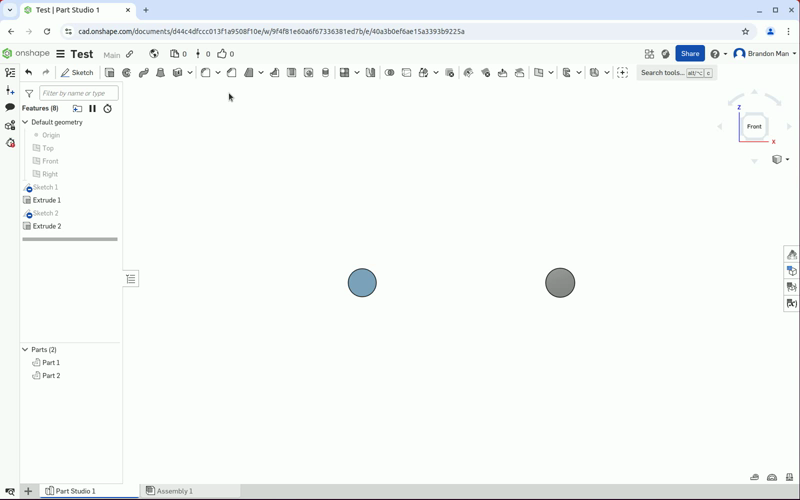
mouse_move(541, 75)
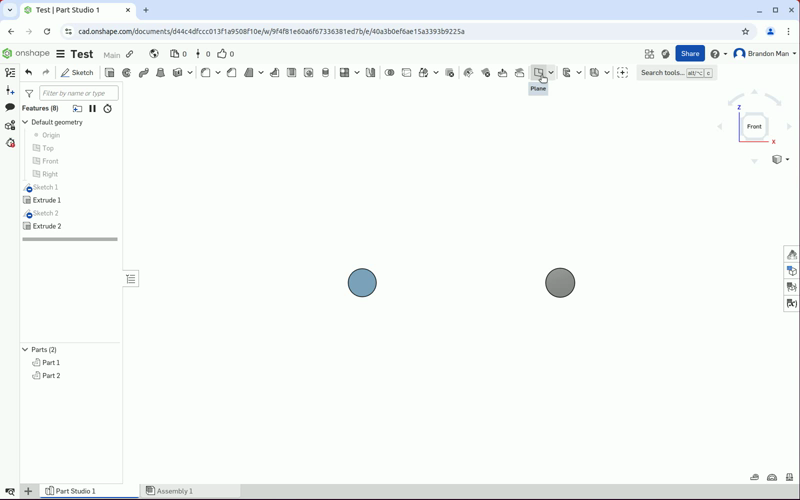
click(541, 75)
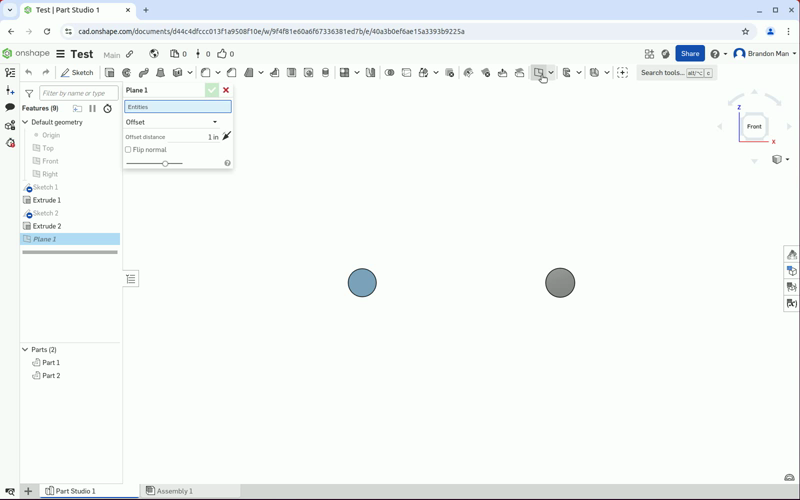
mouse_move(73, 163)
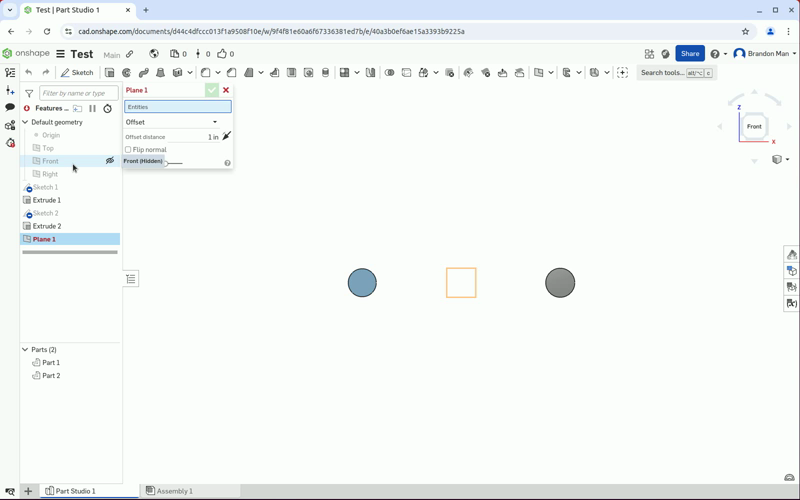
click(73, 163)
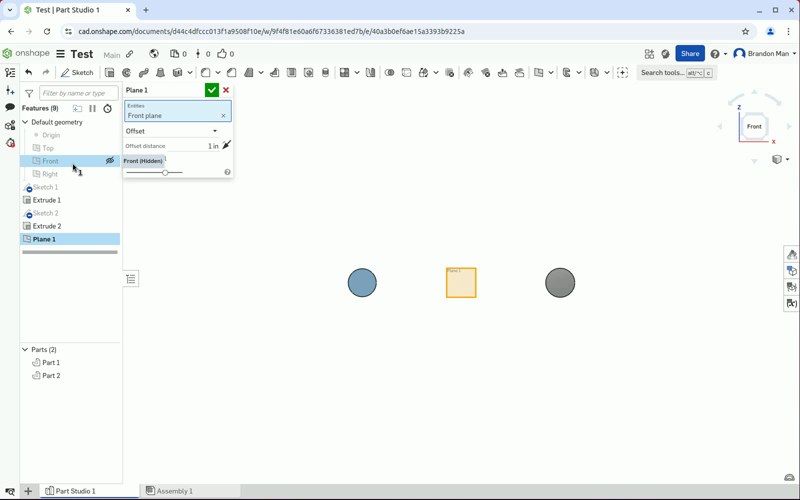
key(tab, 2)
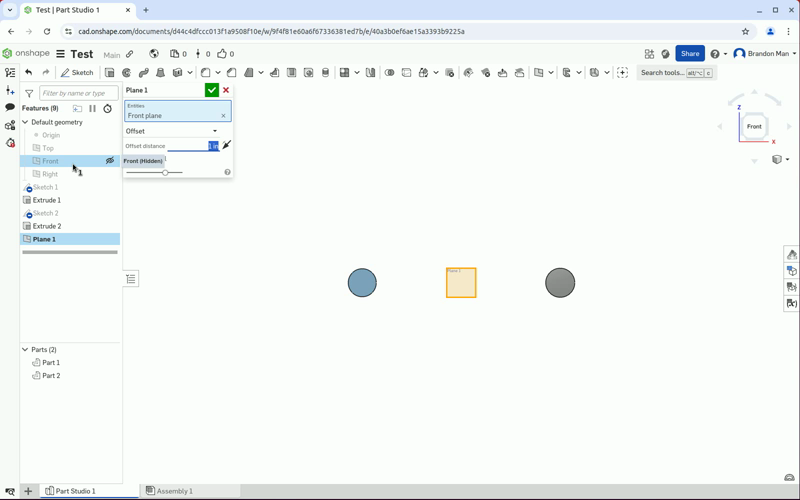
text(10.845)
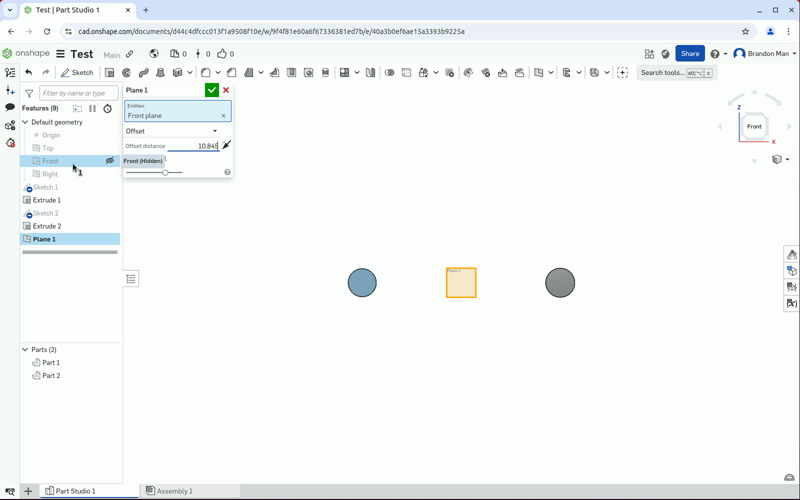
key(enter, 2)
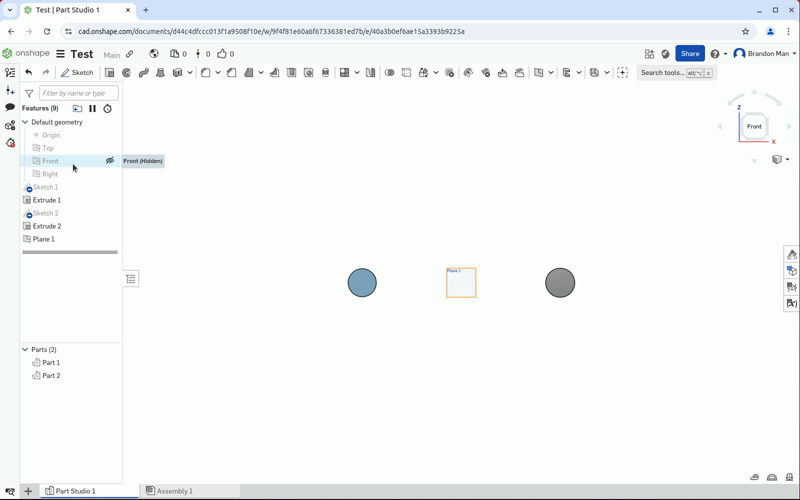
key(shift+s)
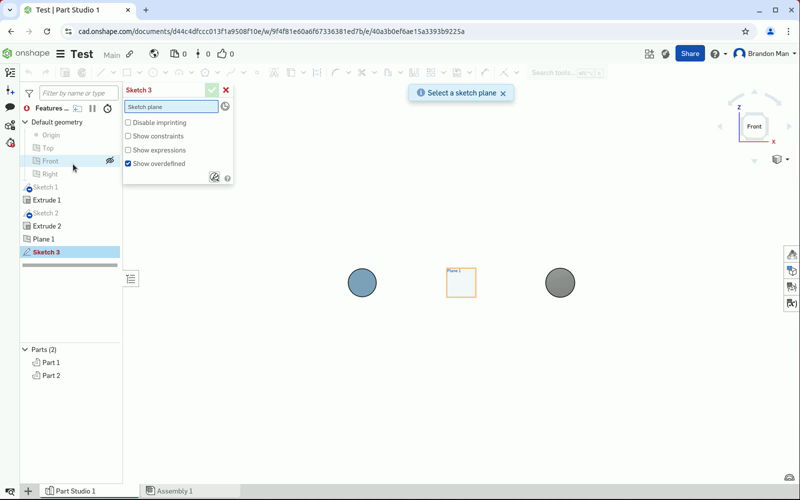
mouse_move(73, 241)
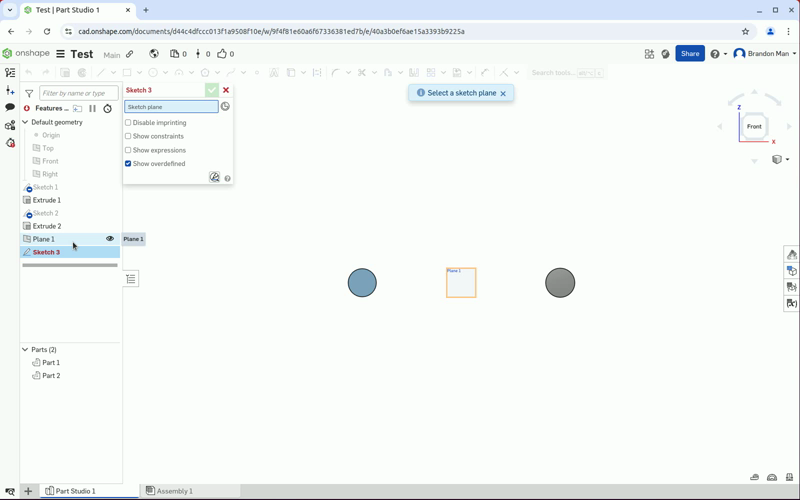
click(73, 241)
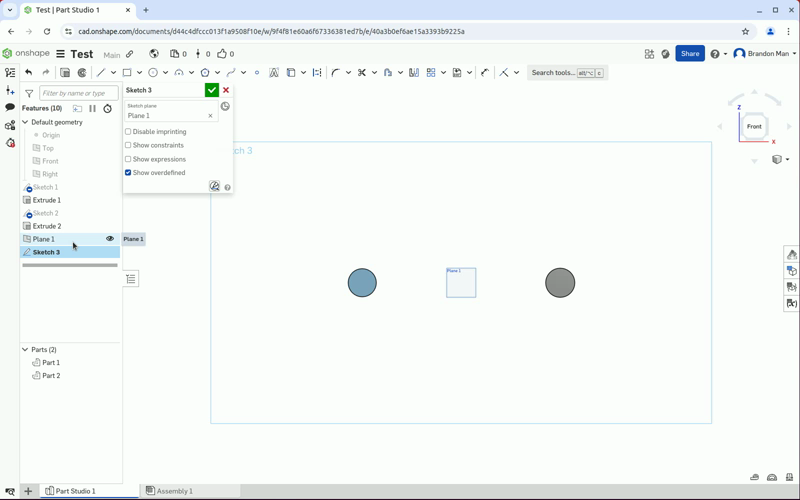
mouse_move(73, 352)
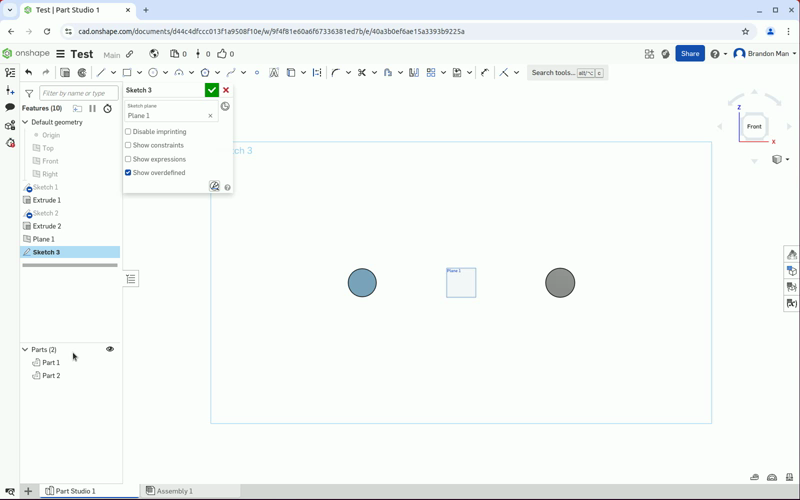
key(y)
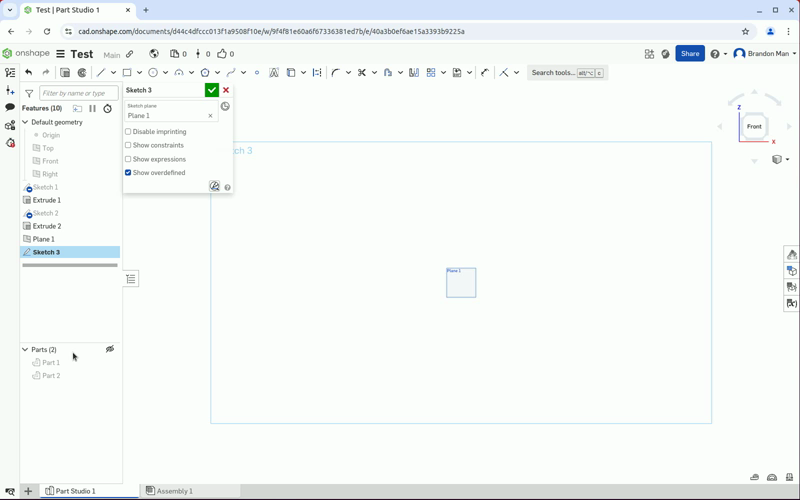
key(c)
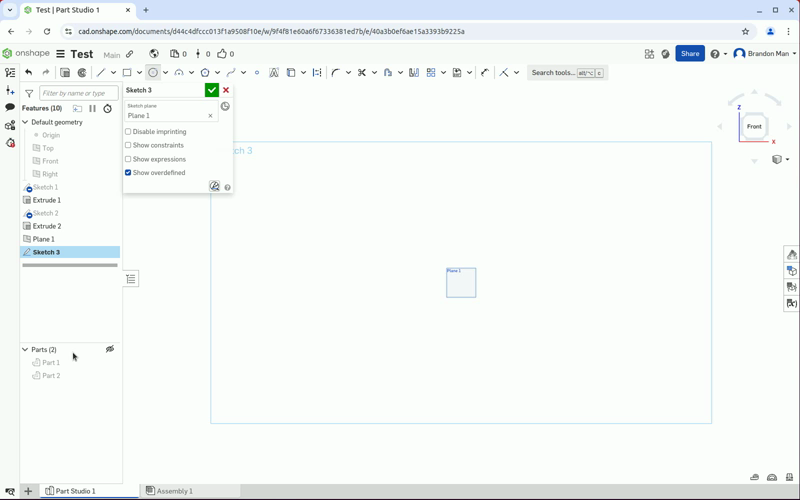
key_down(shift)
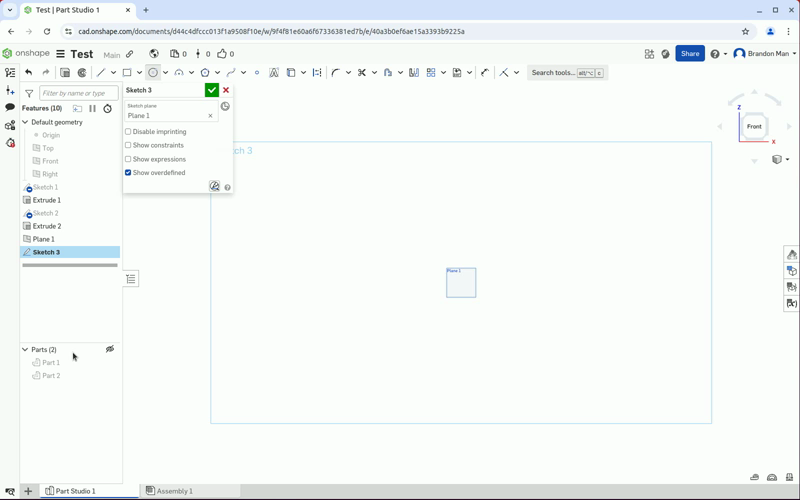
mouse_move(361, 282)
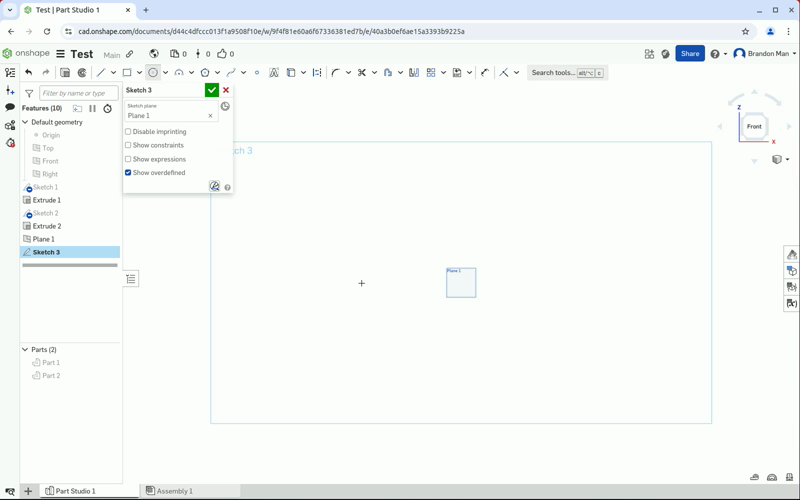
click(361, 282)
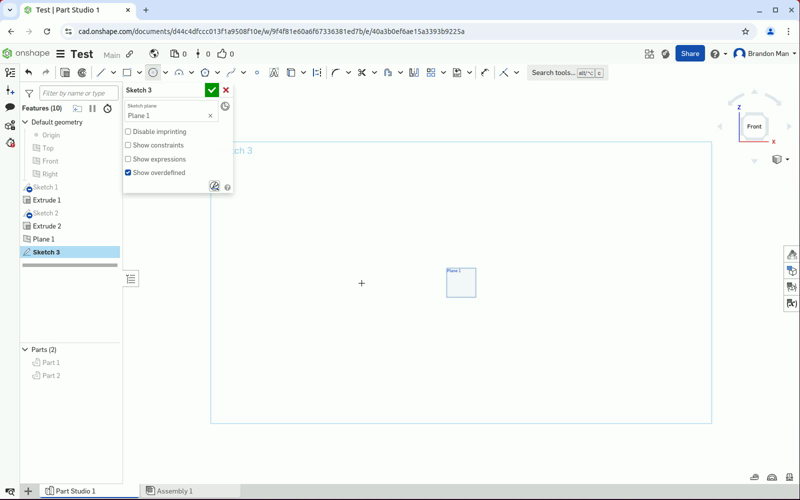
key_up(shift)
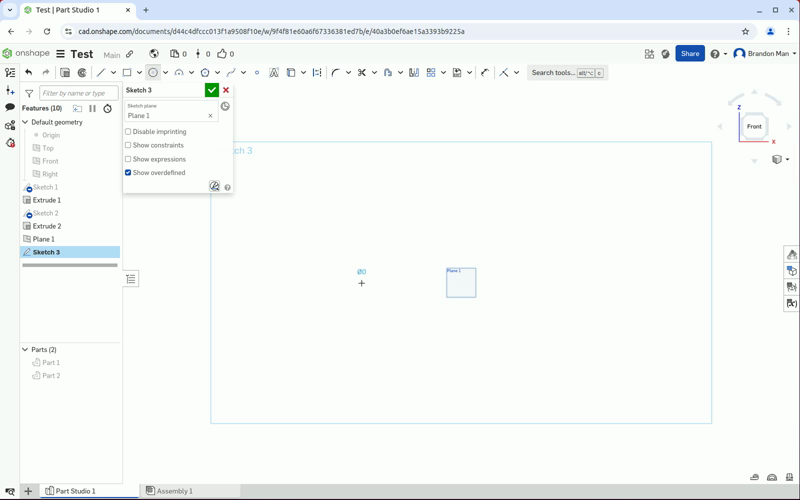
mouse_move(367, 282)
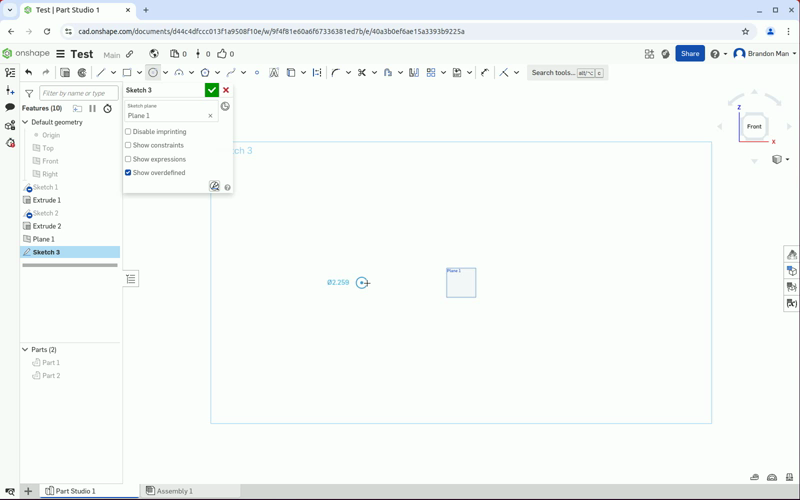
click(367, 282)
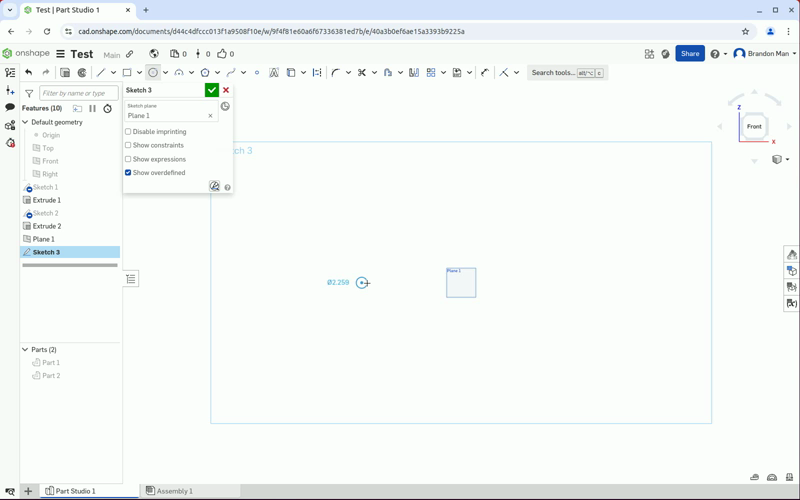
key(esc)
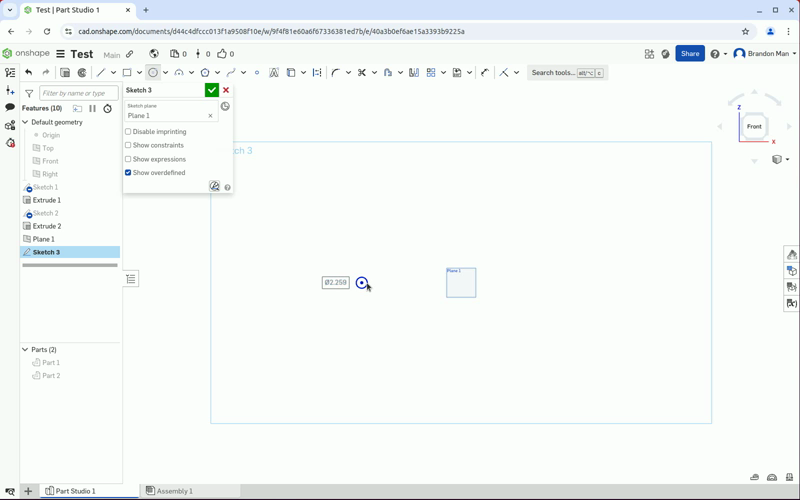
mouse_move(362, 282)
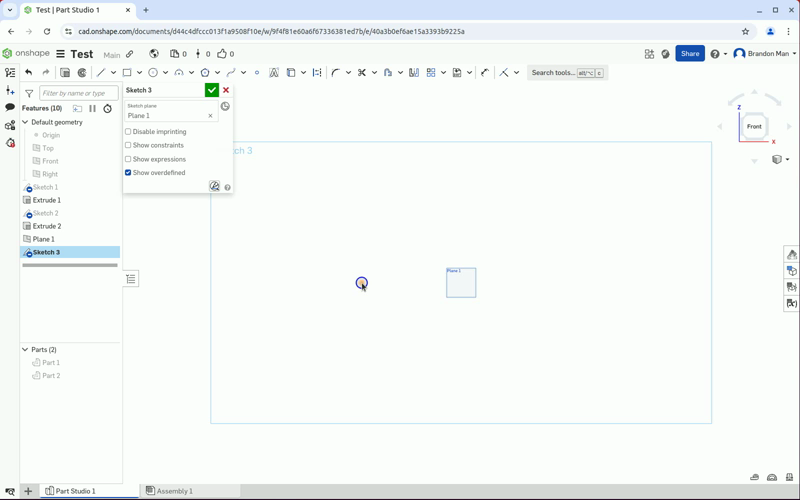
scroll(6)
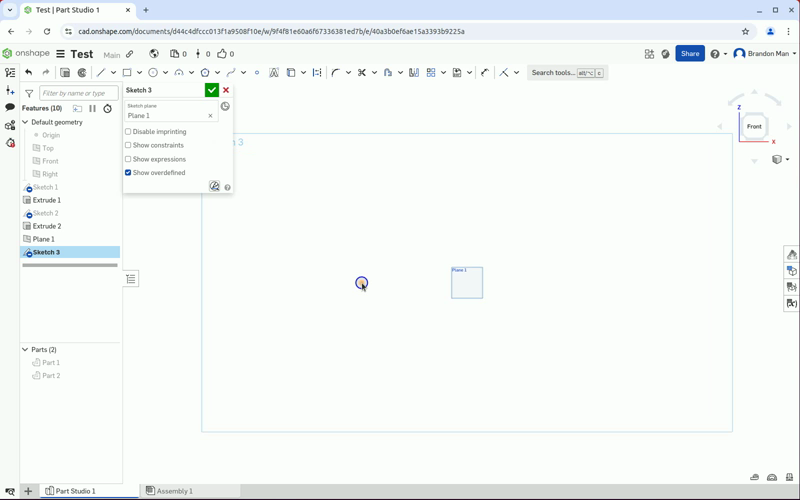
scroll(6)
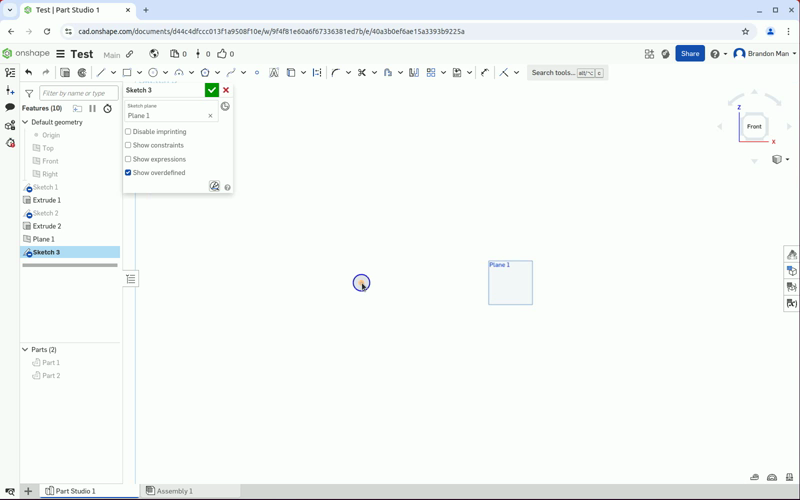
scroll(6)
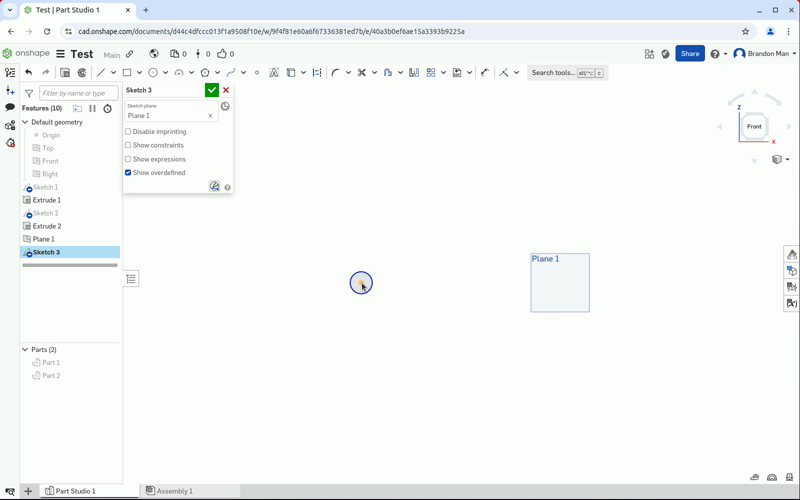
scroll(6)
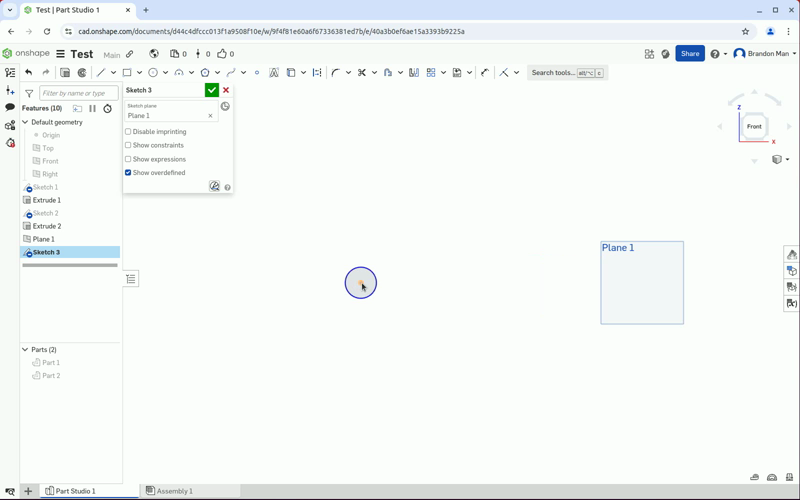
scroll(6)
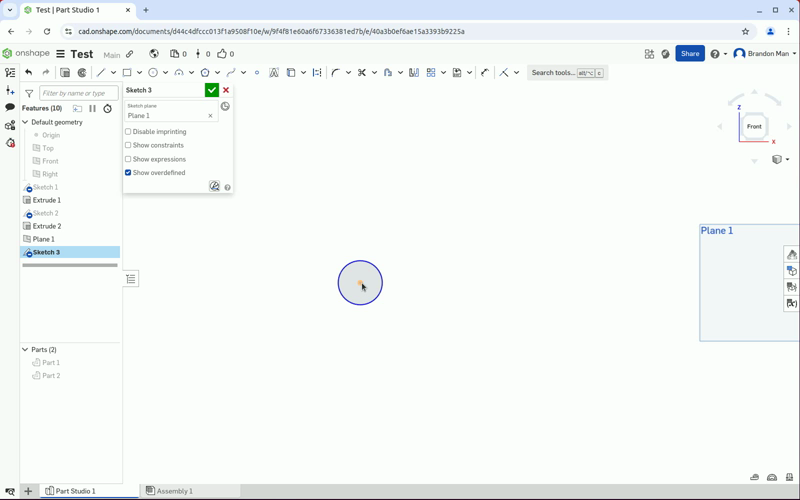
scroll(6)
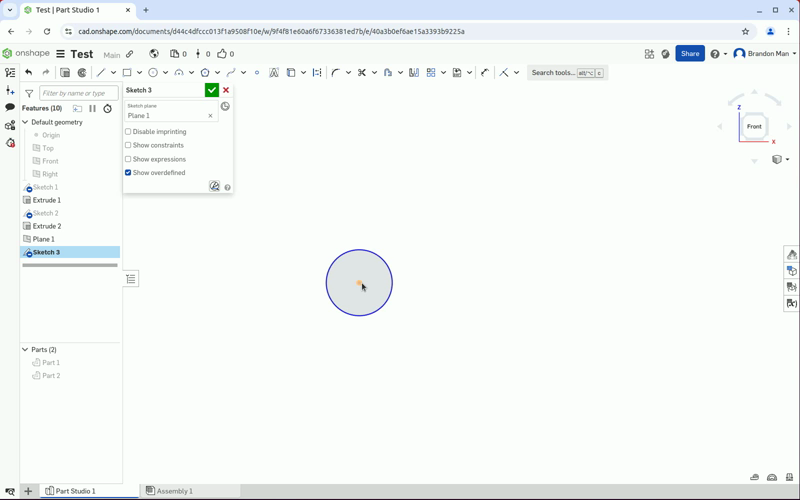
scroll(6)
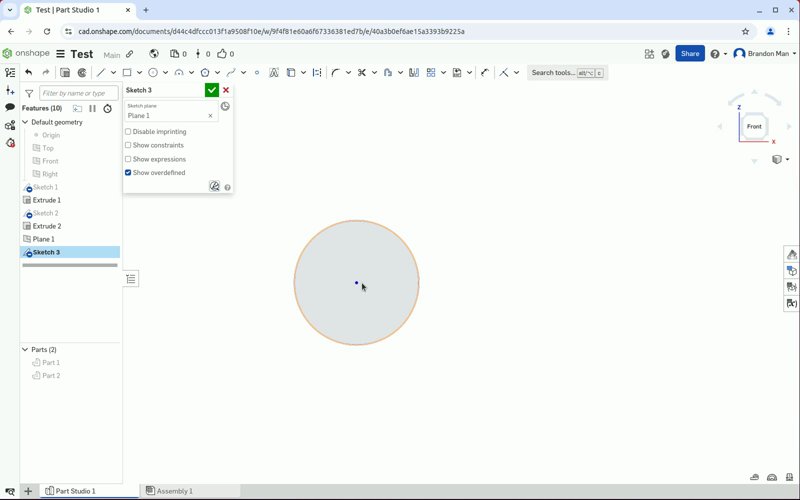
click(362, 282)
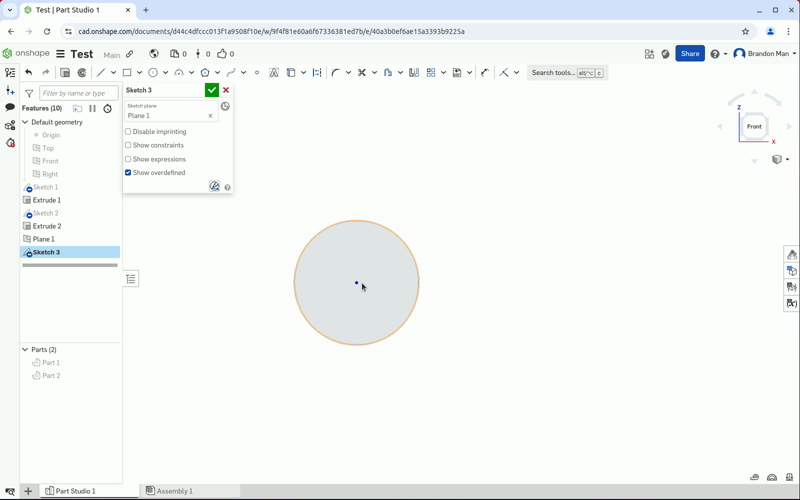
scroll(-6)
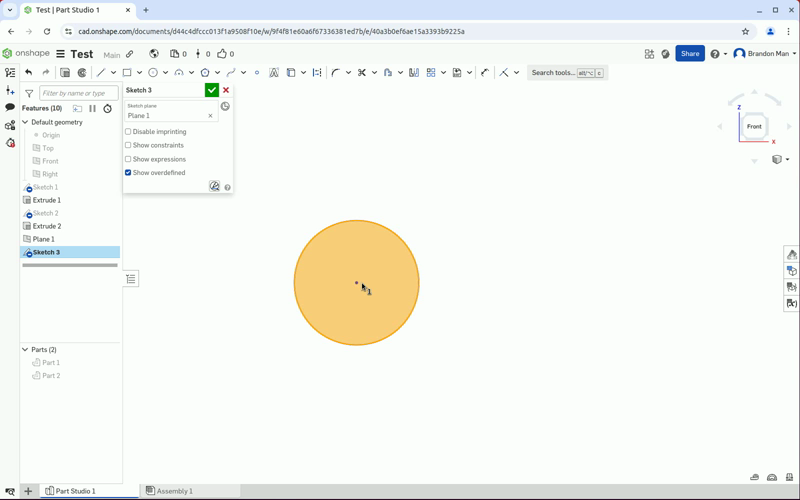
scroll(-6)
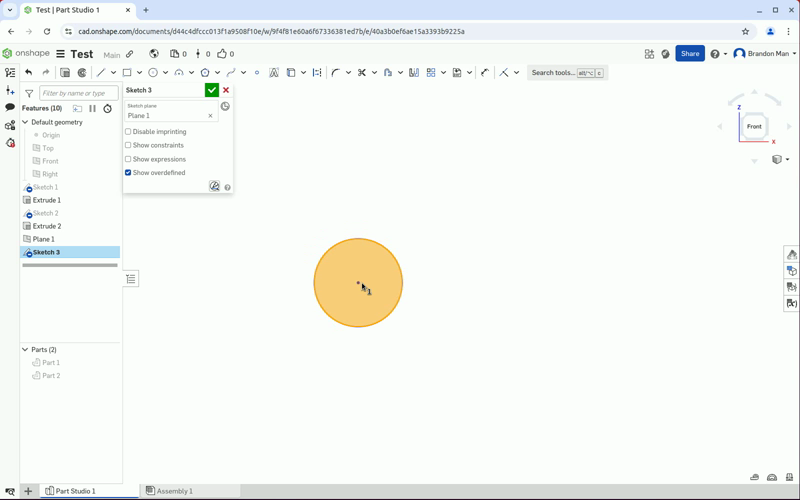
scroll(-6)
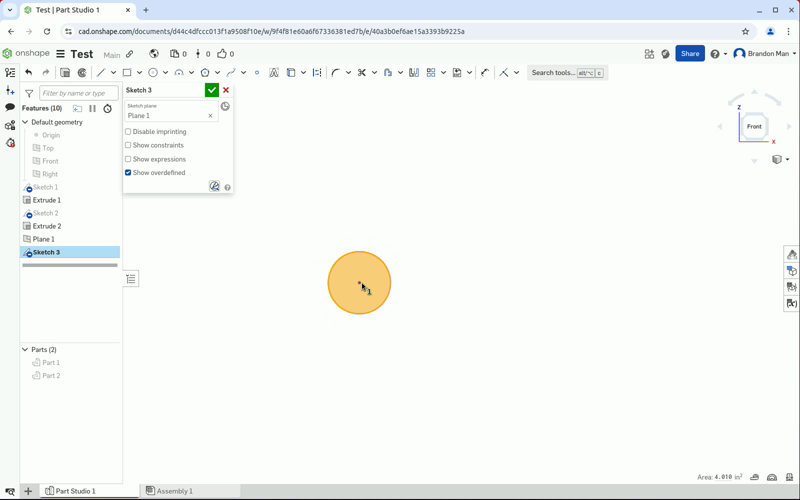
scroll(-6)
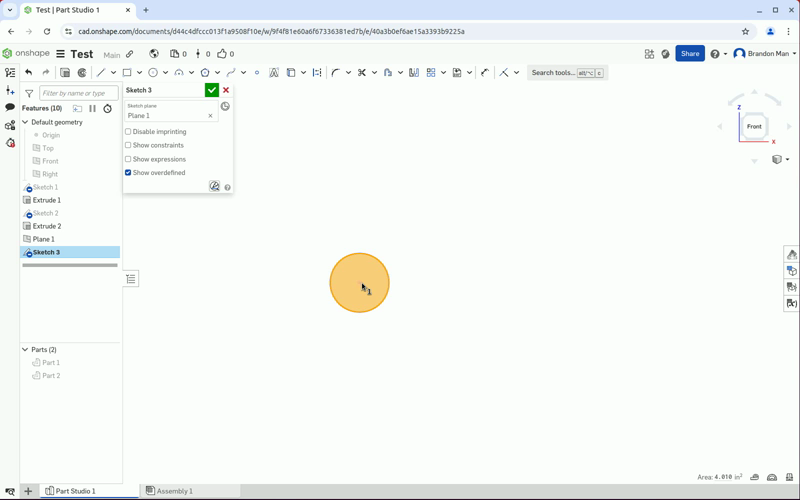
scroll(-6)
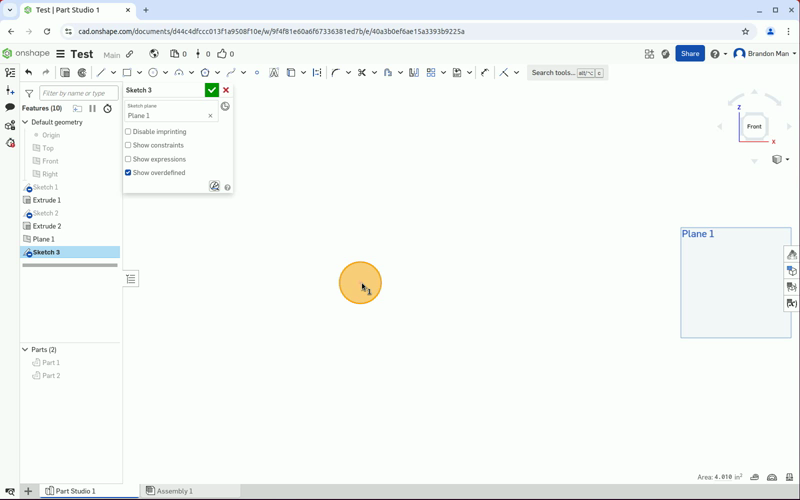
scroll(-6)
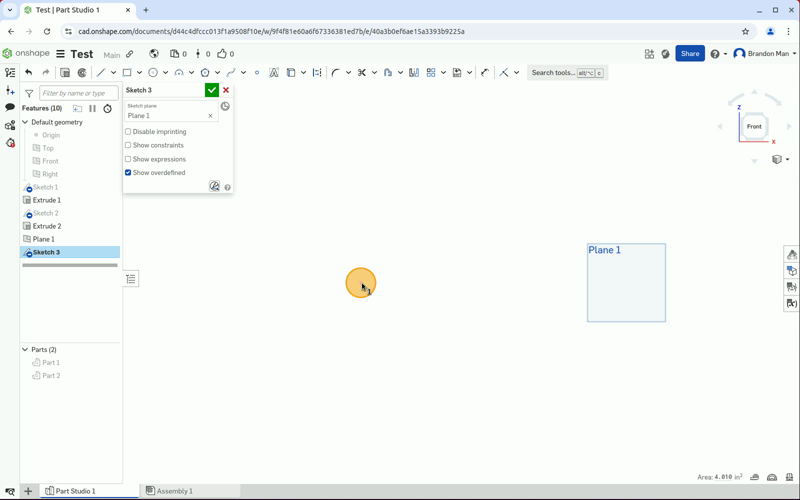
scroll(-6)
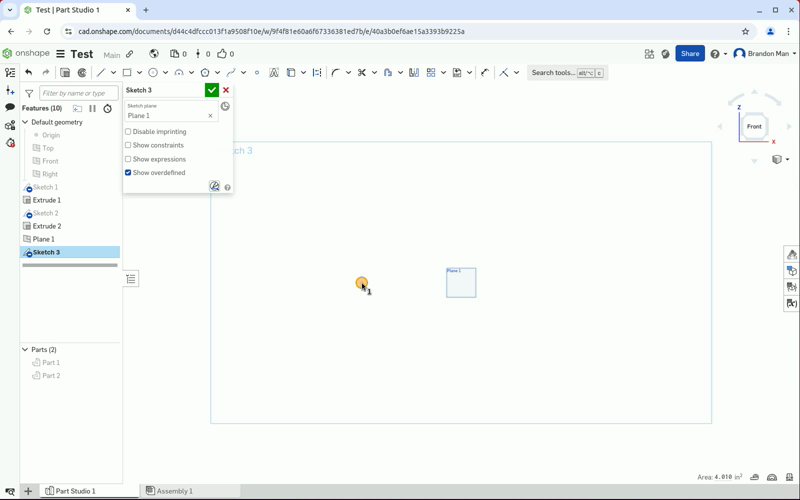
mouse_move(73, 352)
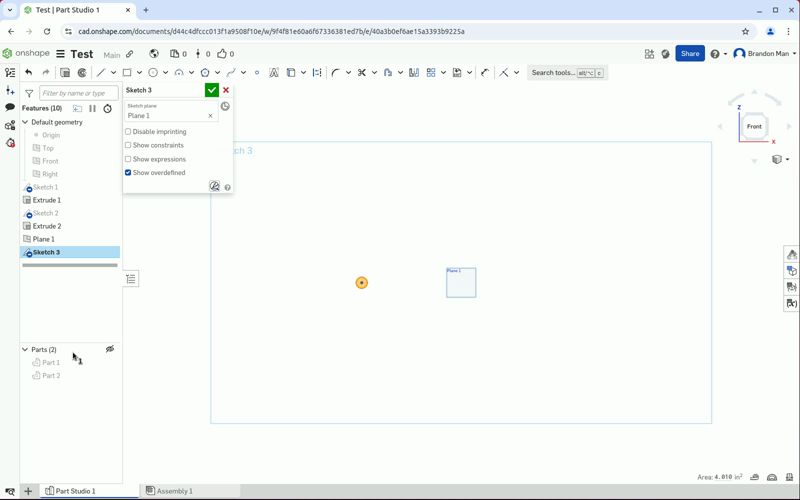
key(shift+y)
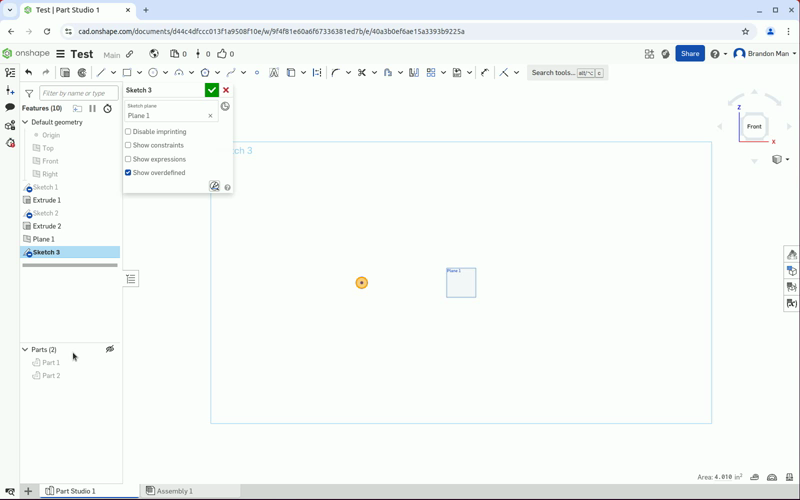
key(shift+e)
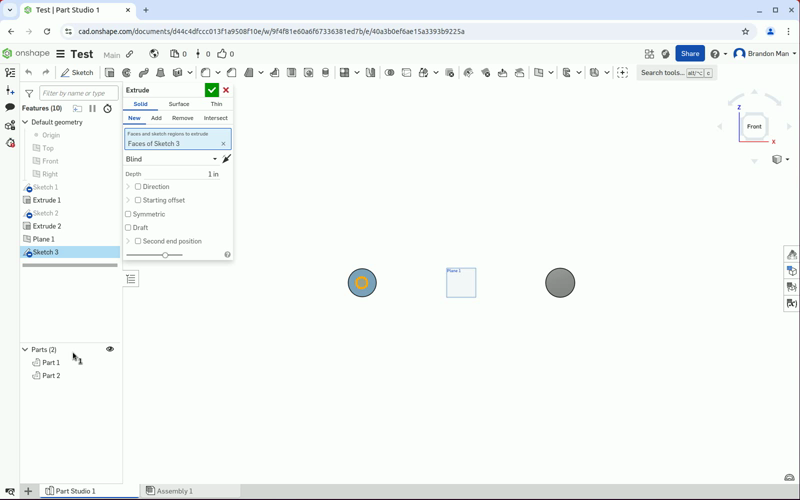
mouse_move(143, 106)
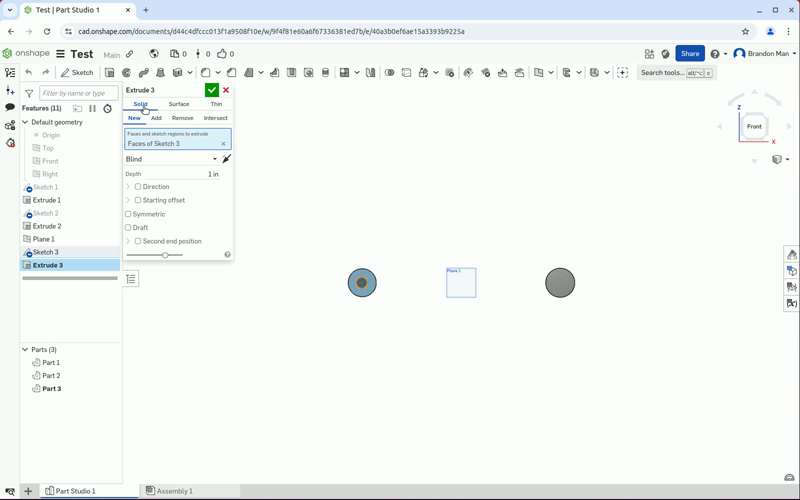
click(143, 106)
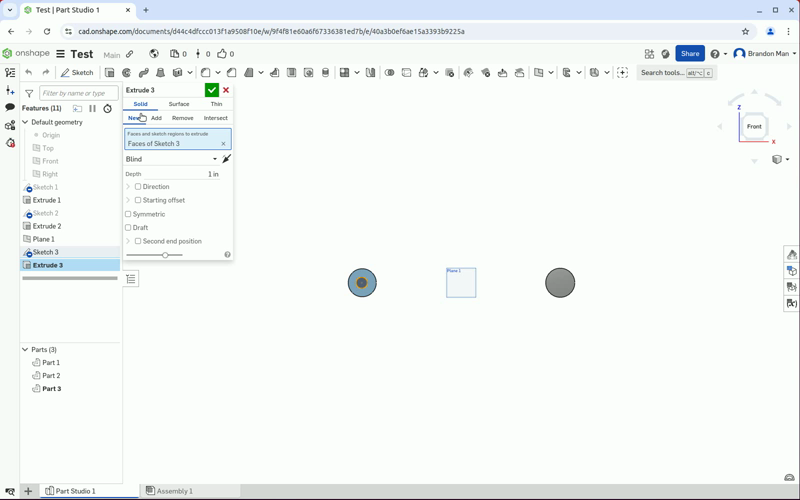
mouse_move(137, 120)
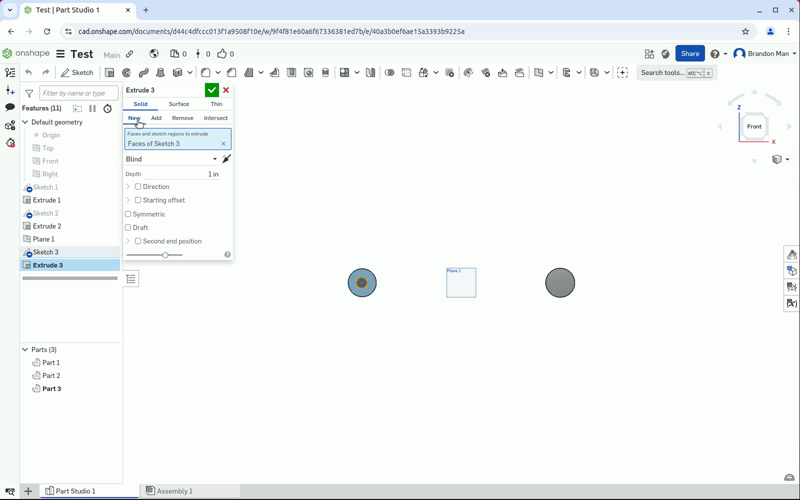
click(137, 120)
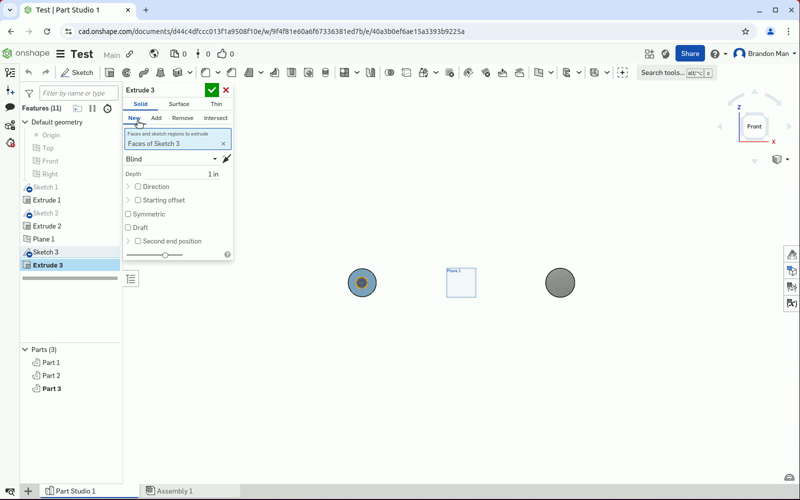
key(tab, 4)
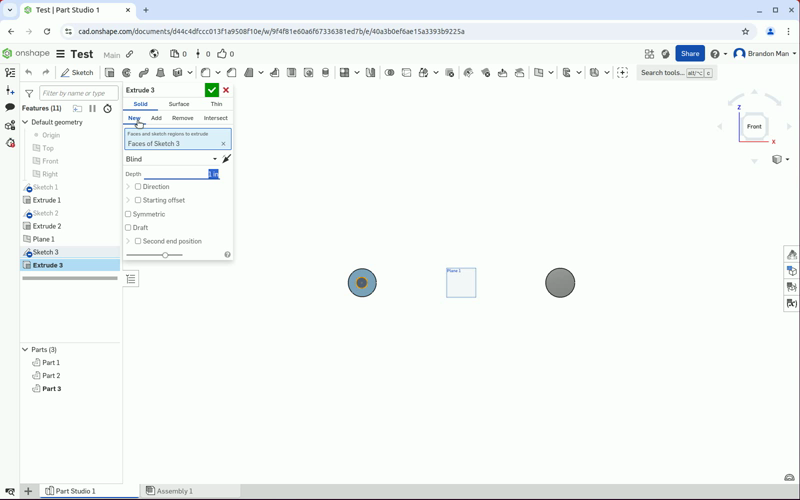
text(2.648)
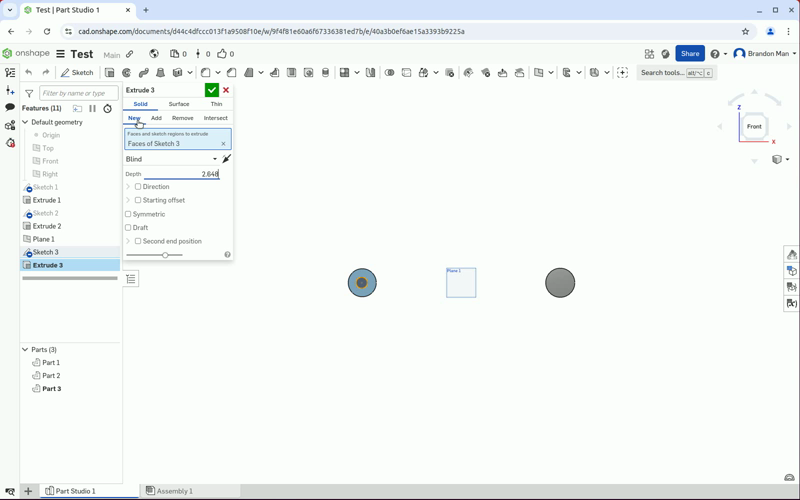
key(enter)
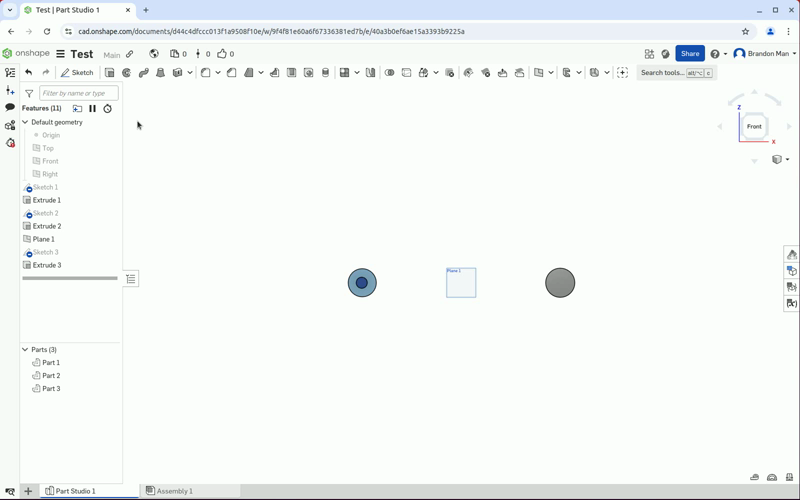
key(shift+h)
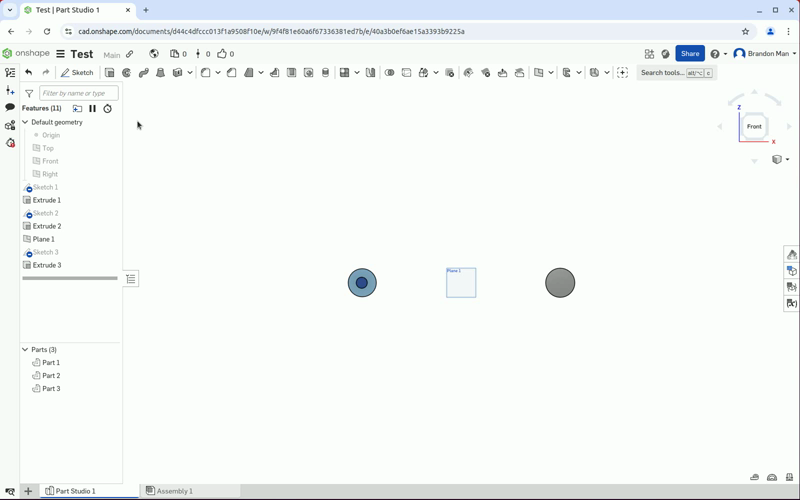
key(shift+h)
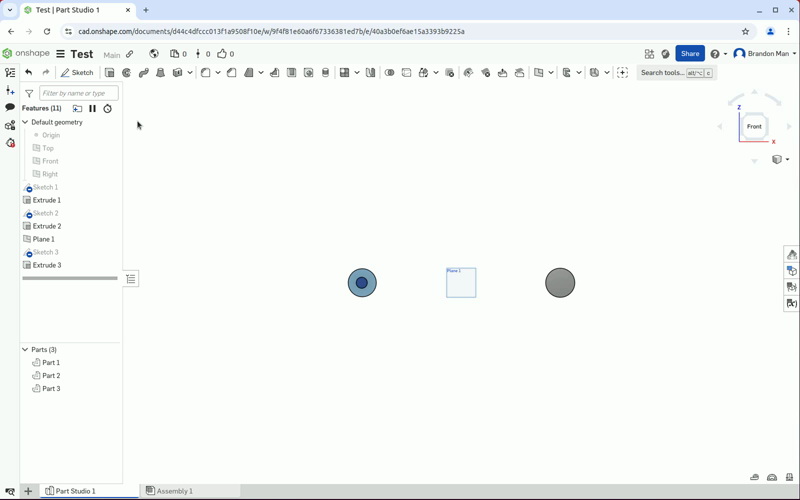
mouse_move(73, 189)
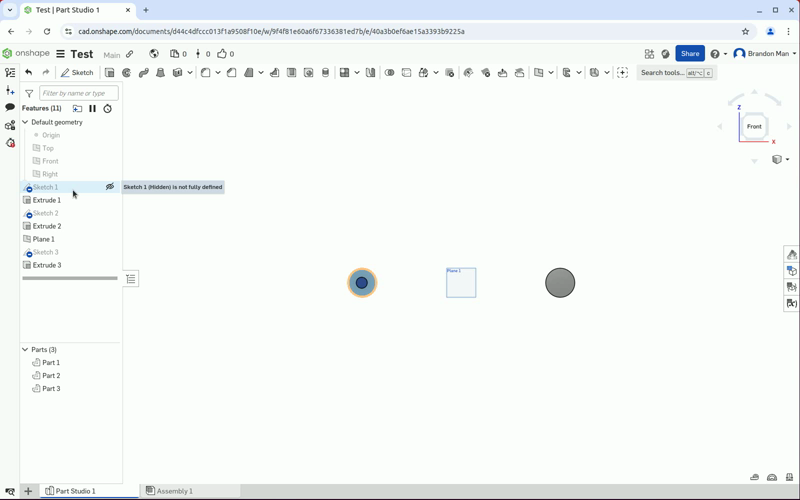
click(73, 189)
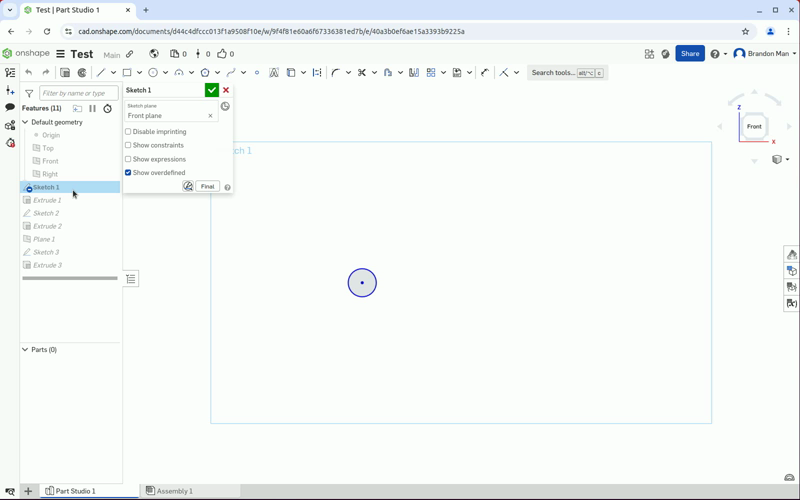
mouse_move(229, 92)
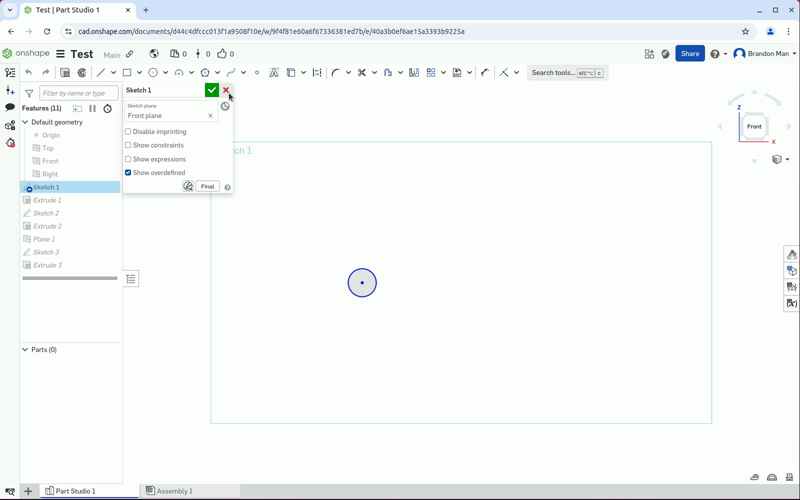
click(229, 92)
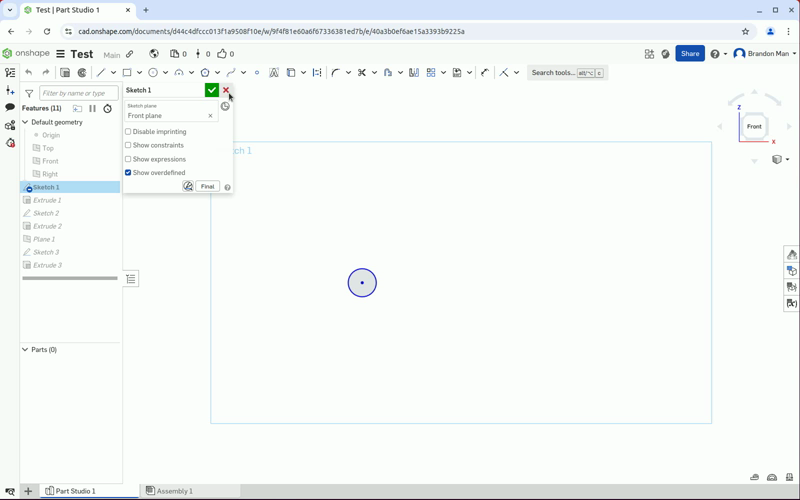
key(shift+s)
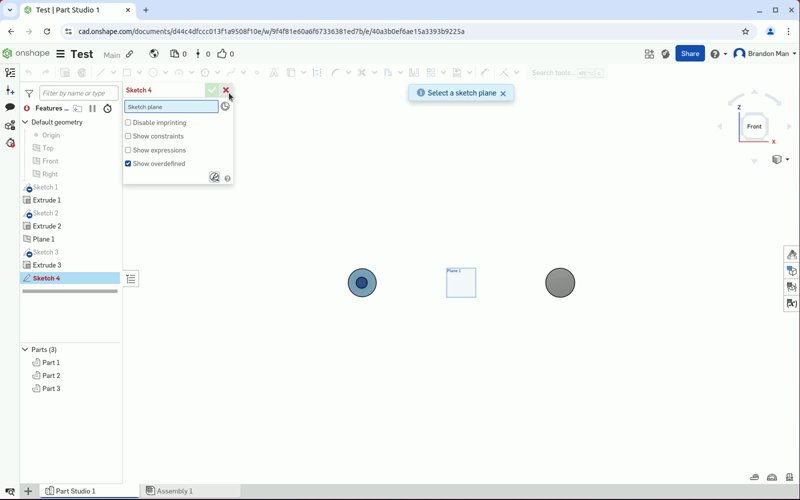
mouse_move(73, 163)
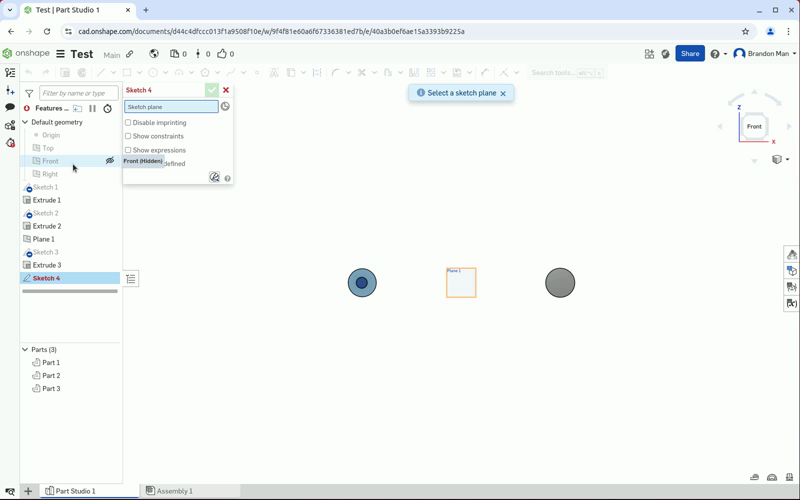
click(73, 163)
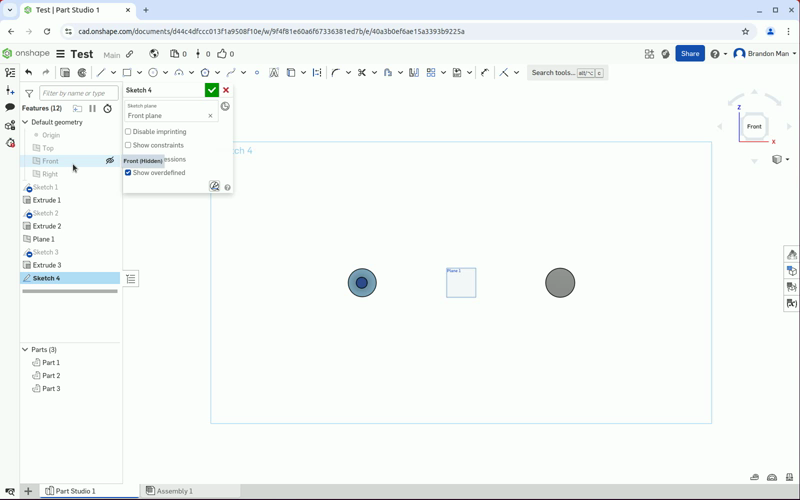
mouse_move(73, 352)
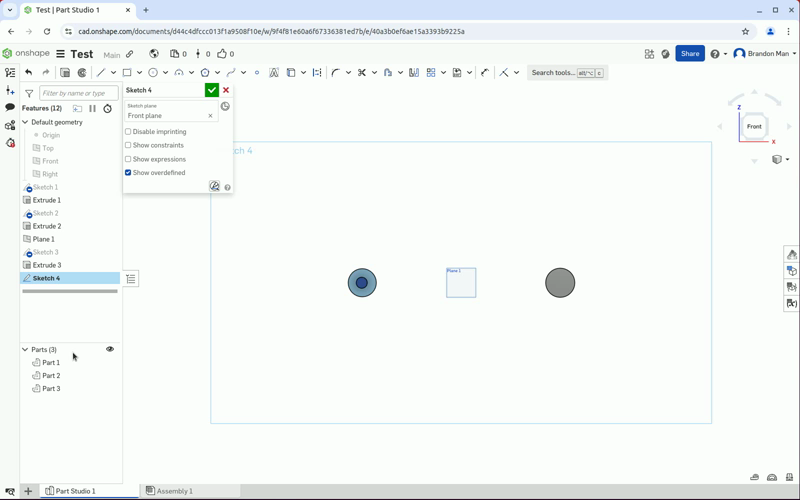
key(y)
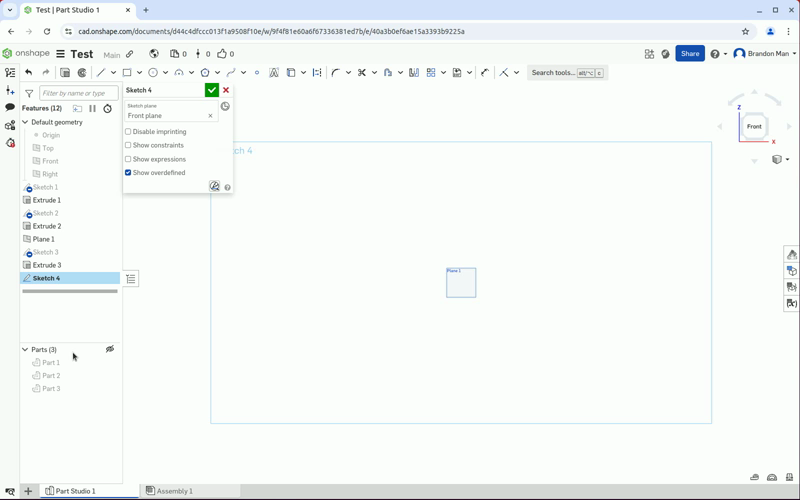
key(c)
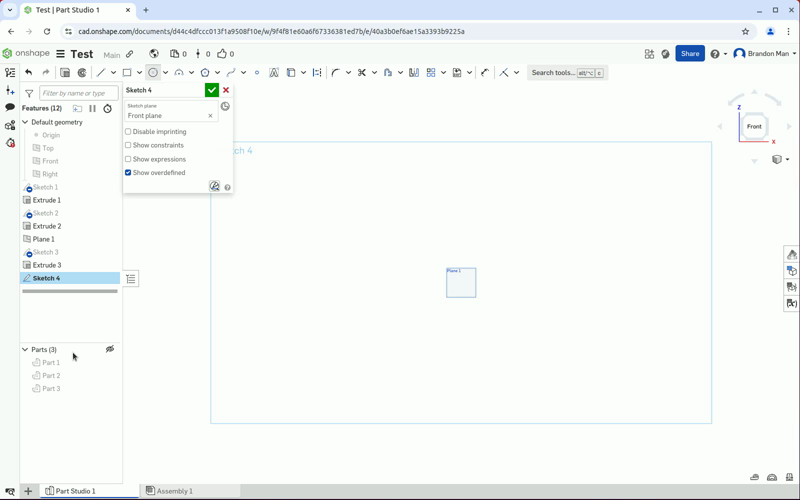
key_down(shift)
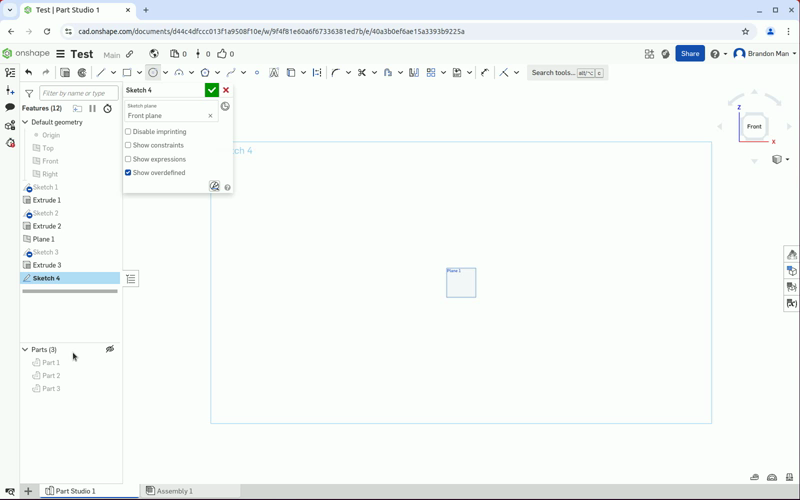
mouse_move(361, 282)
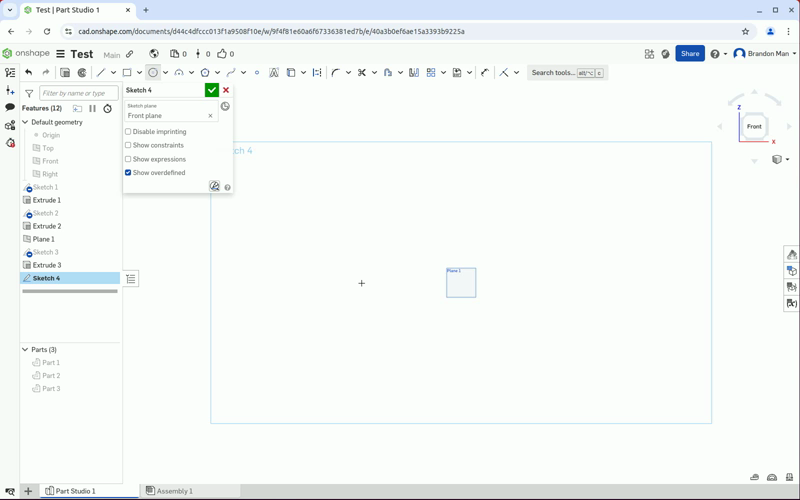
click(361, 282)
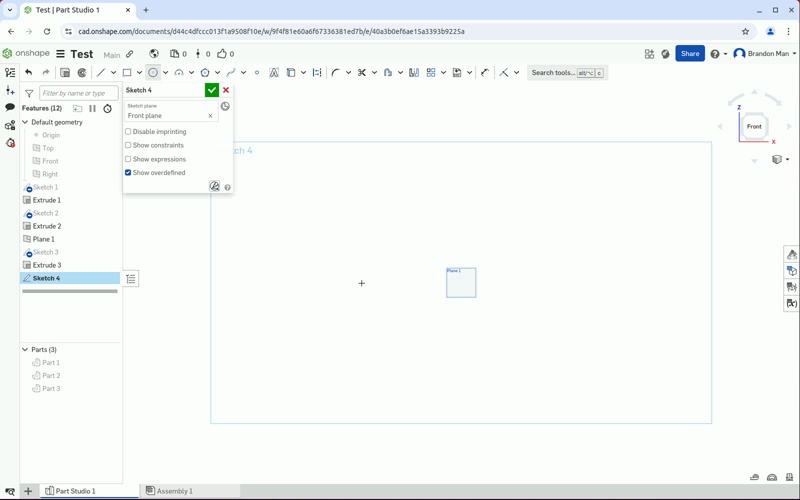
key_up(shift)
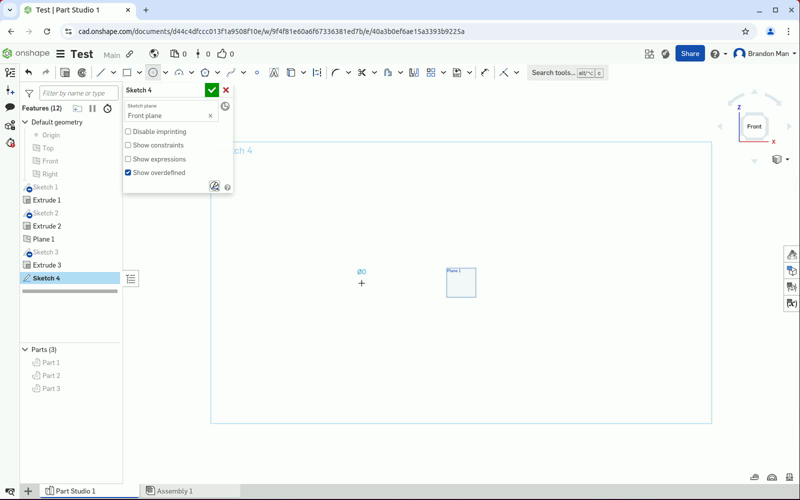
mouse_move(367, 282)
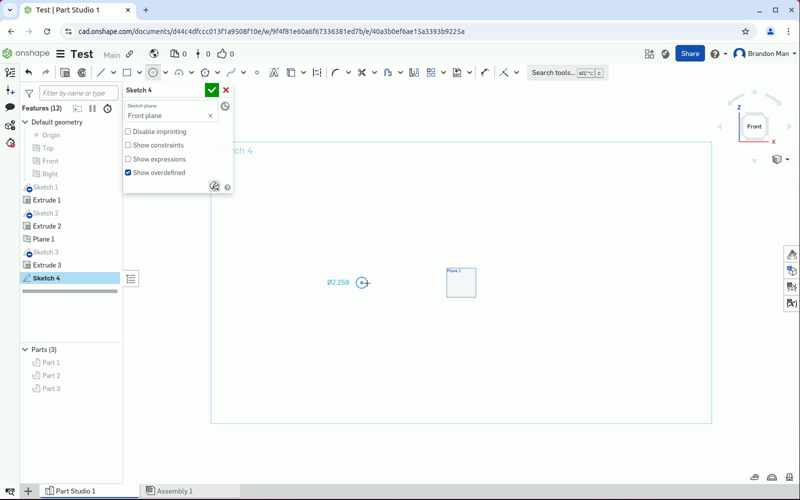
click(367, 282)
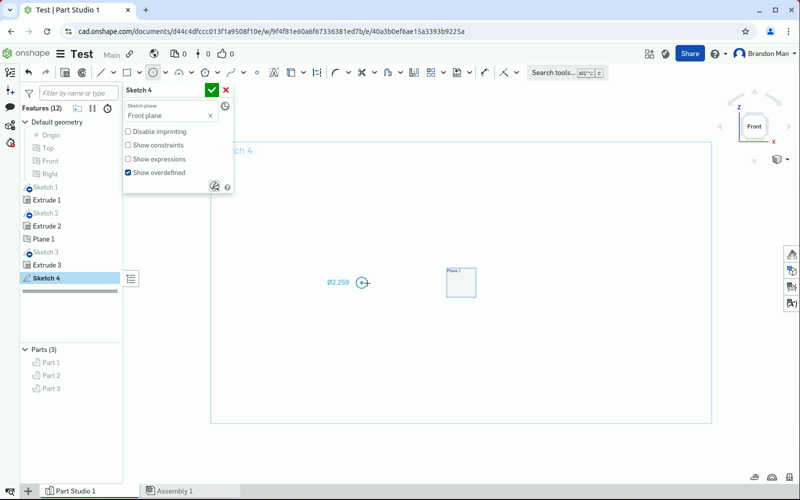
key(esc)
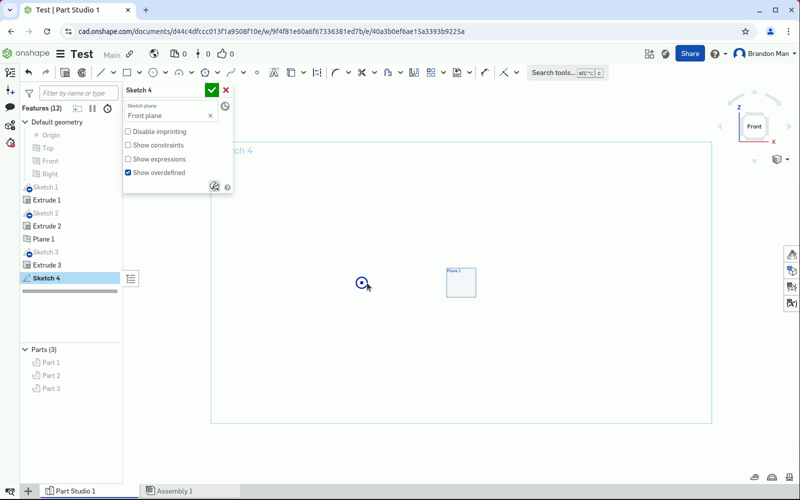
mouse_move(363, 286)
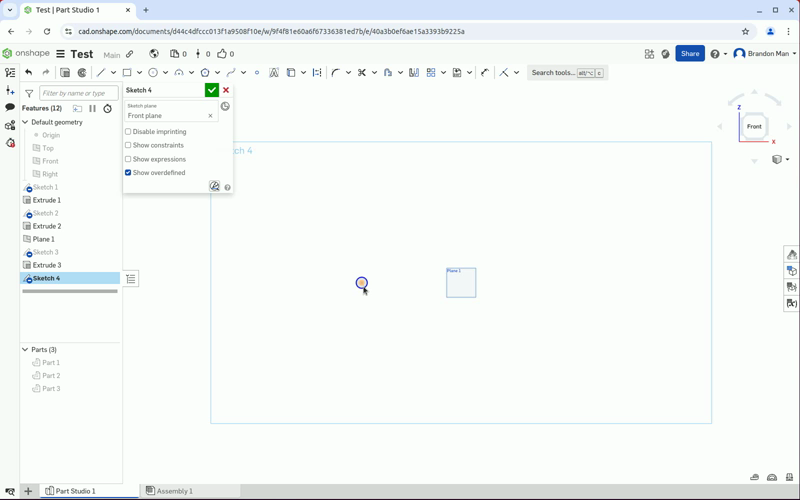
scroll(6)
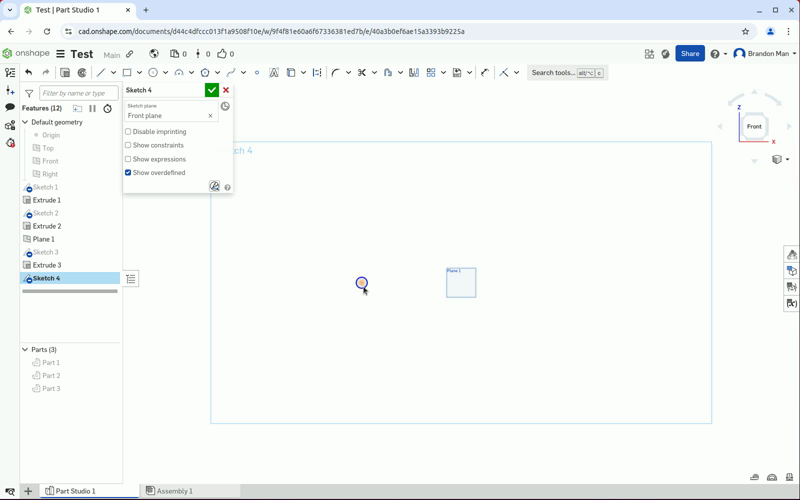
scroll(6)
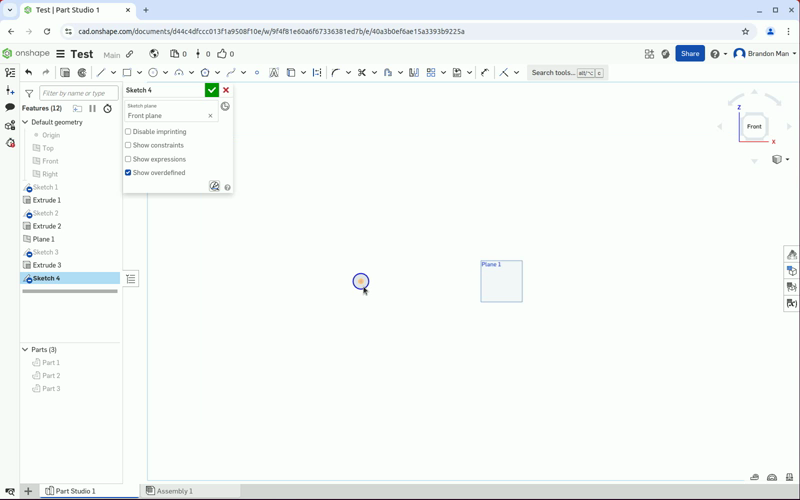
scroll(6)
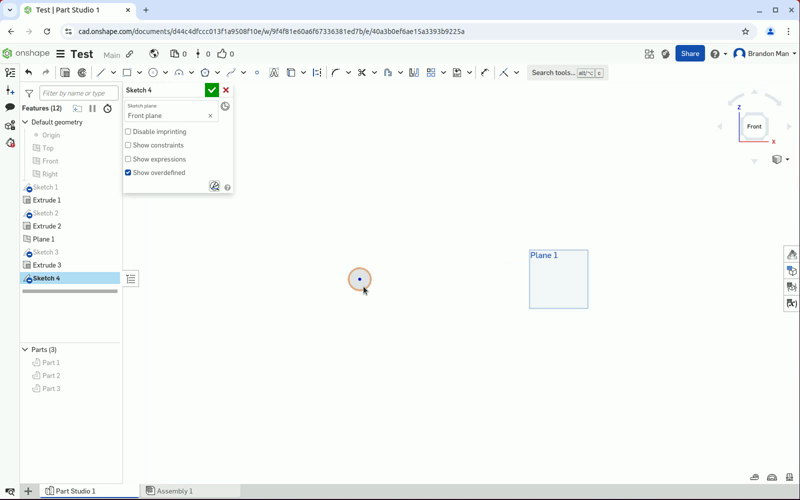
scroll(6)
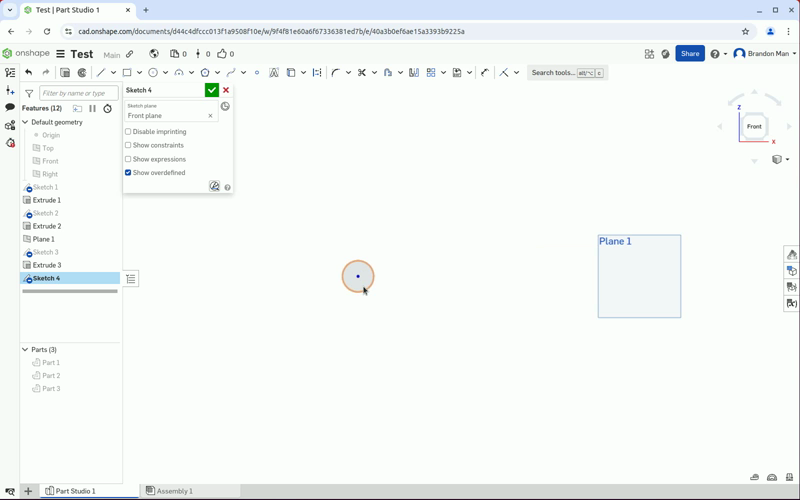
scroll(6)
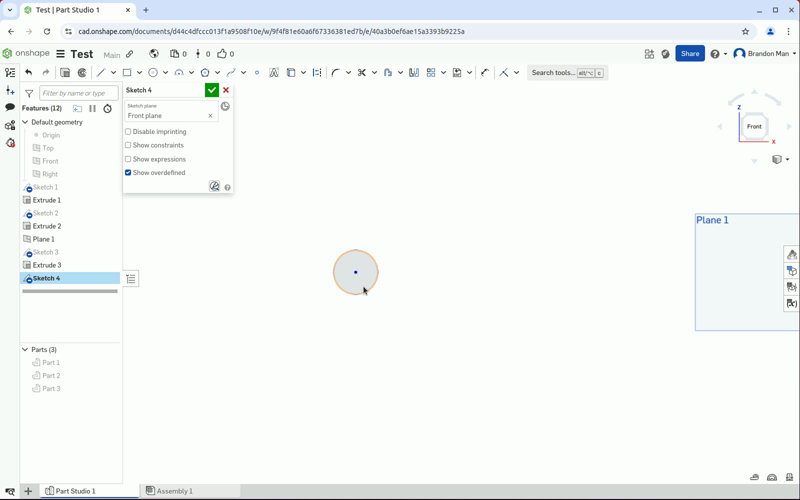
scroll(6)
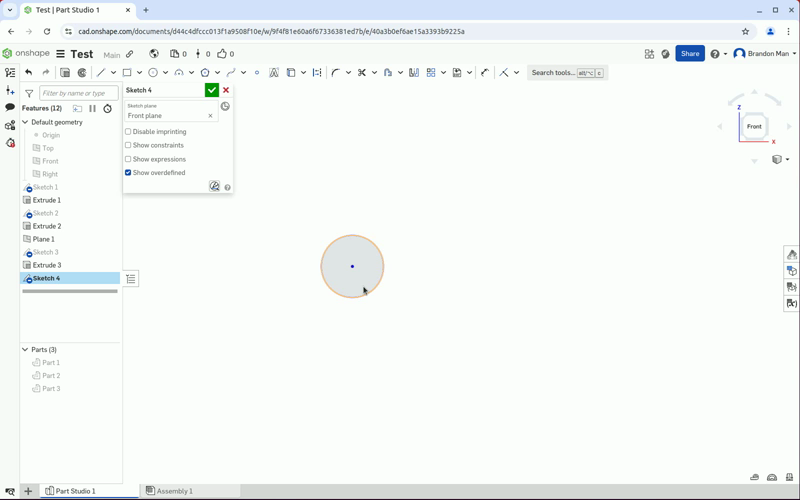
scroll(6)
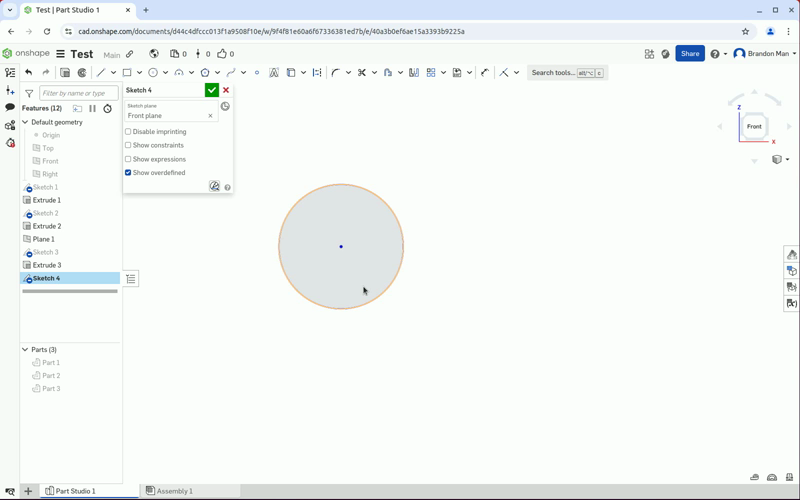
click(363, 286)
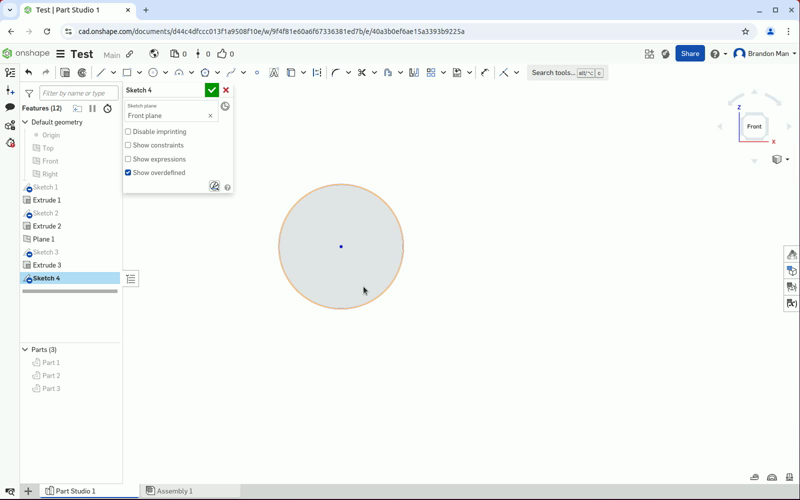
scroll(-6)
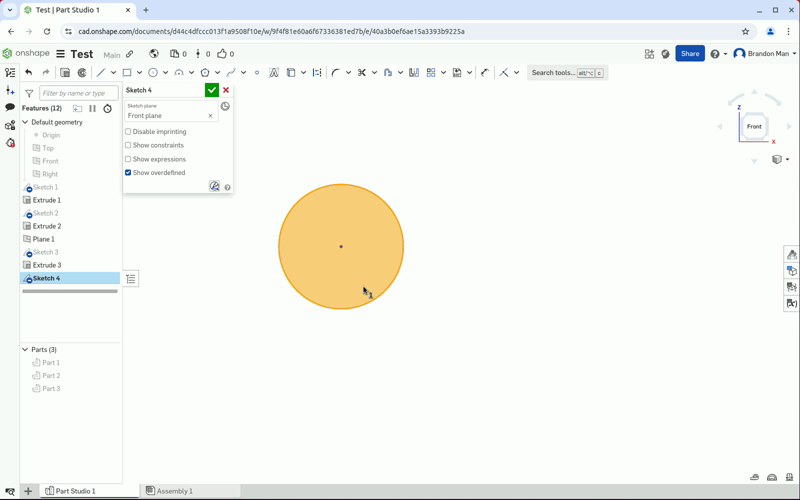
scroll(-6)
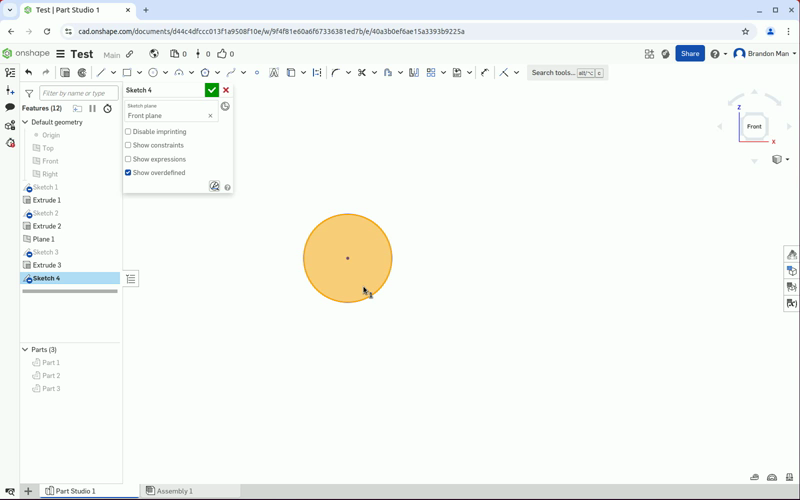
scroll(-6)
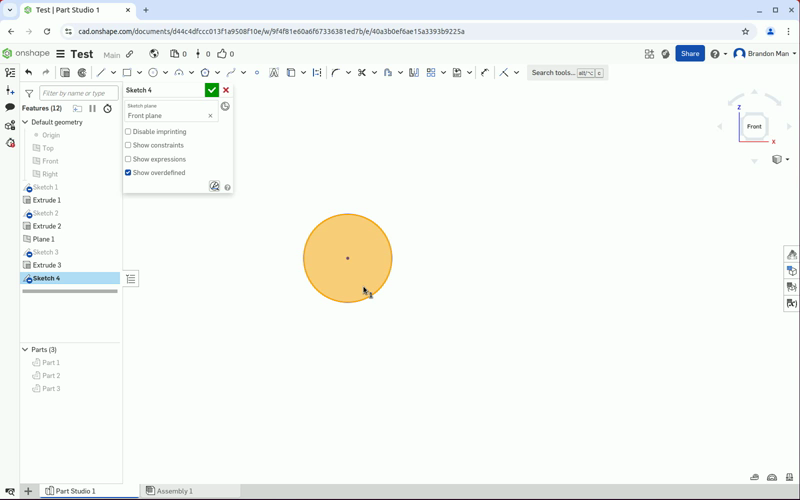
scroll(-6)
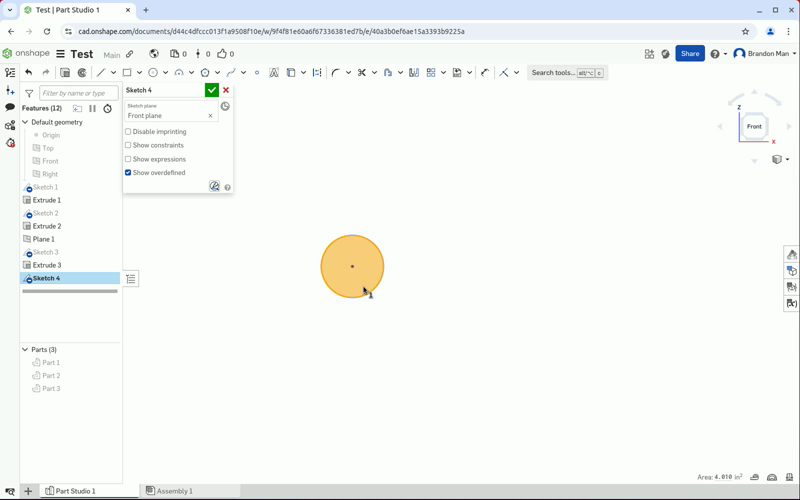
scroll(-6)
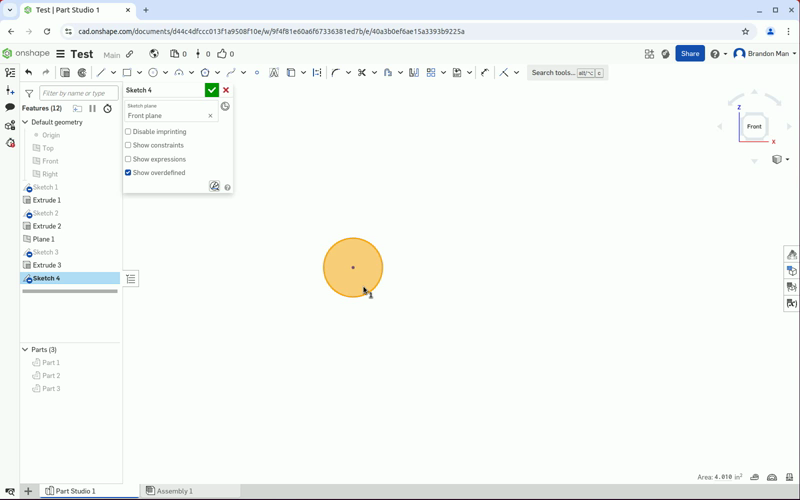
scroll(-6)
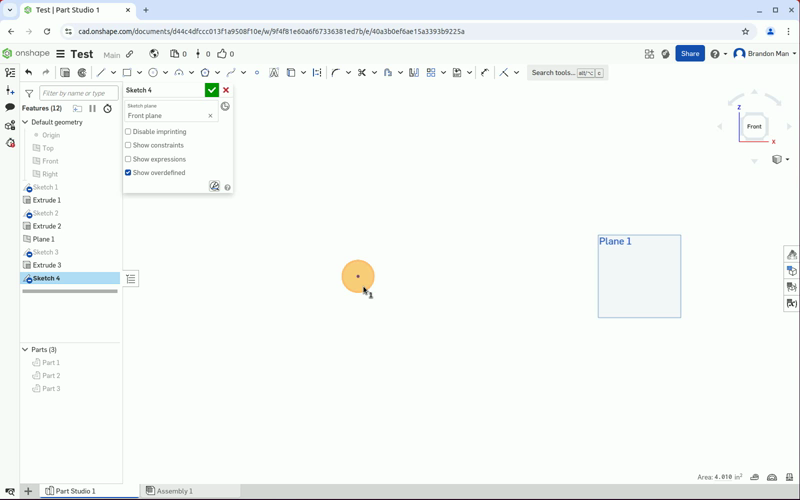
scroll(-6)
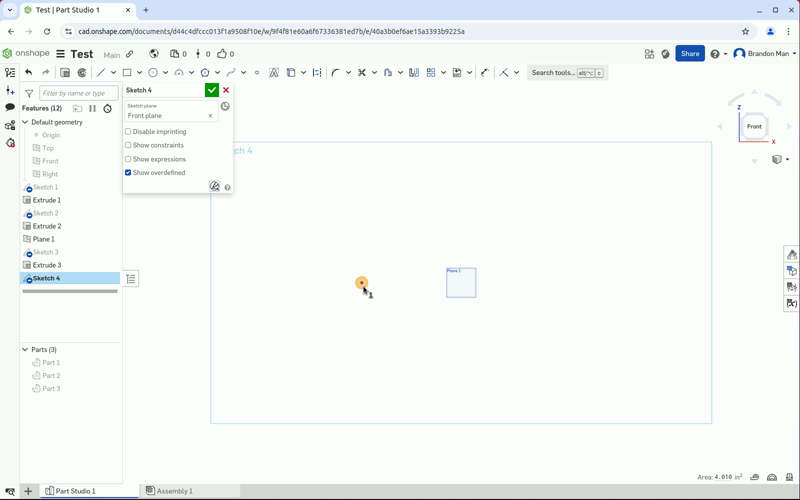
mouse_move(73, 352)
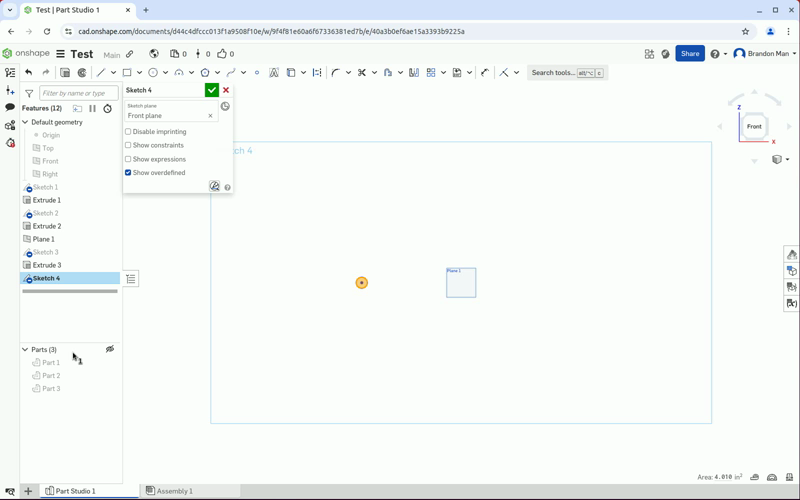
key(shift+y)
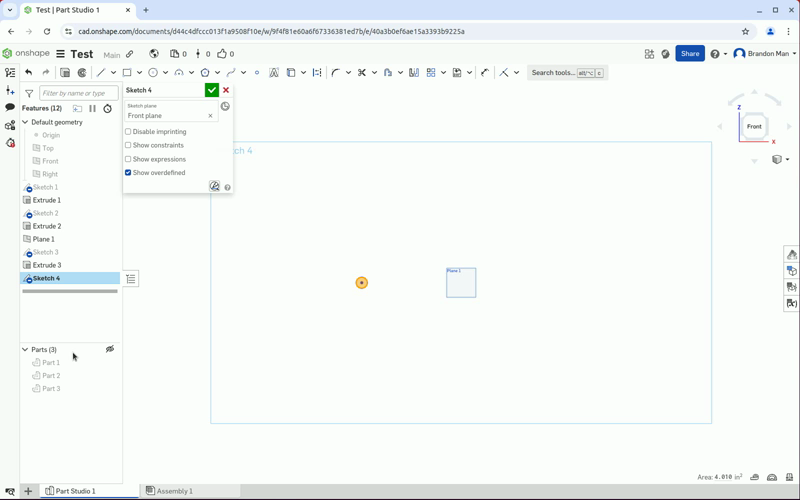
key(shift+e)
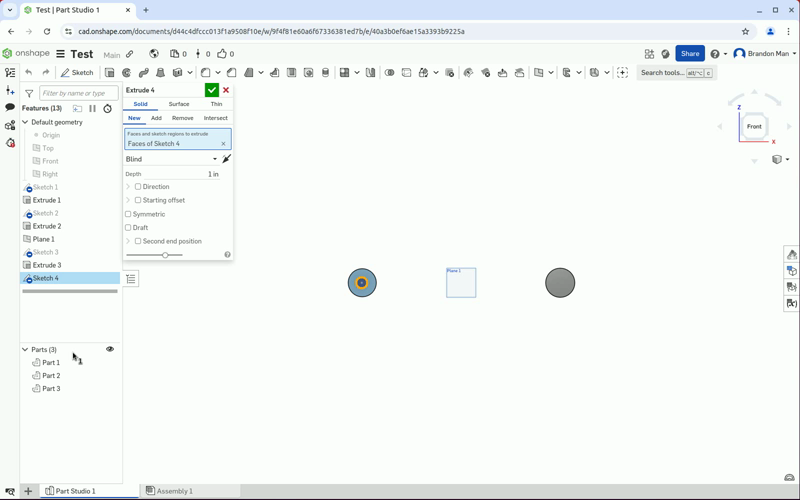
mouse_move(143, 106)
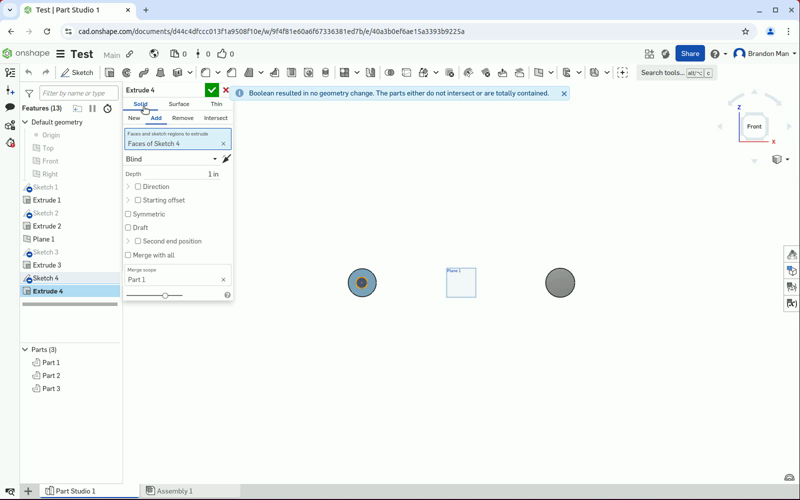
click(143, 106)
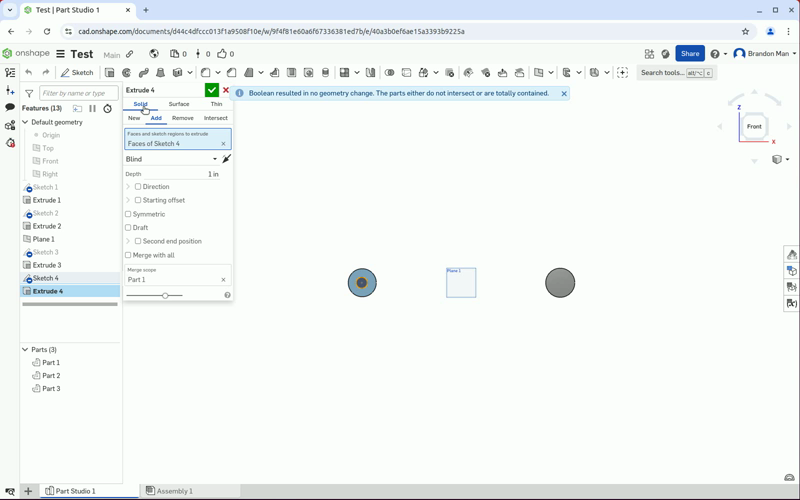
mouse_move(137, 120)
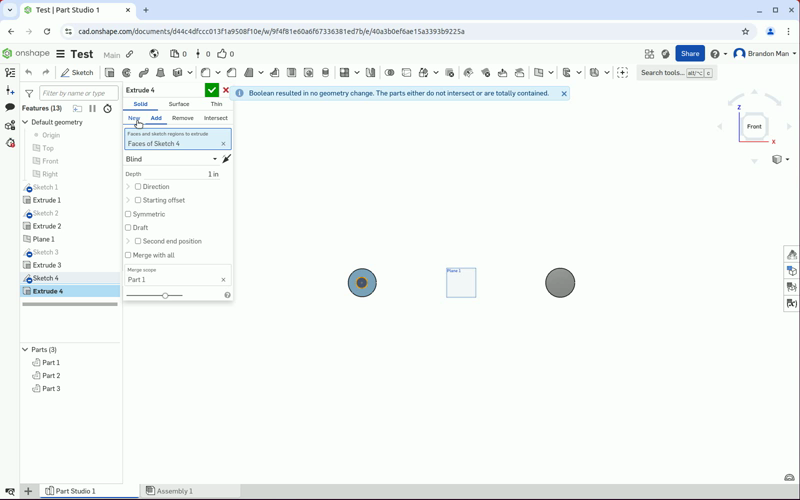
click(137, 120)
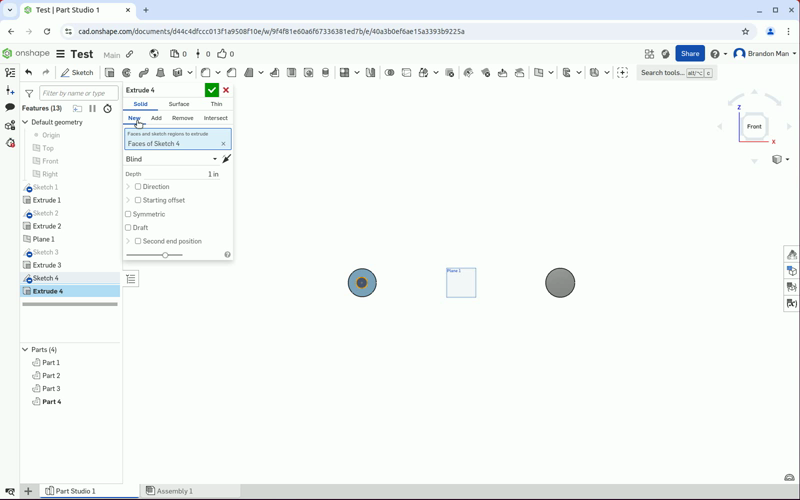
key(tab, 4)
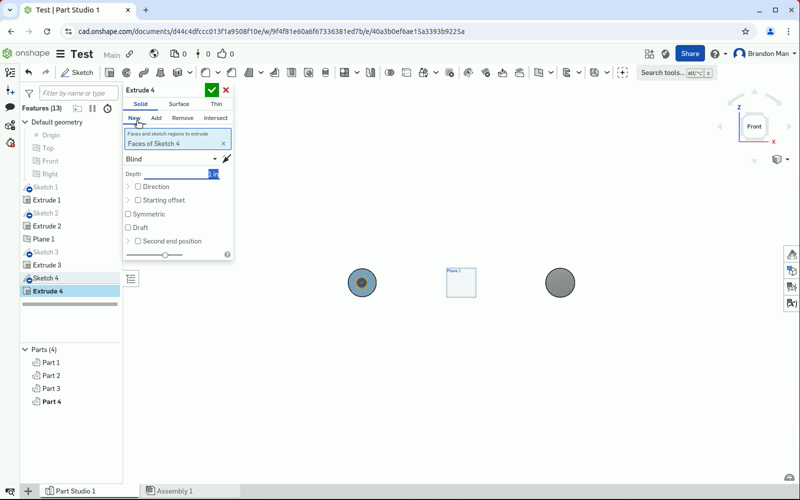
text(-2.648)
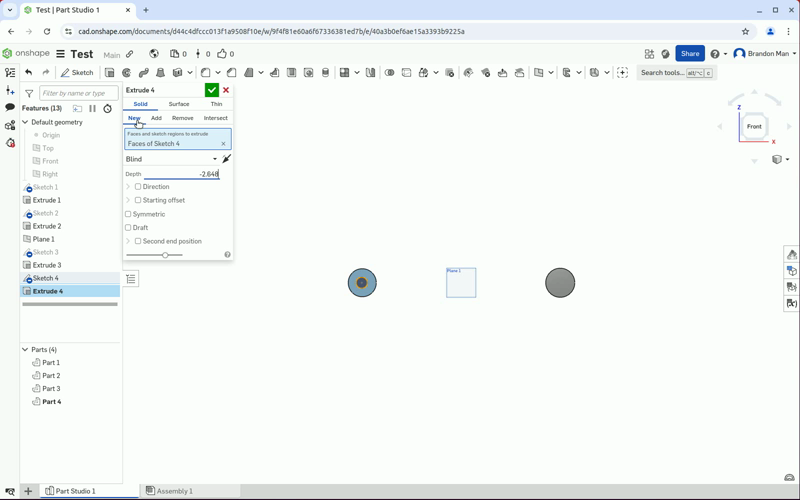
key(enter)
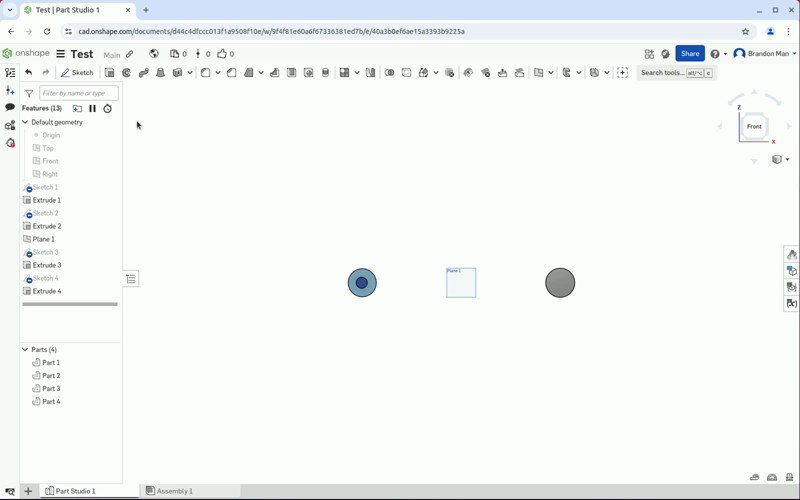
key(shift+h)
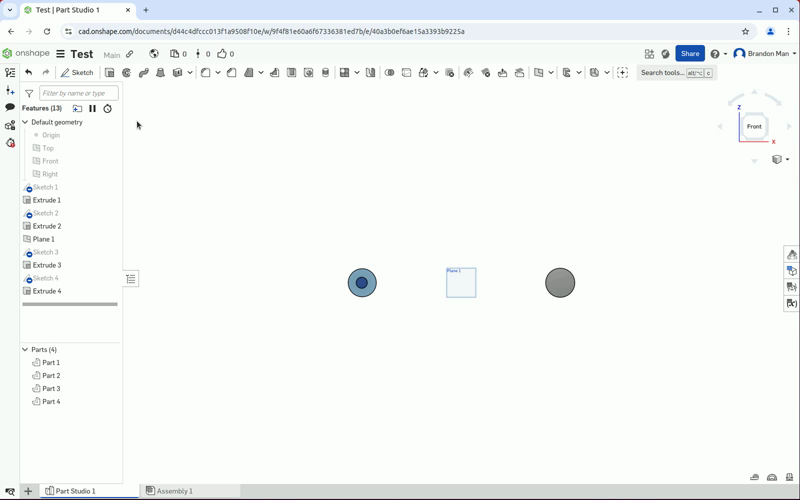
key(shift+h)
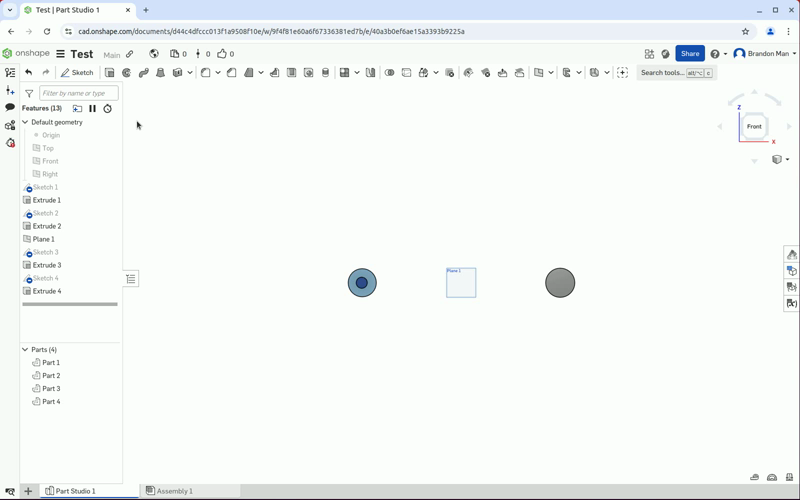
mouse_move(73, 189)
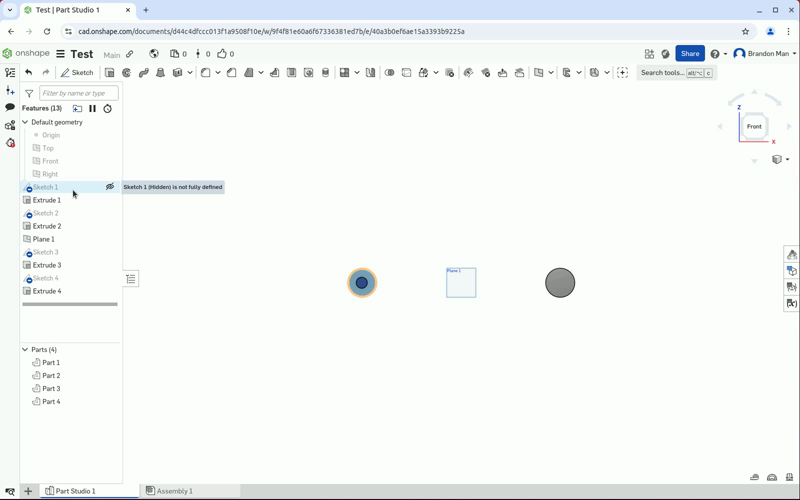
click(73, 189)
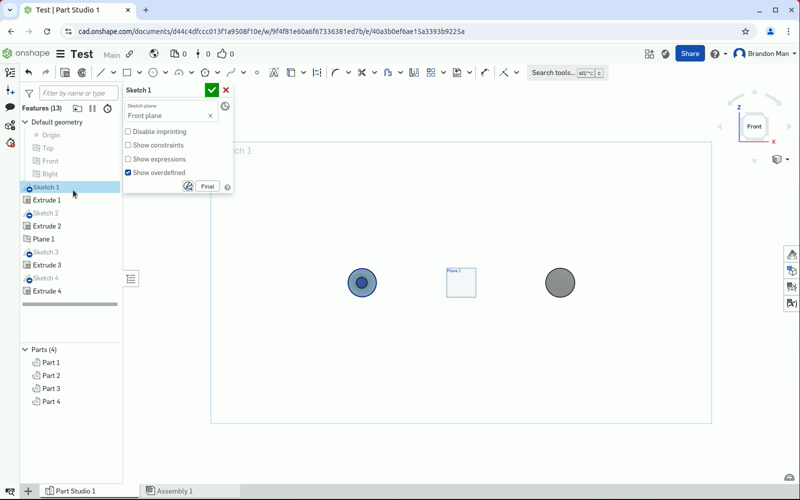
mouse_move(229, 92)
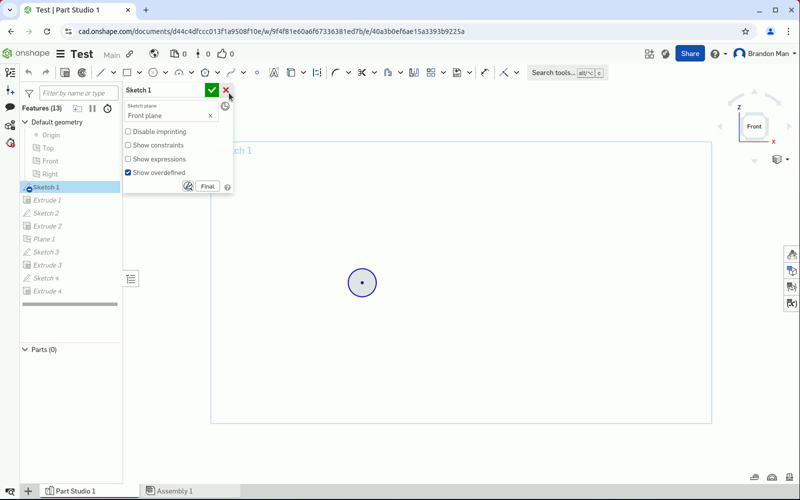
click(229, 92)
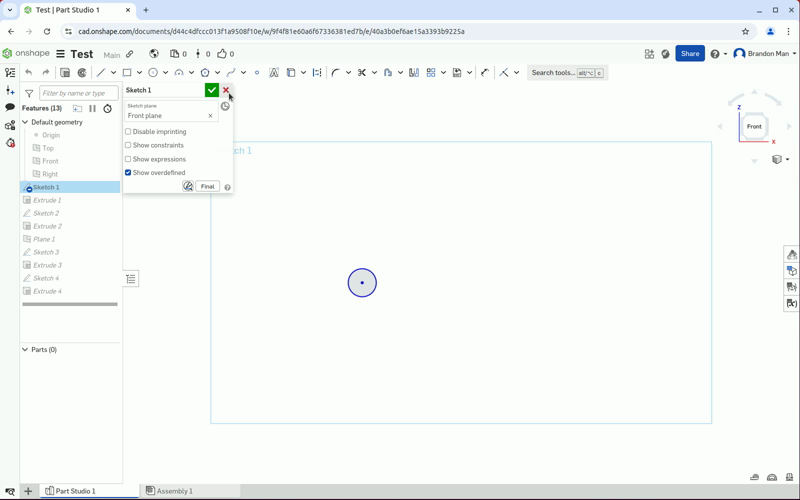
key(shift+s)
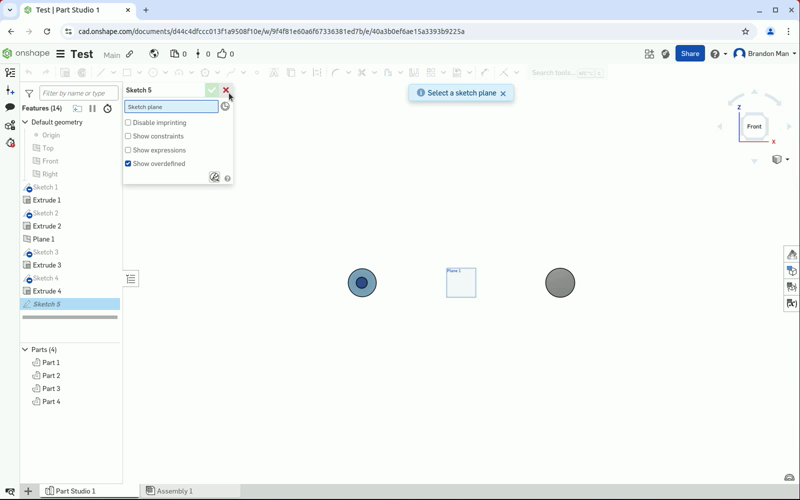
mouse_move(73, 241)
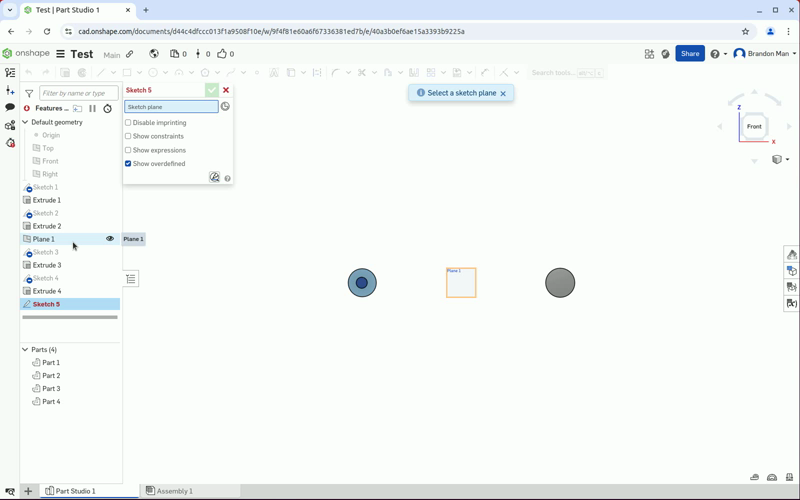
click(73, 241)
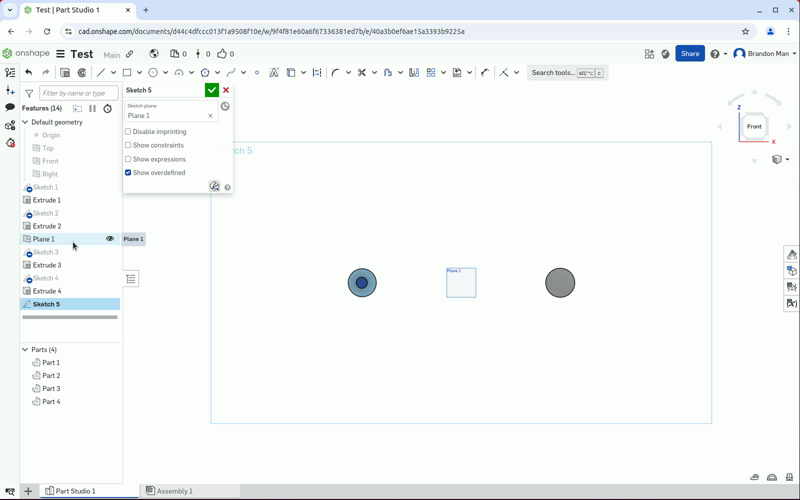
mouse_move(73, 352)
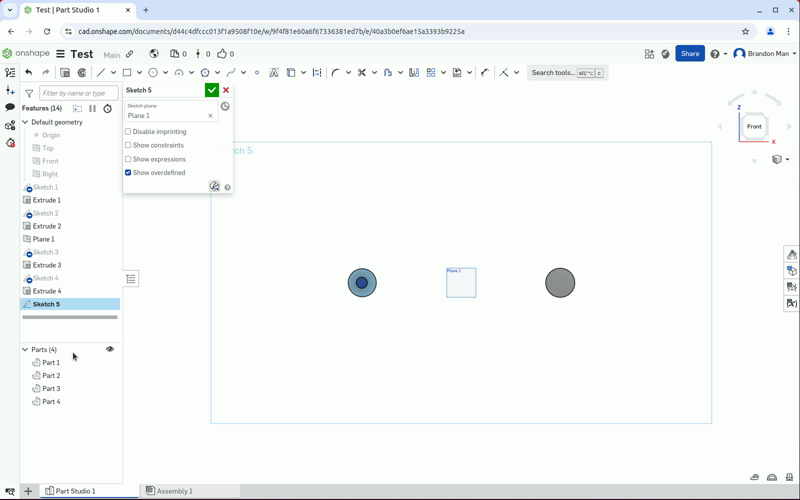
key(y)
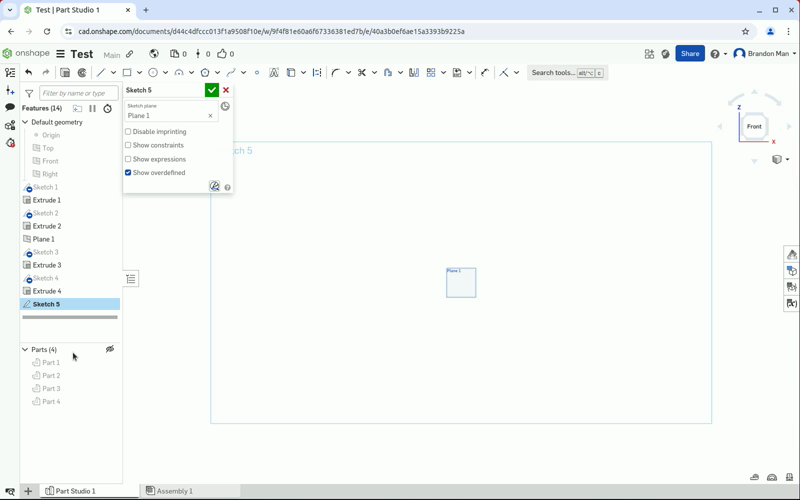
key(c)
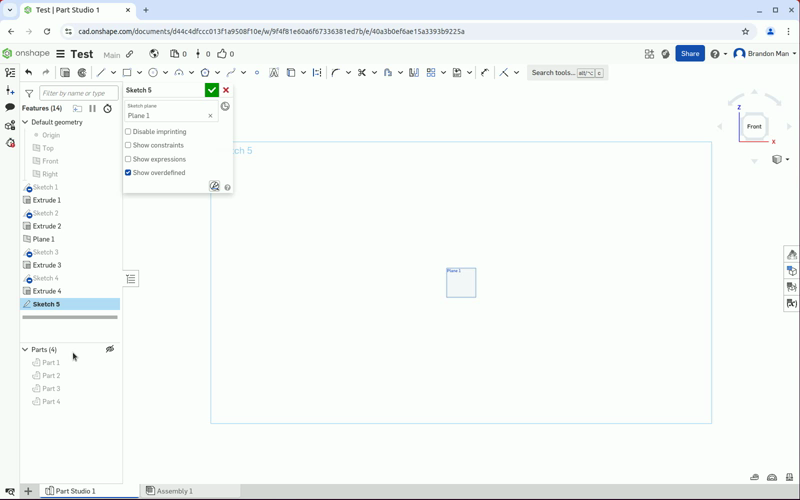
key_down(shift)
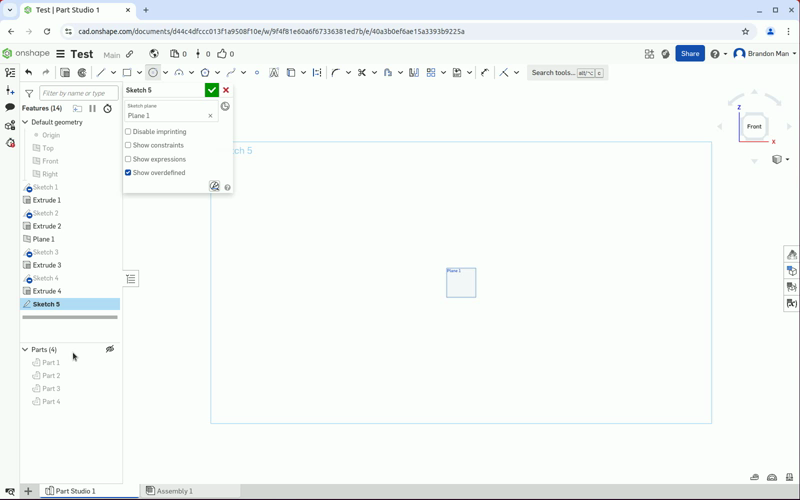
mouse_move(559, 282)
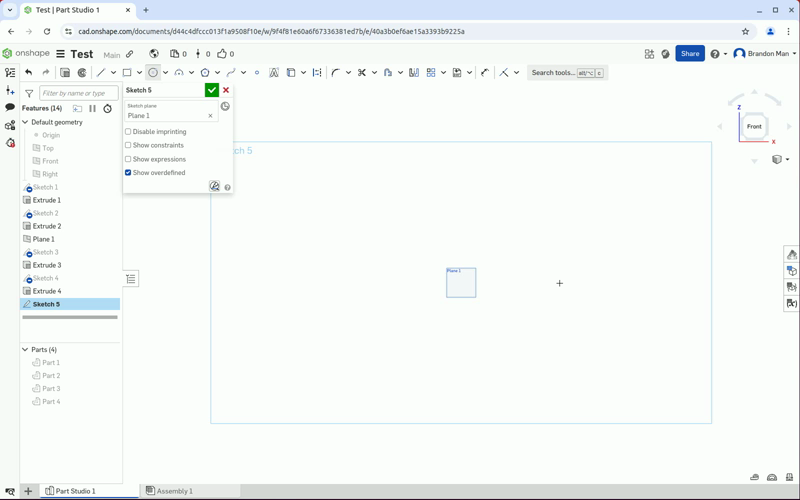
click(559, 282)
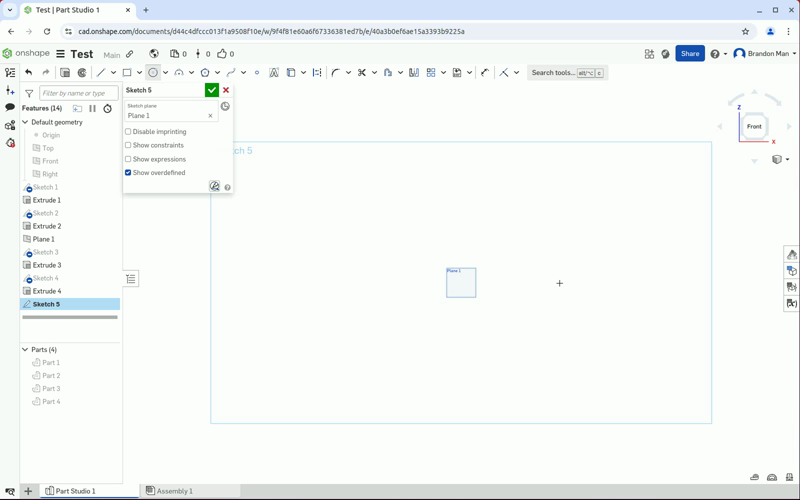
key_up(shift)
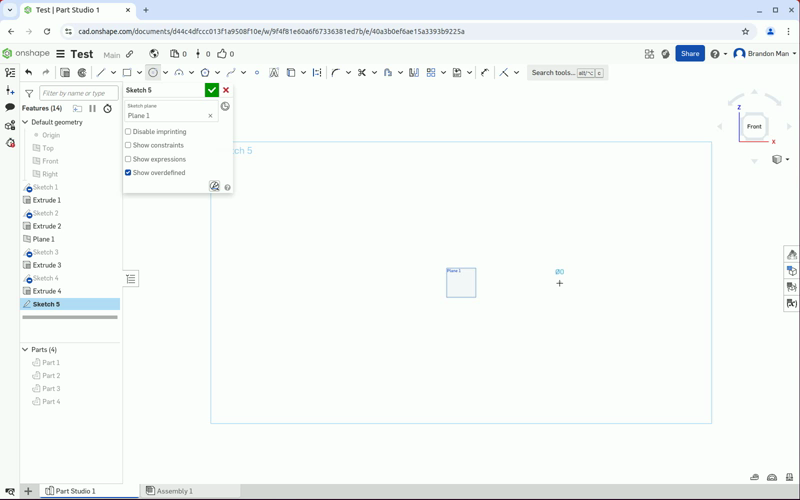
mouse_move(565, 282)
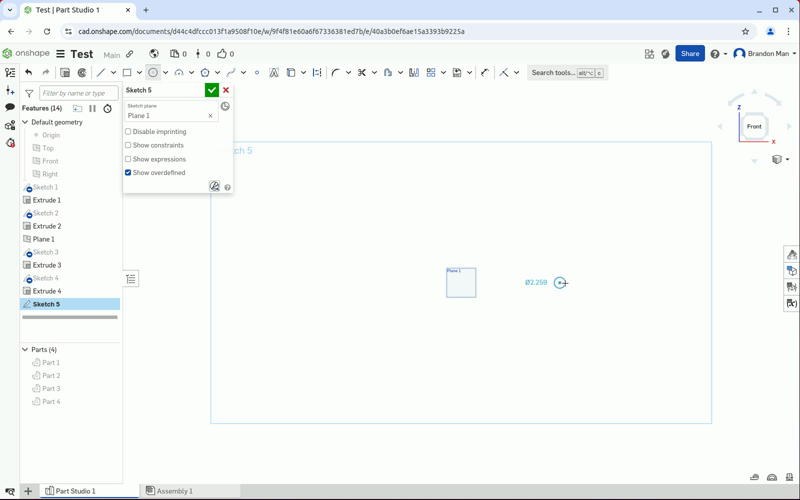
click(565, 282)
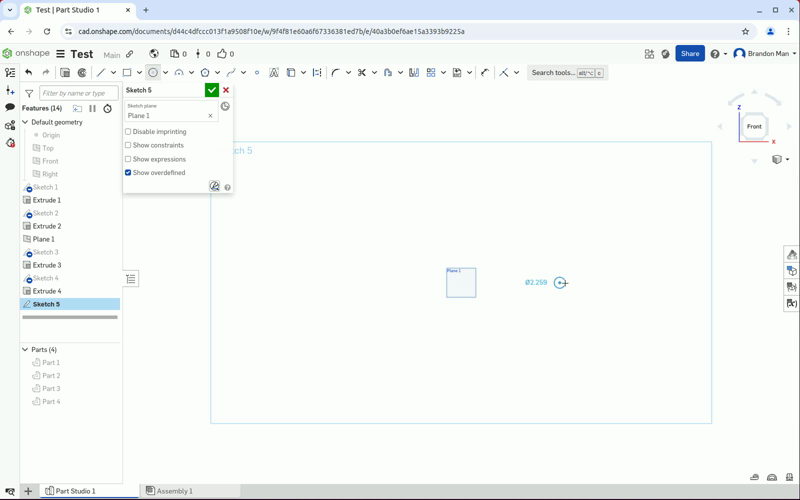
key(esc)
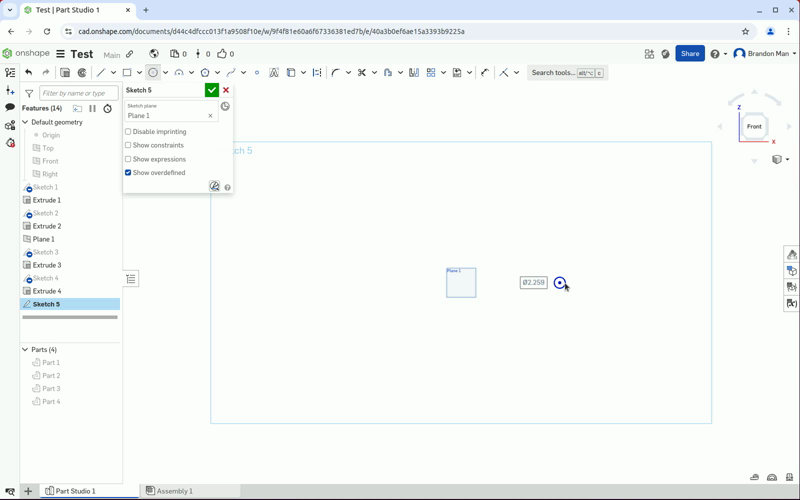
mouse_move(559, 288)
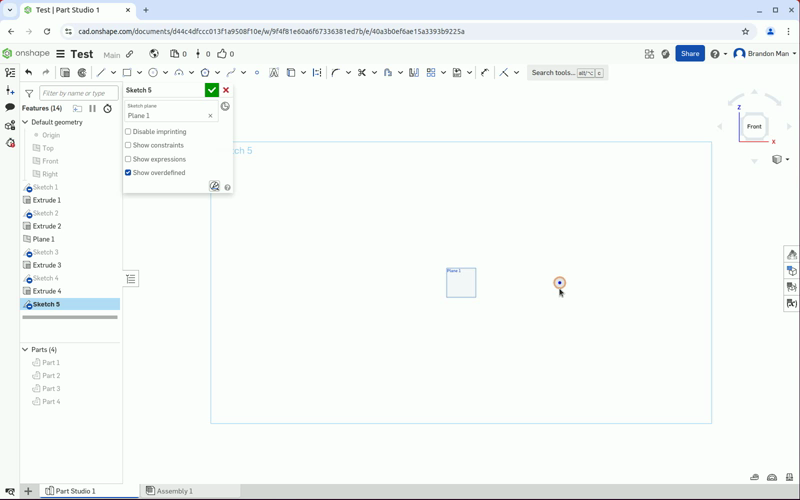
scroll(6)
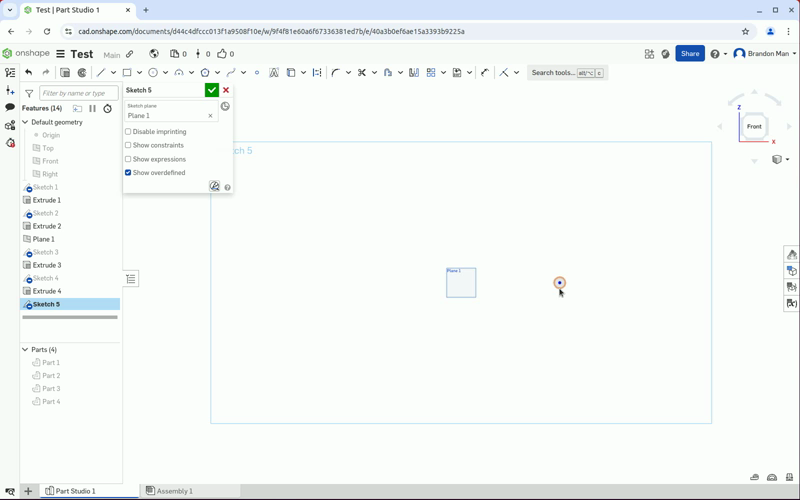
scroll(6)
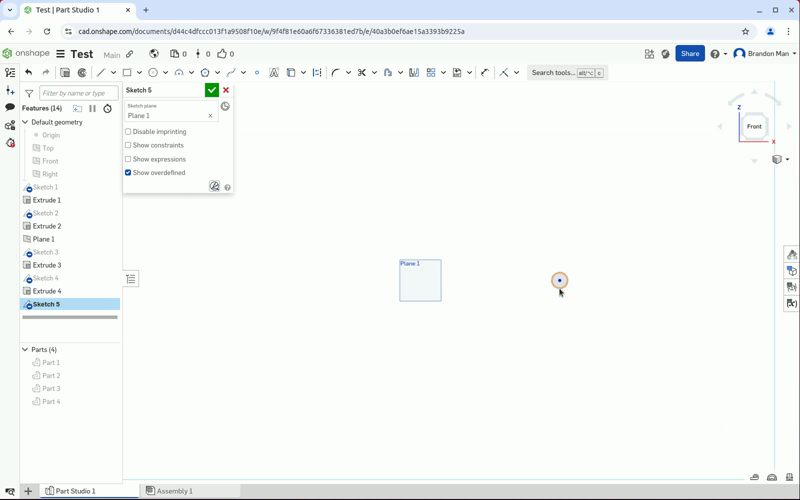
scroll(6)
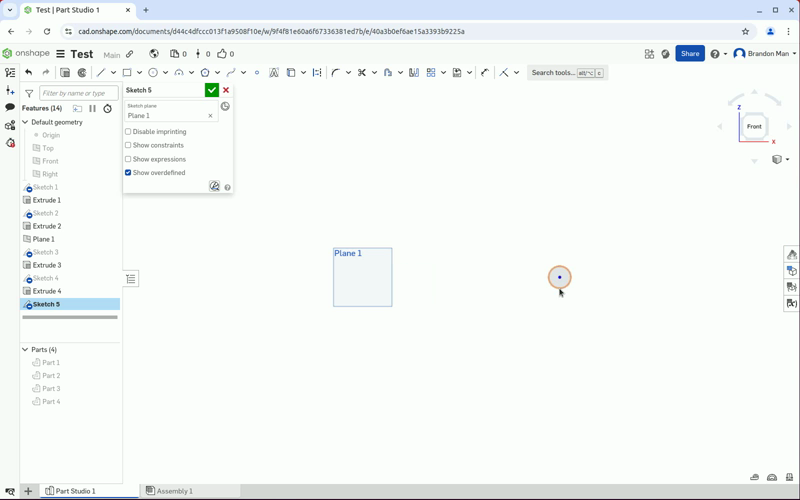
scroll(6)
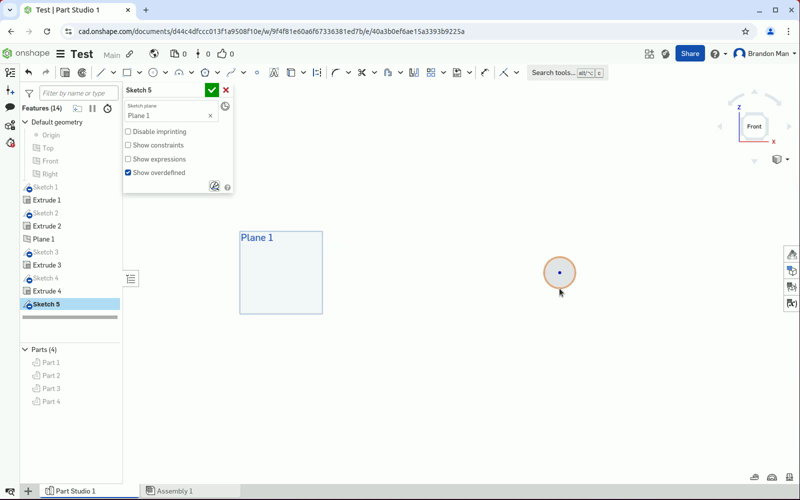
scroll(6)
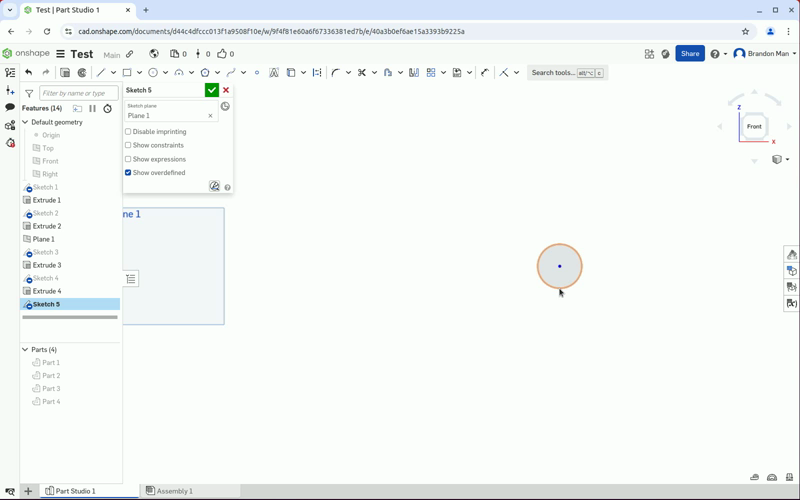
scroll(6)
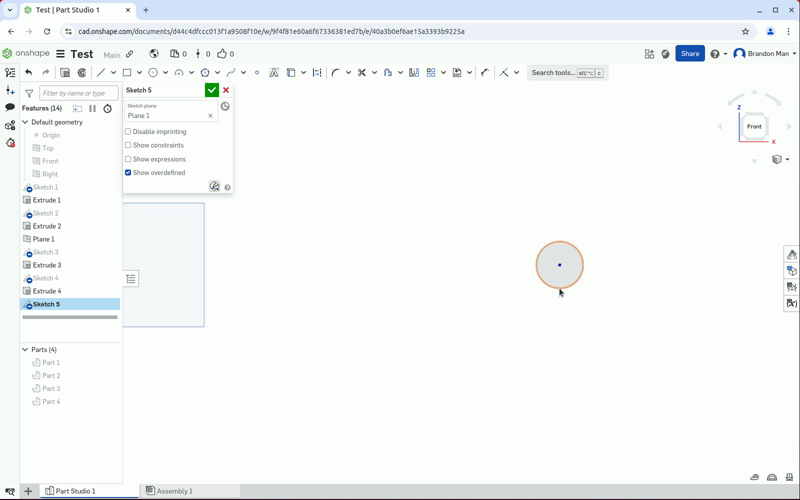
scroll(6)
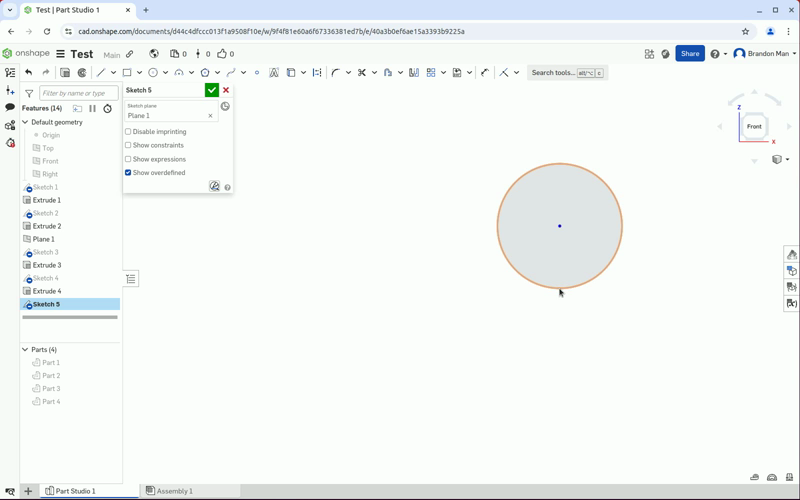
click(559, 288)
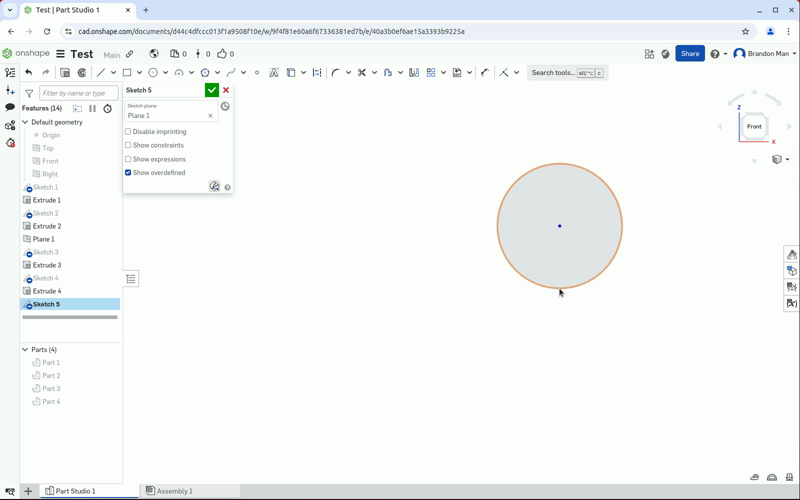
scroll(-6)
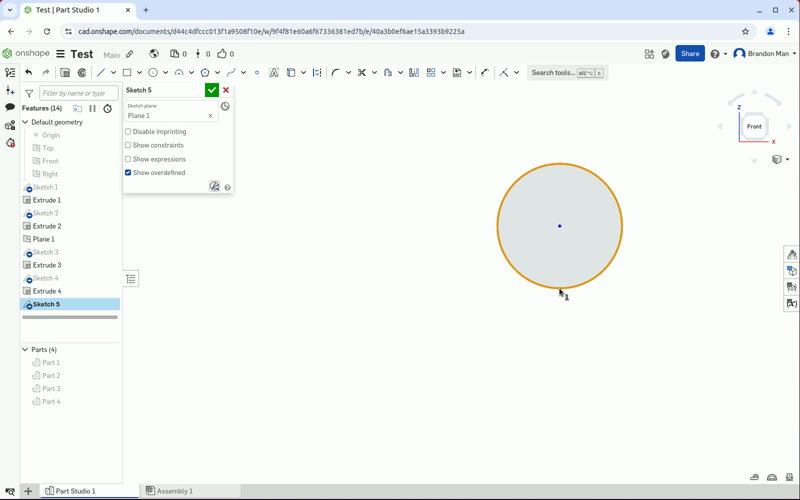
scroll(-6)
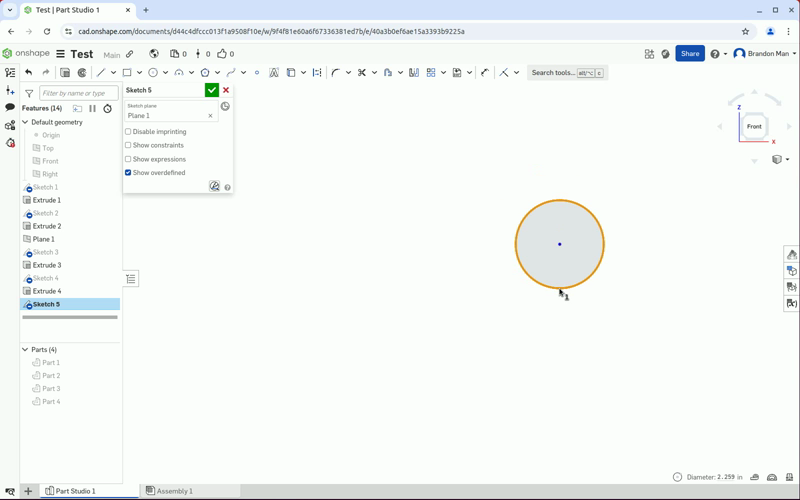
scroll(-6)
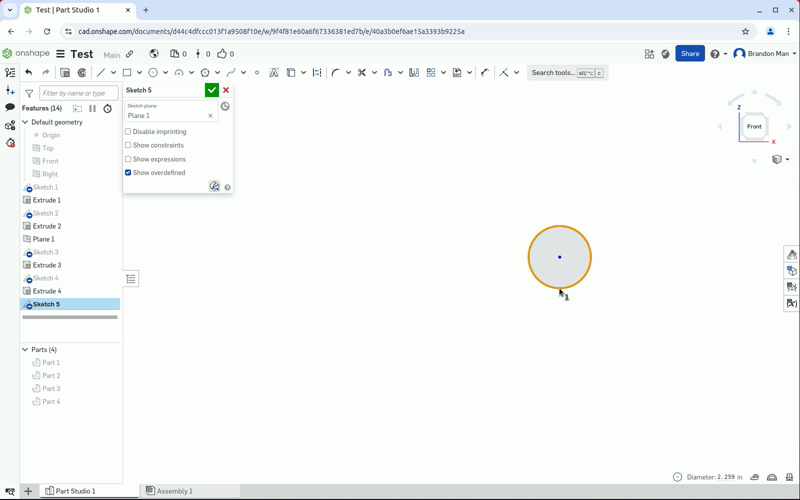
scroll(-6)
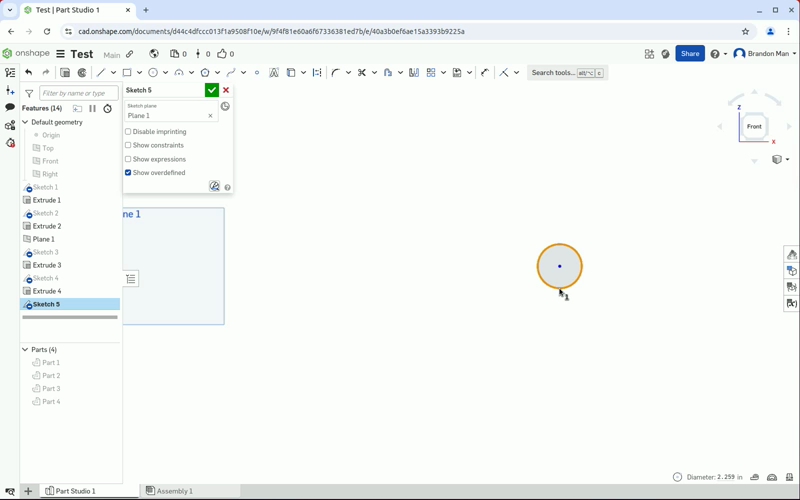
scroll(-6)
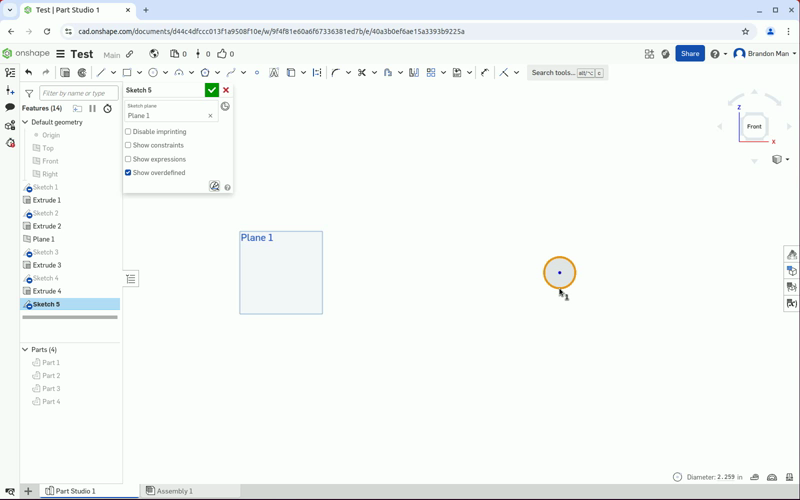
scroll(-6)
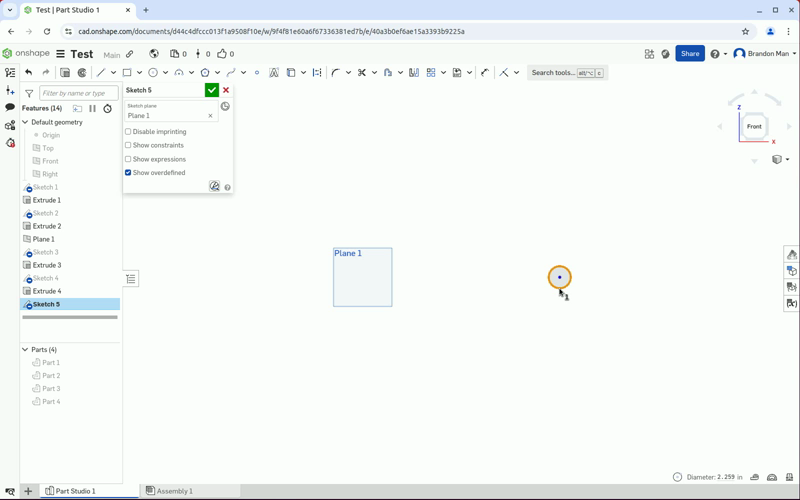
scroll(-6)
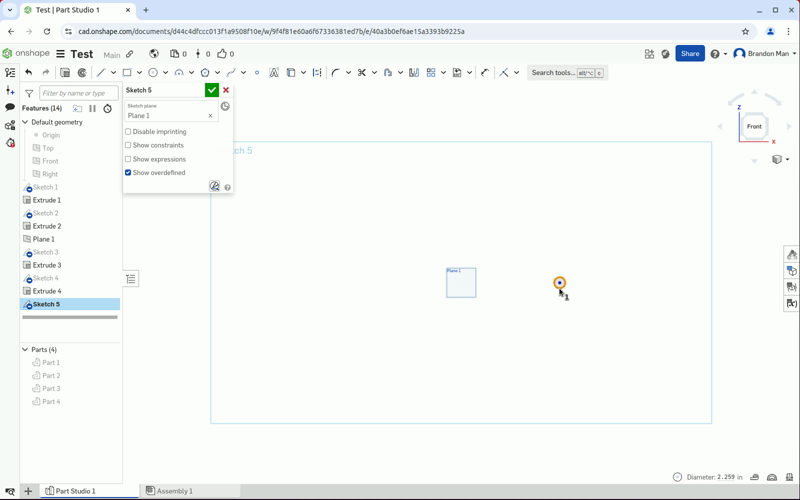
mouse_move(73, 352)
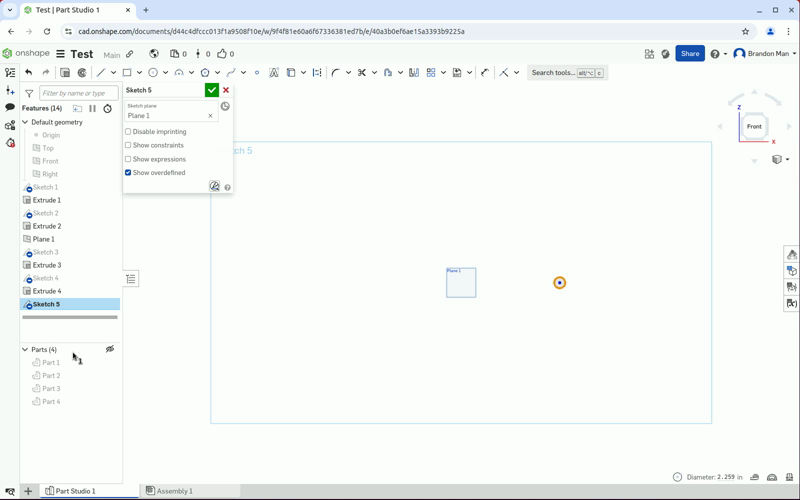
key(shift+y)
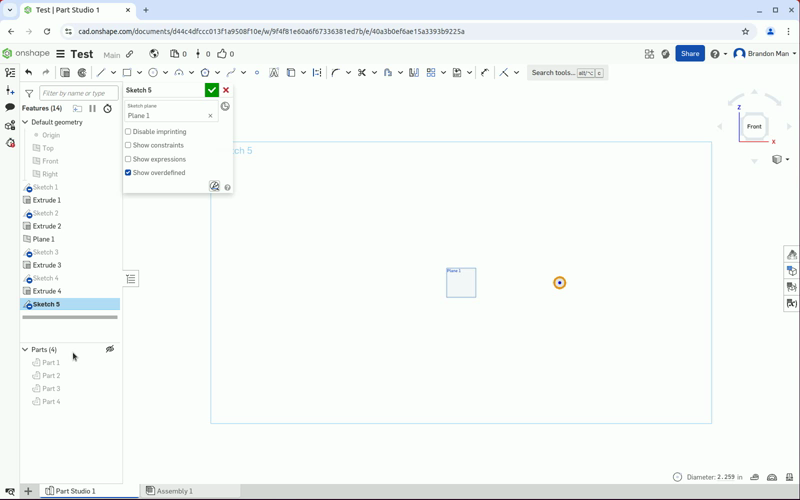
key(shift+e)
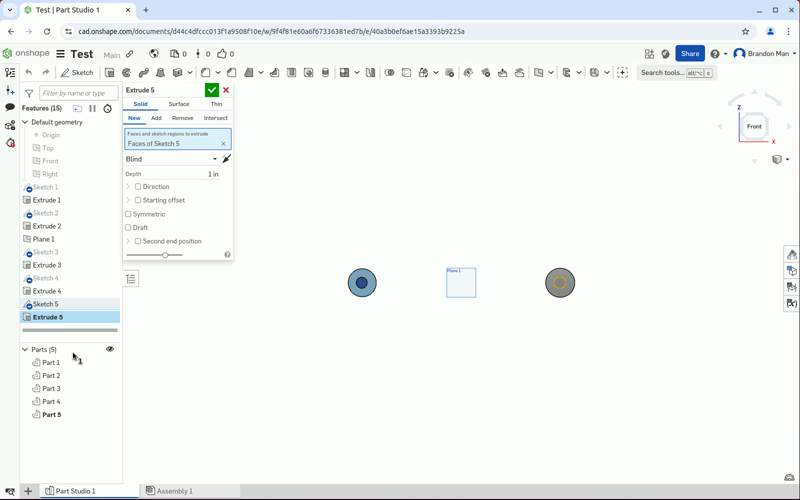
mouse_move(143, 106)
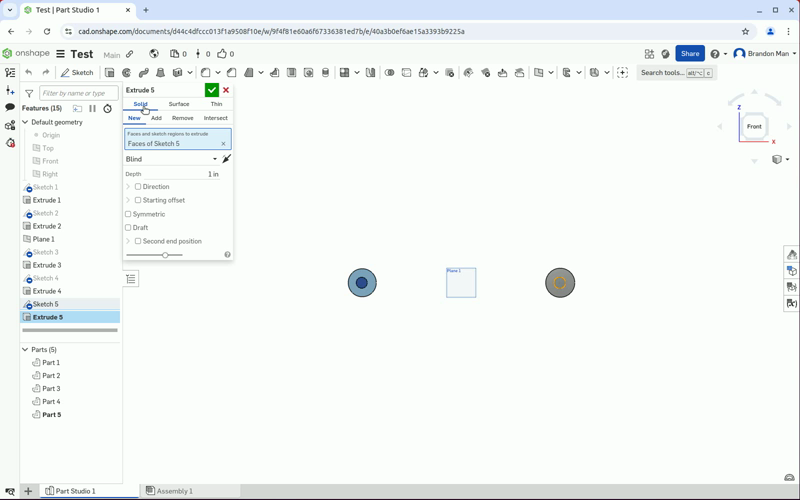
click(143, 106)
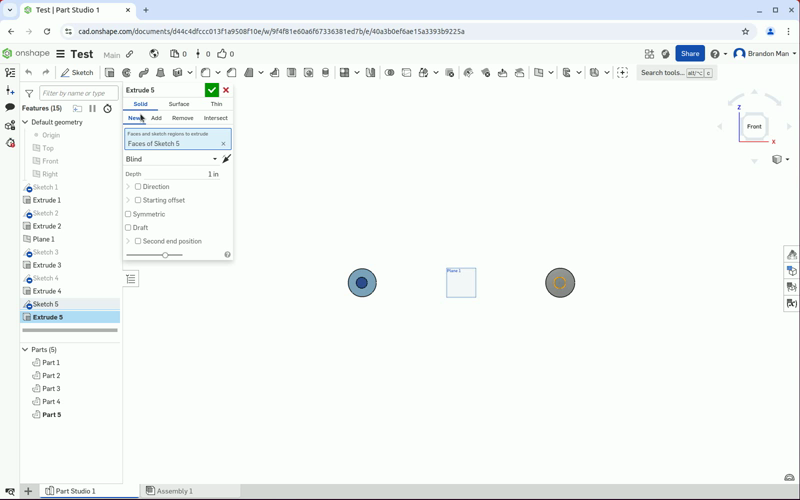
mouse_move(137, 120)
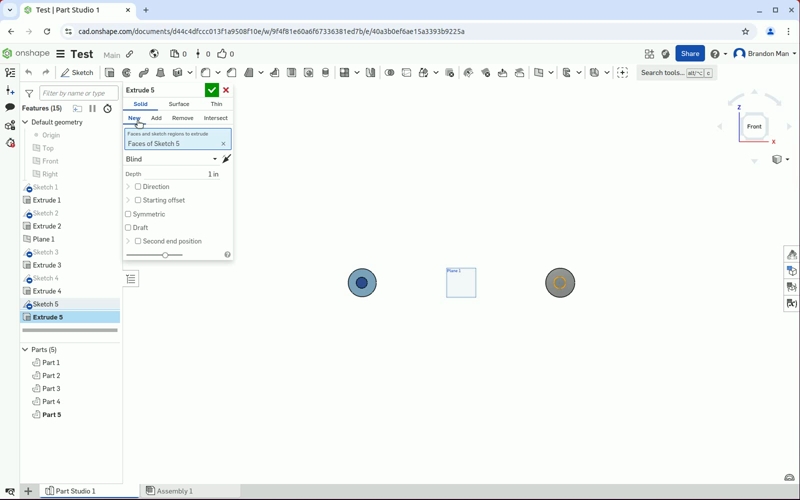
click(137, 120)
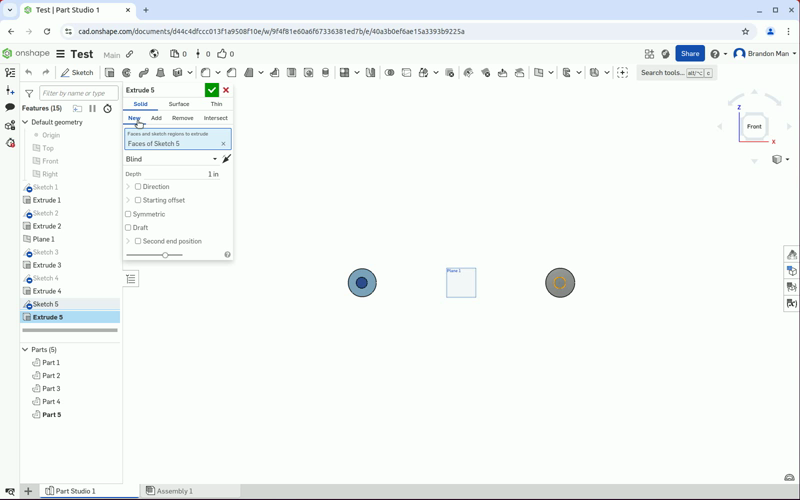
key(tab, 4)
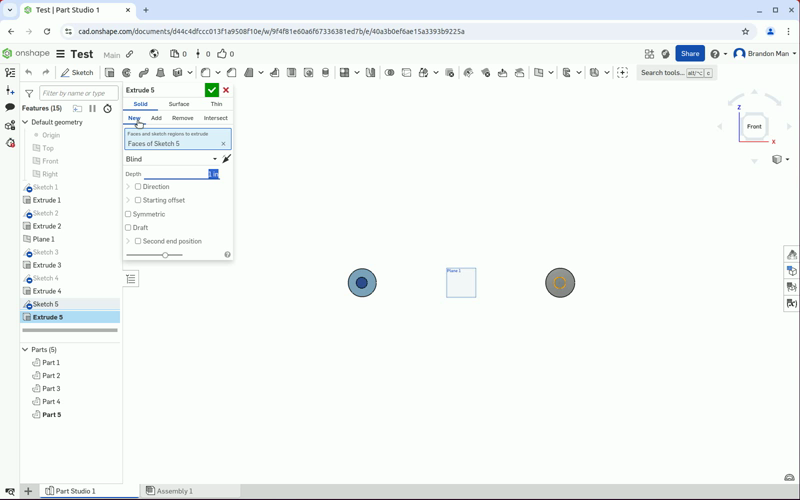
text(2.648)
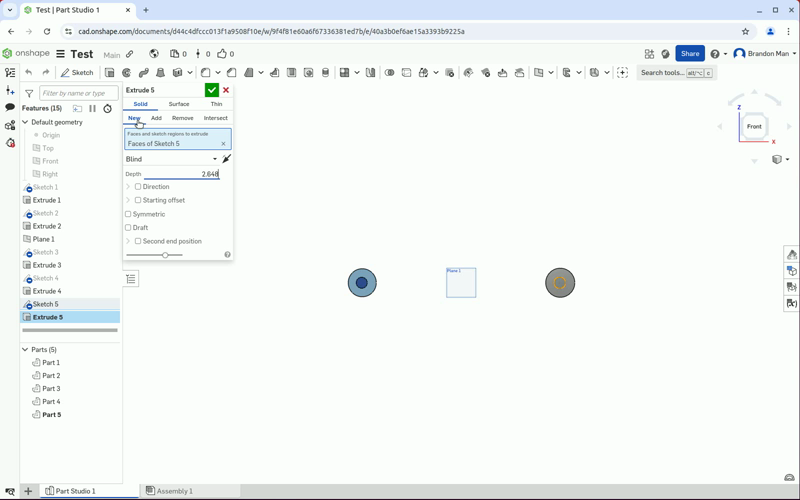
key(enter)
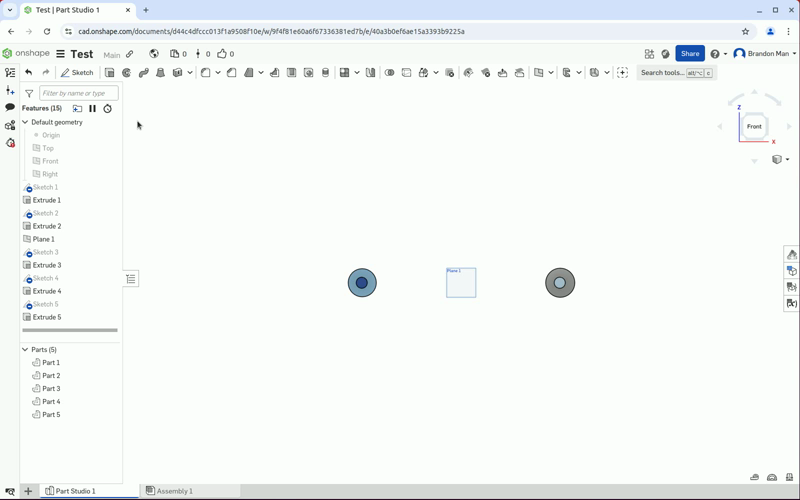
key(shift+h)
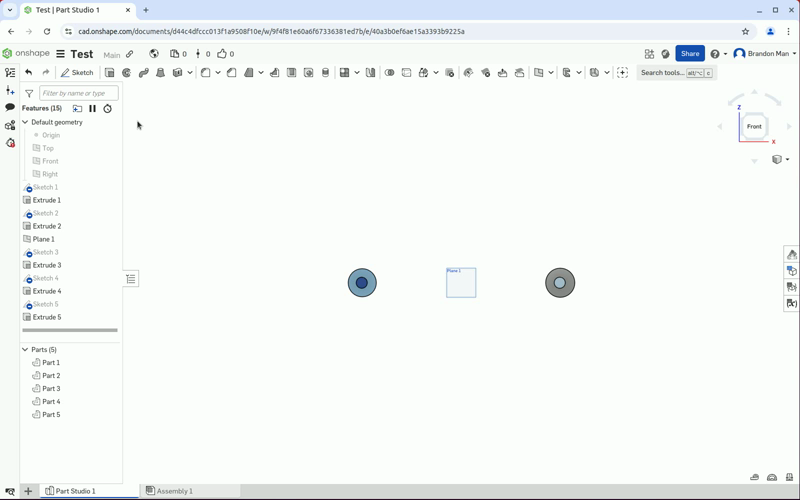
key(shift+h)
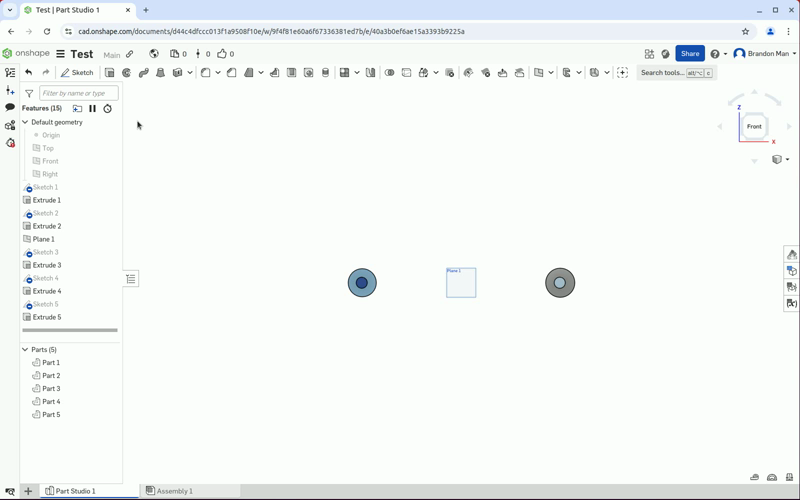
mouse_move(73, 189)
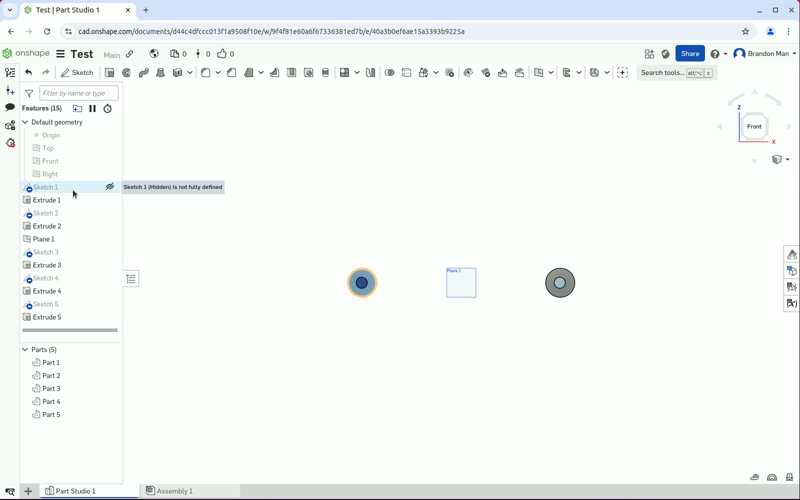
click(73, 189)
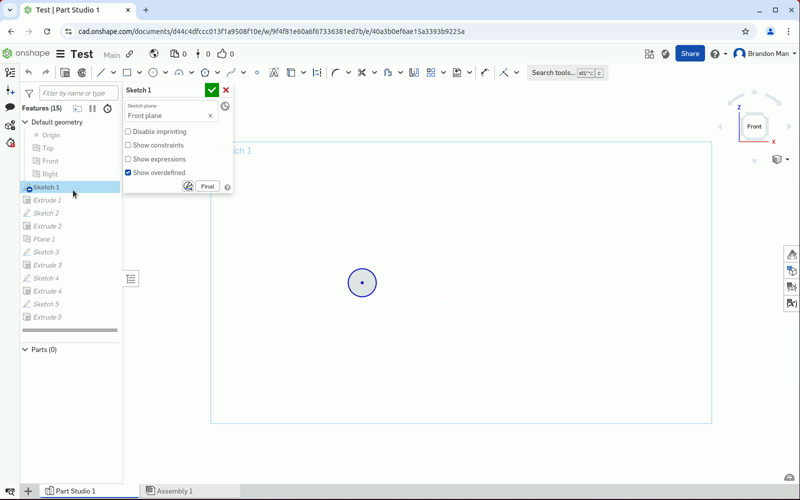
mouse_move(229, 92)
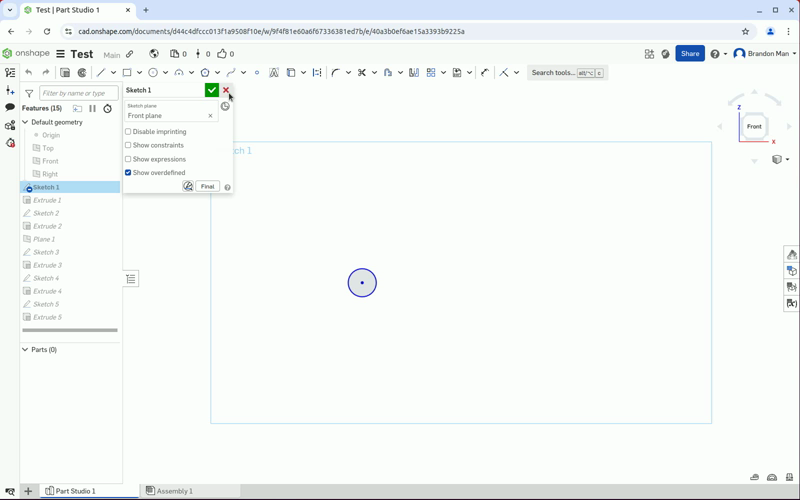
click(229, 92)
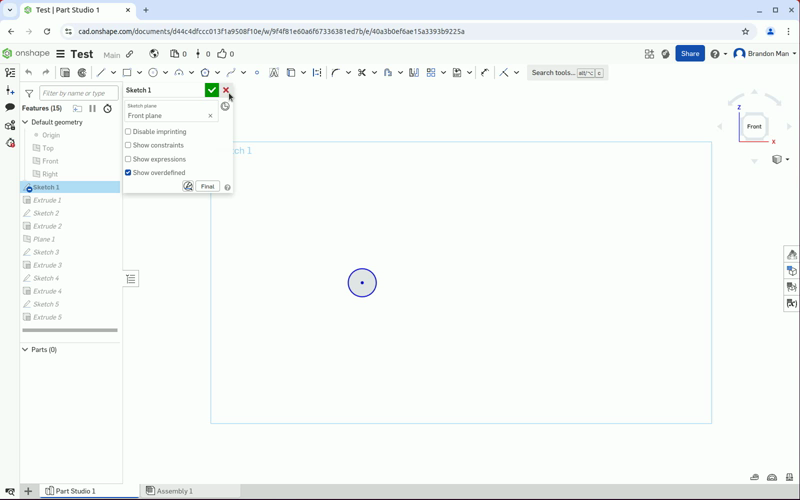
key(shift+s)
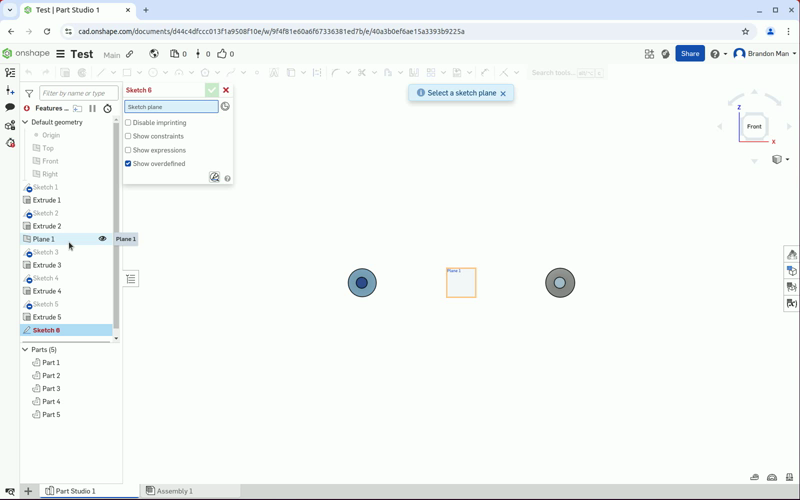
scroll(3)
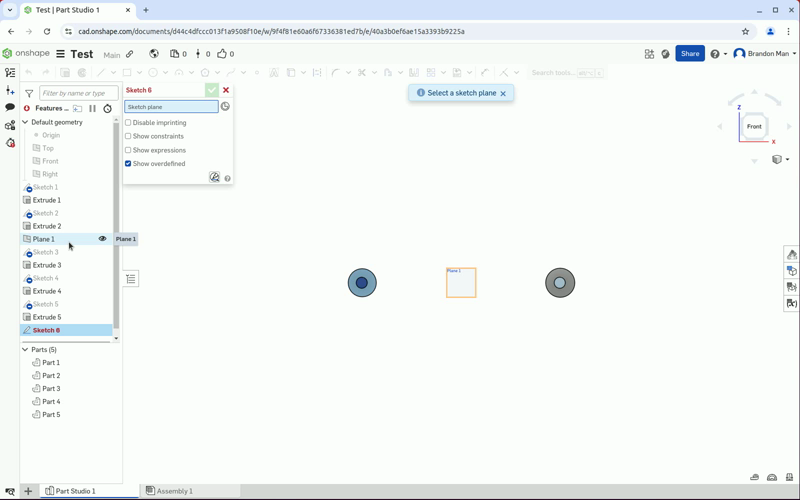
mouse_move(69, 163)
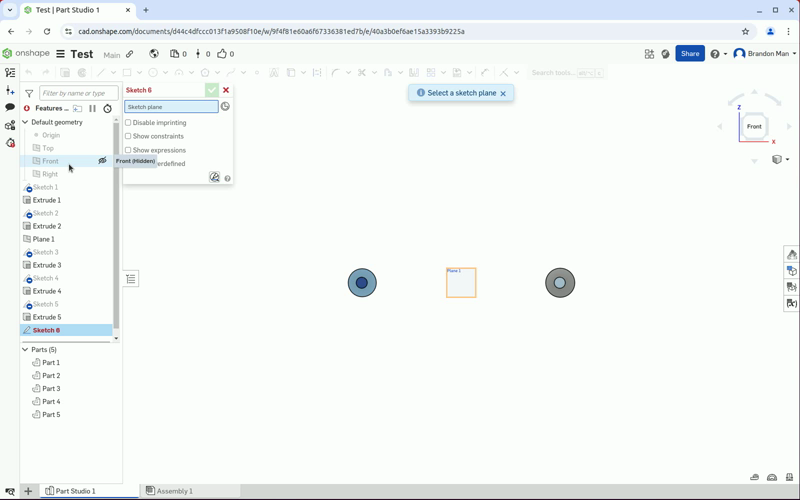
click(69, 163)
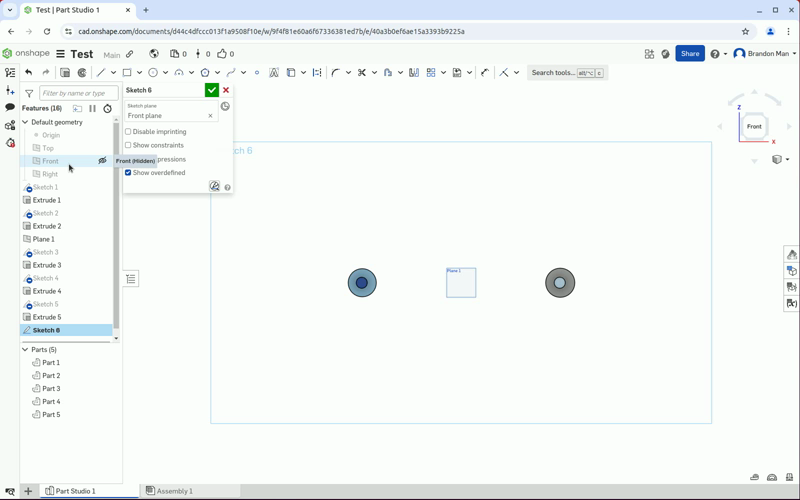
mouse_move(73, 352)
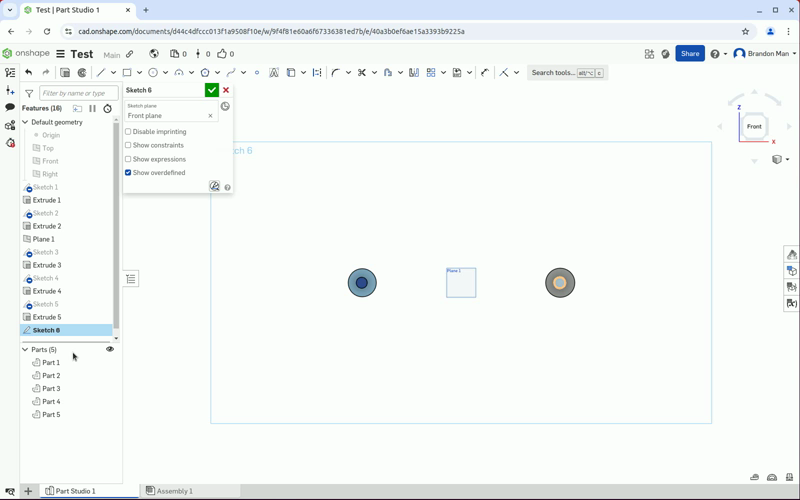
key(y)
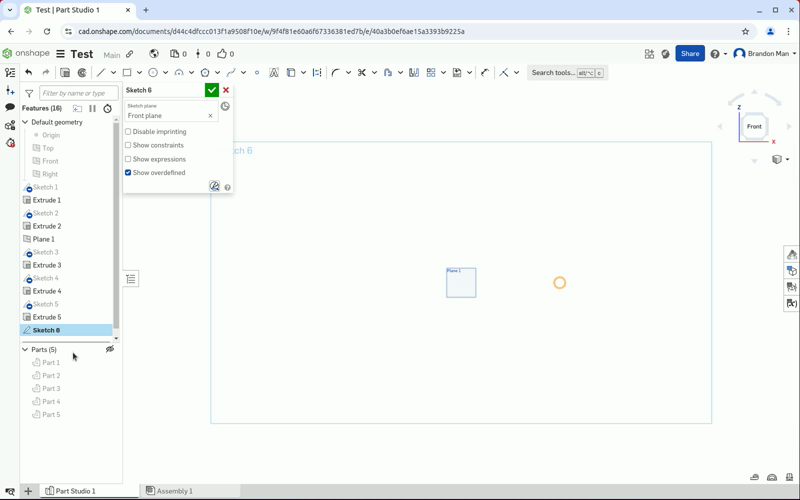
key(c)
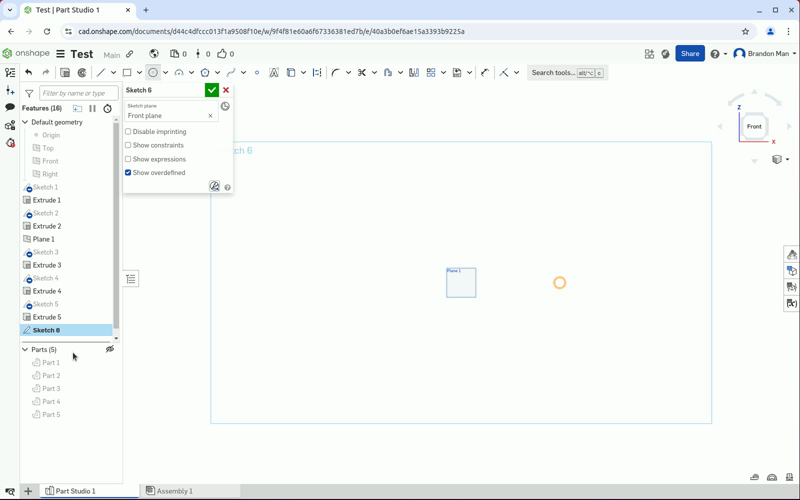
key_down(shift)
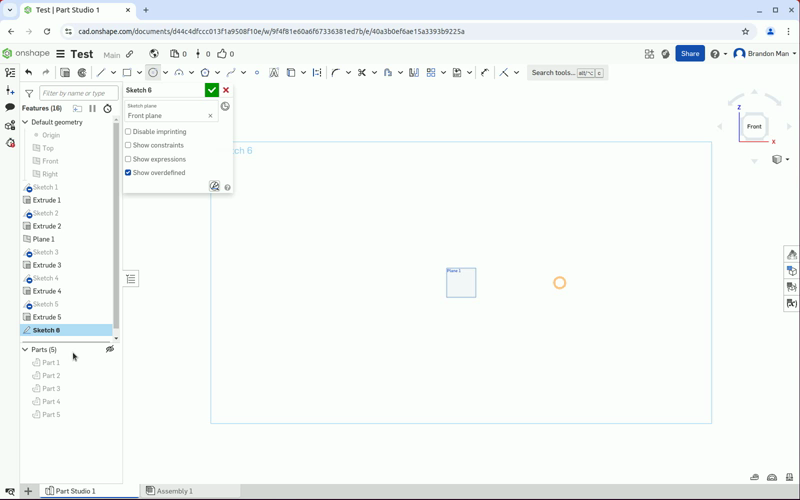
mouse_move(559, 282)
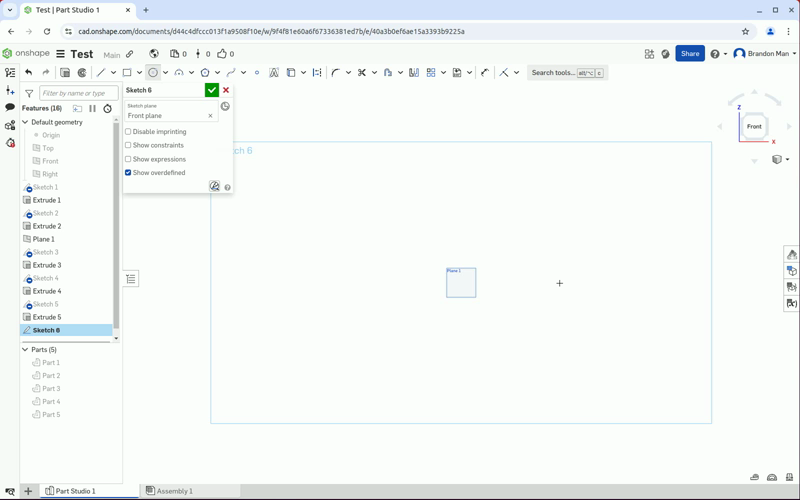
click(559, 282)
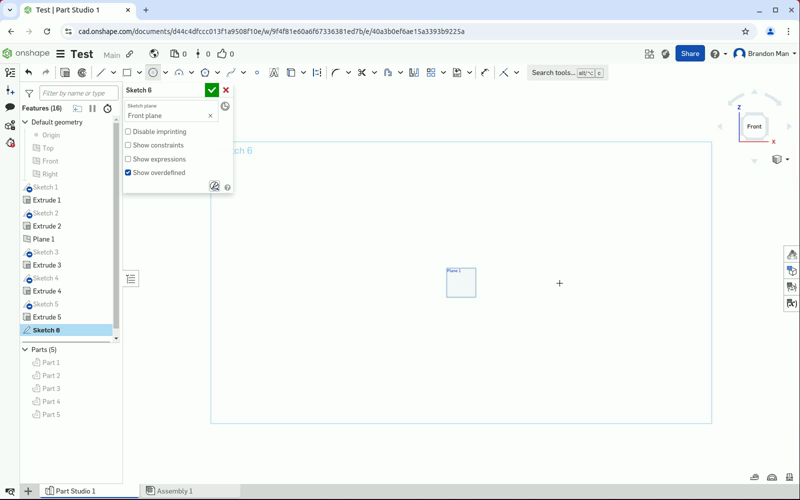
key_up(shift)
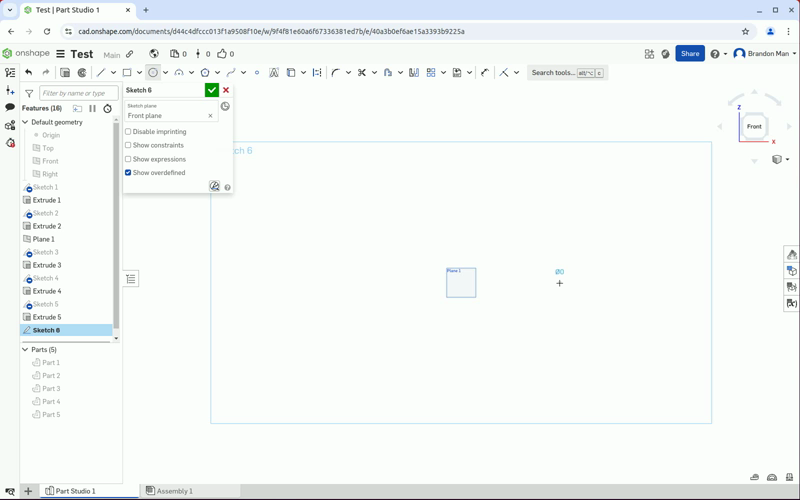
mouse_move(565, 282)
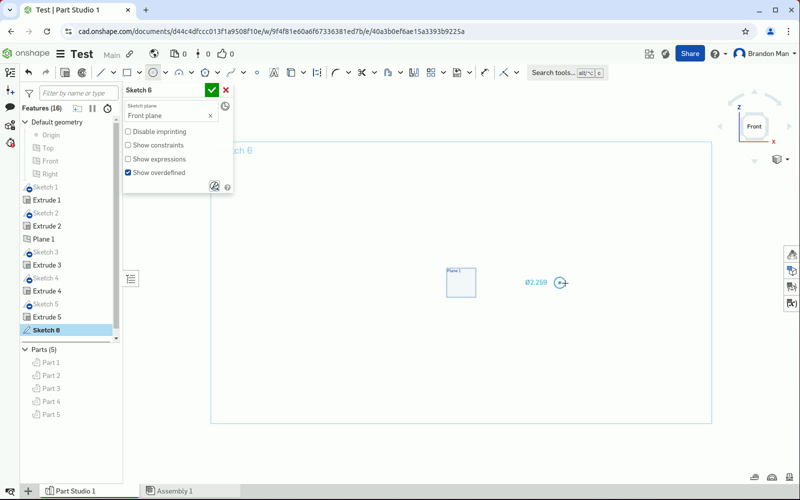
click(565, 282)
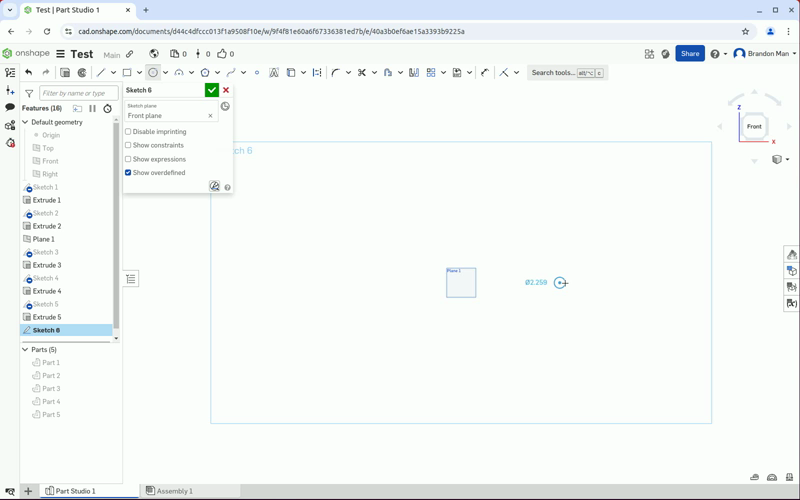
key(esc)
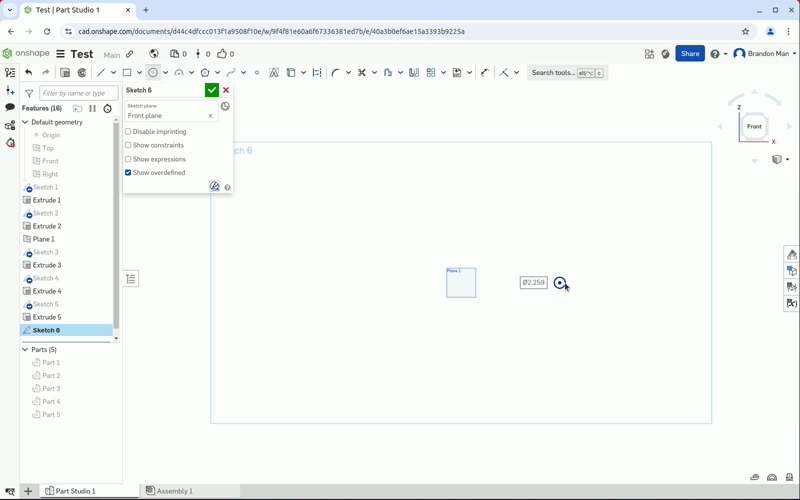
mouse_move(555, 281)
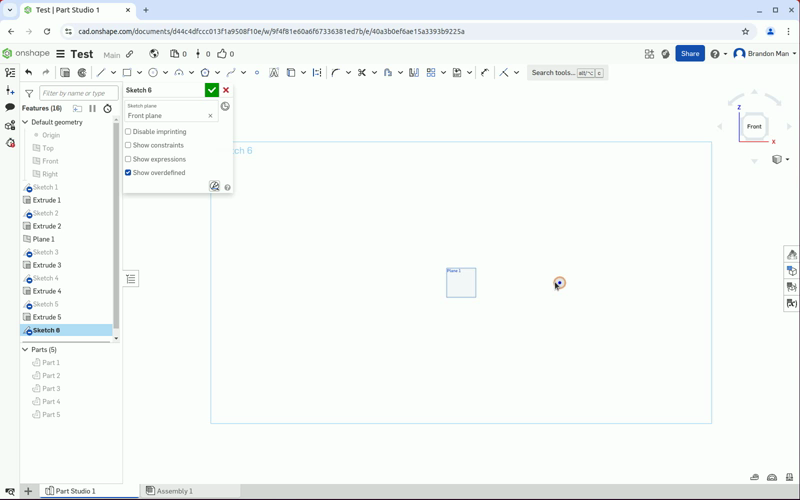
scroll(6)
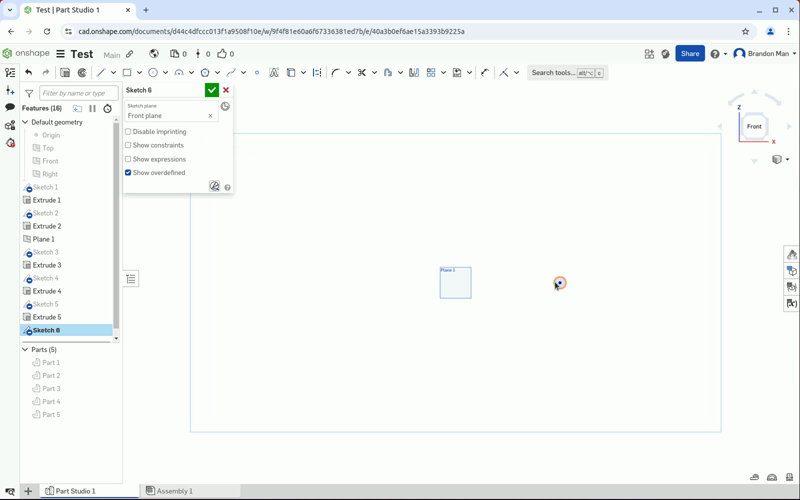
scroll(6)
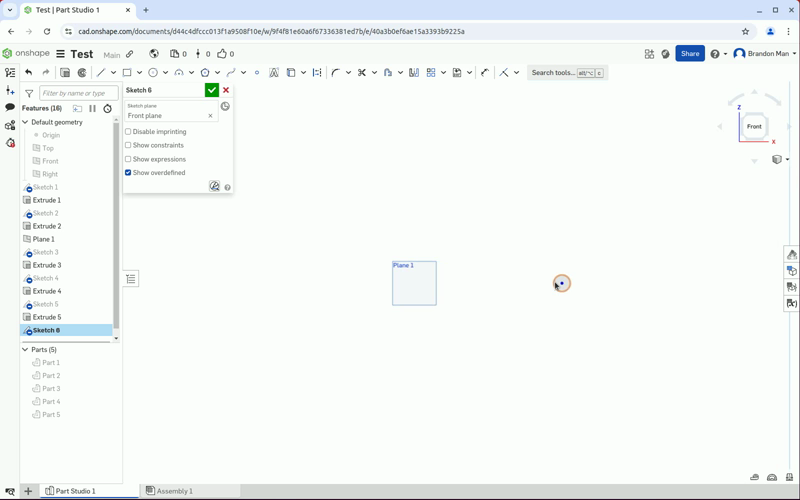
scroll(6)
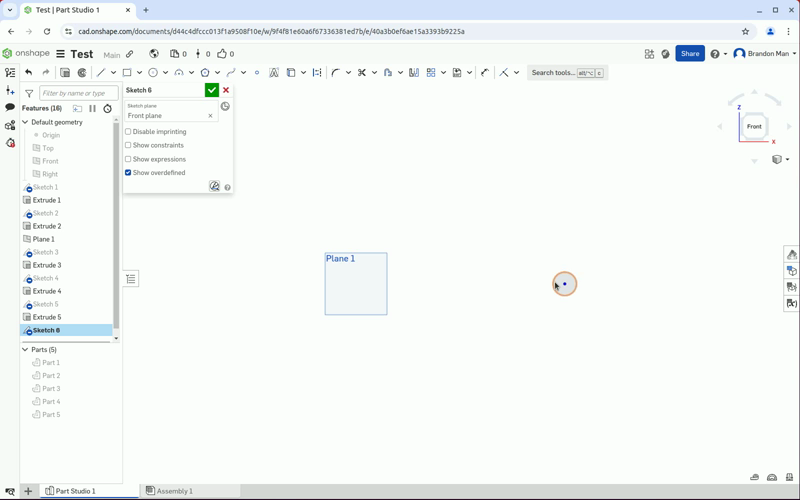
scroll(6)
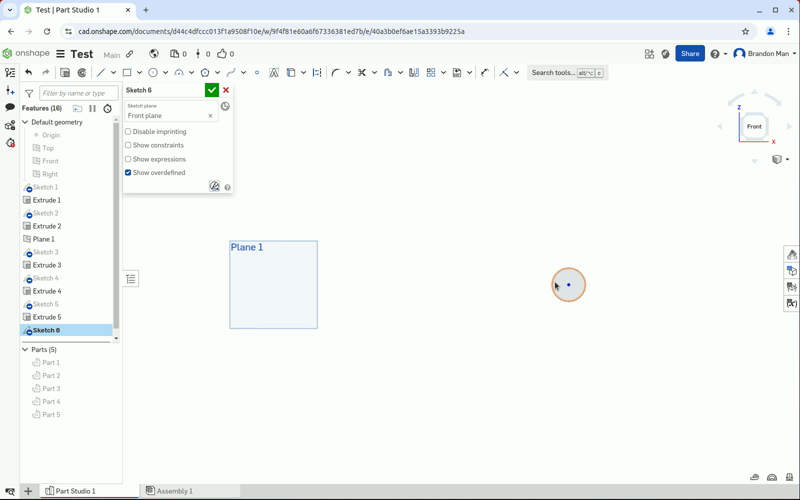
scroll(6)
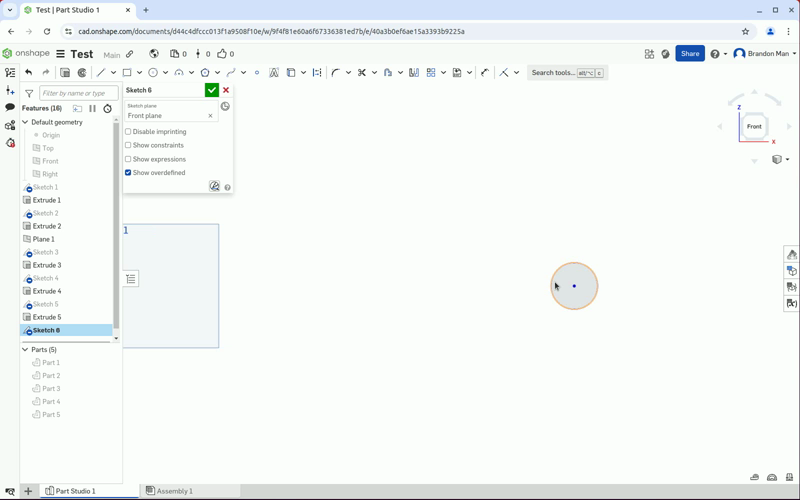
scroll(6)
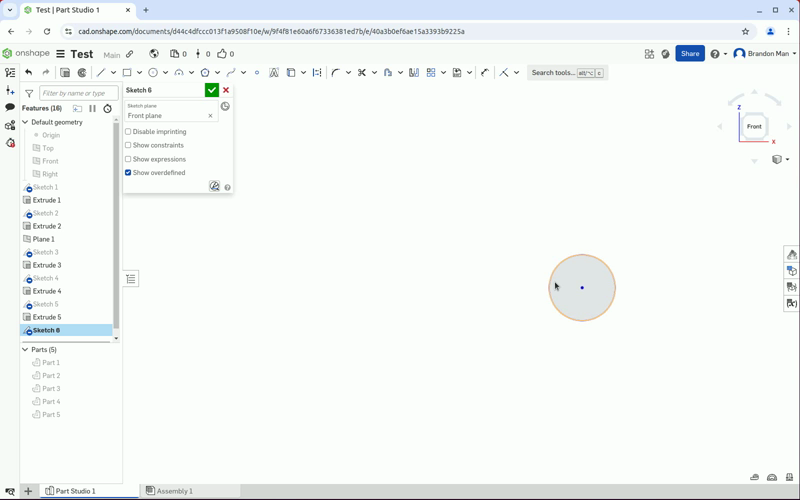
scroll(6)
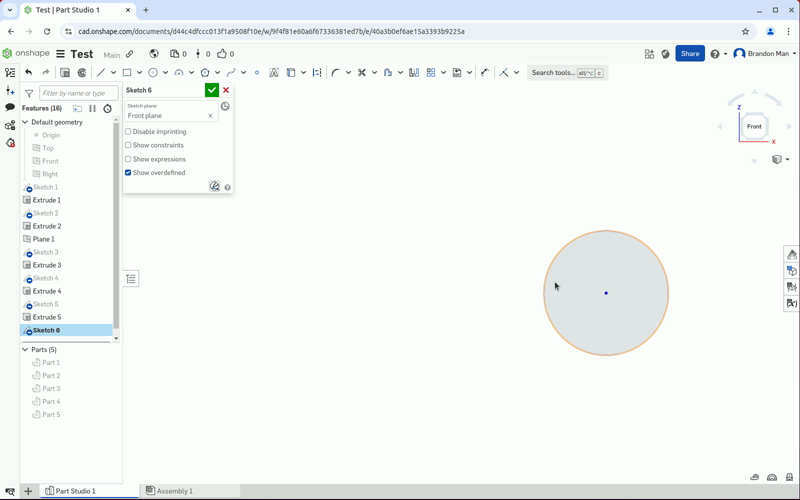
click(555, 281)
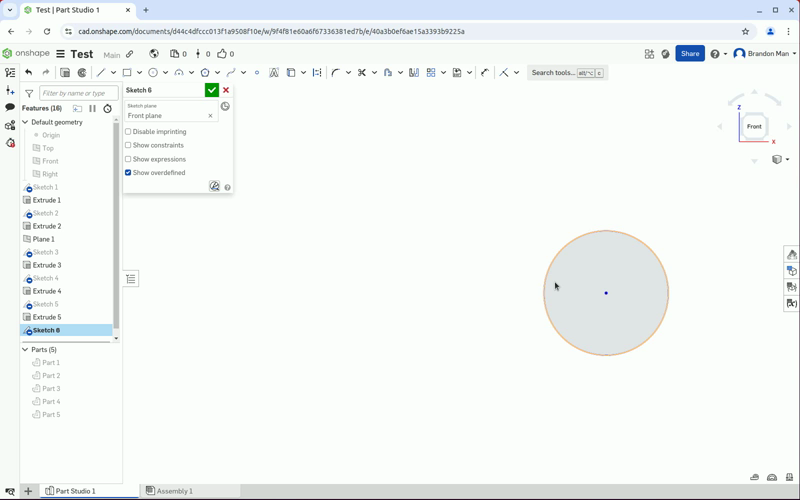
scroll(-6)
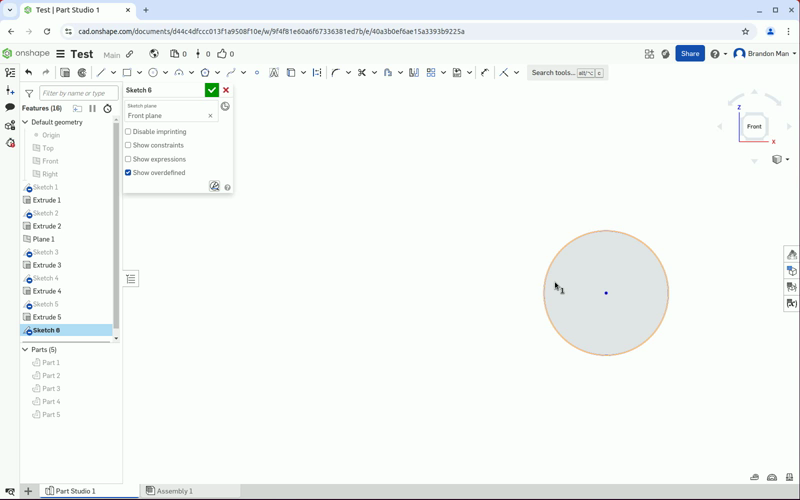
scroll(-6)
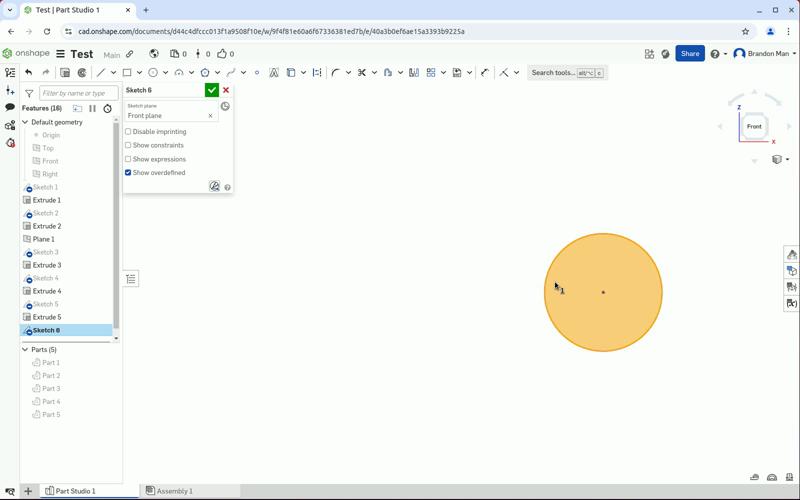
scroll(-6)
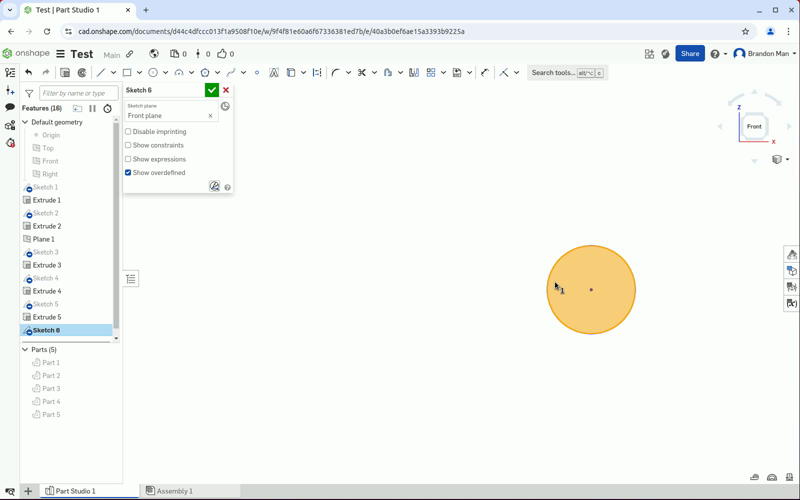
scroll(-6)
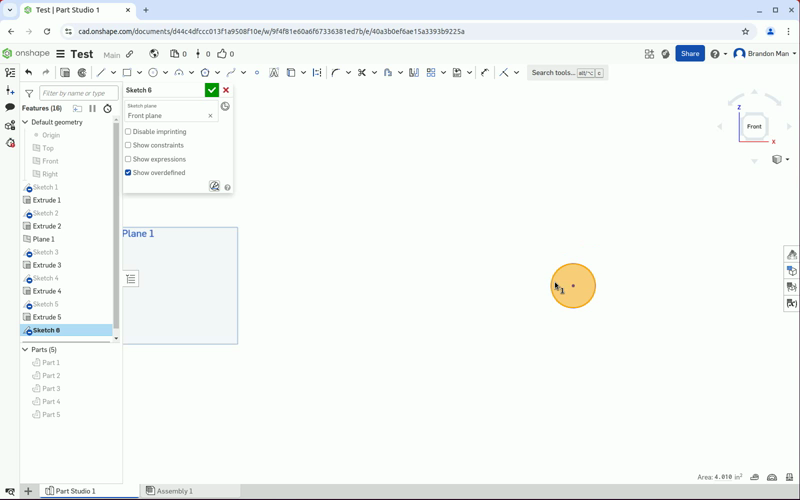
scroll(-6)
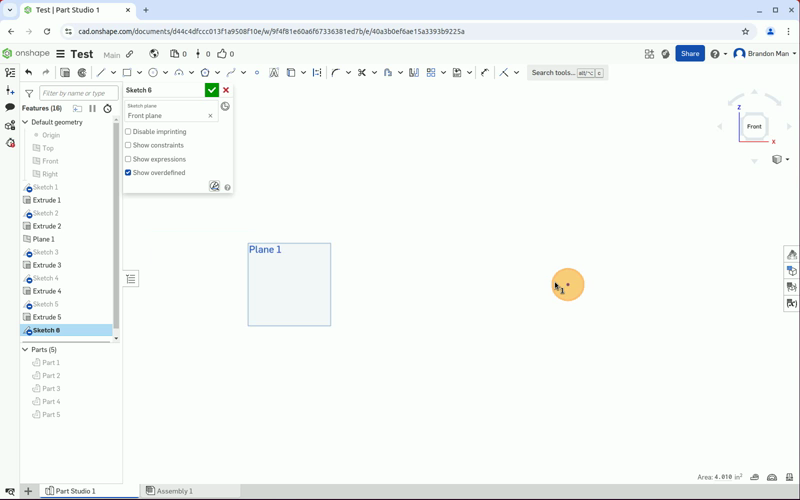
scroll(-6)
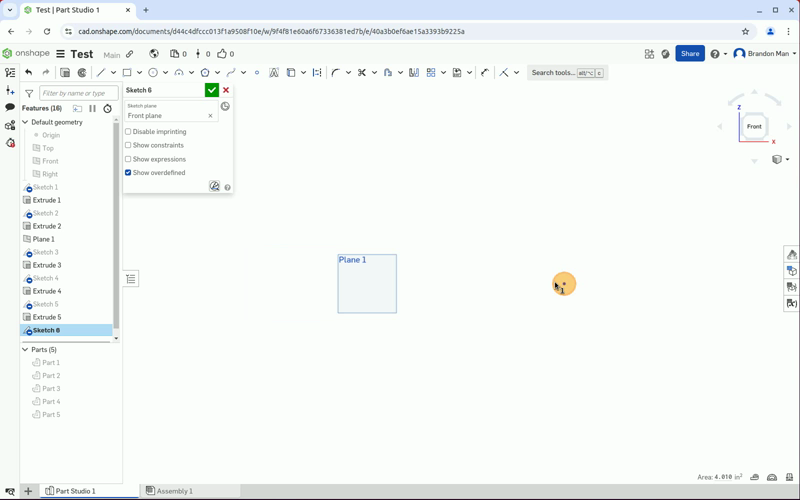
scroll(-6)
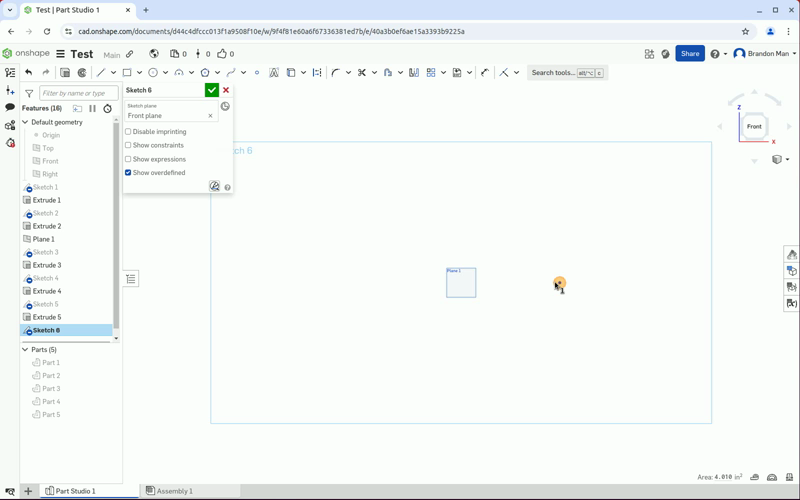
mouse_move(73, 352)
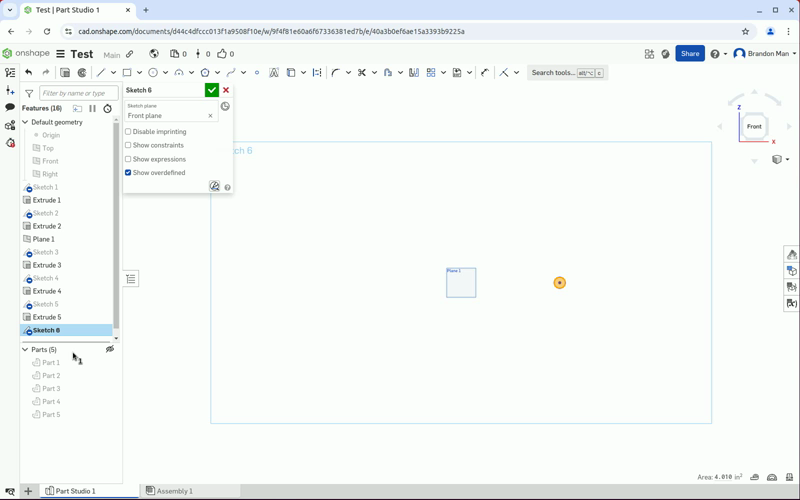
key(shift+y)
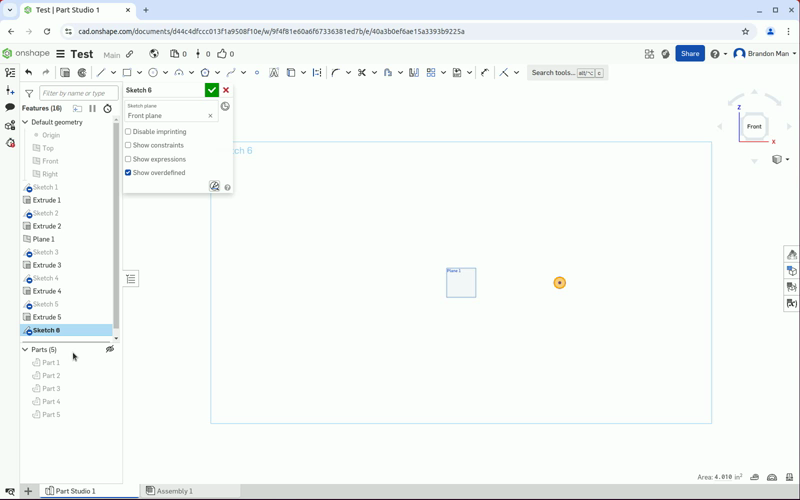
key(shift+e)
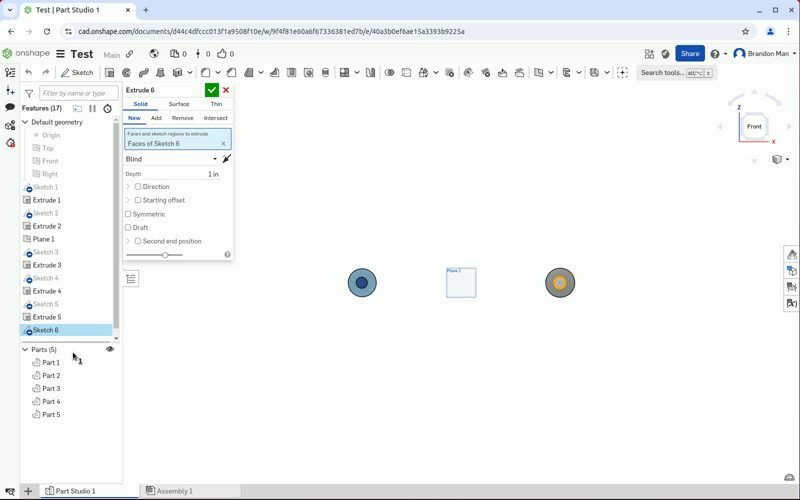
mouse_move(143, 106)
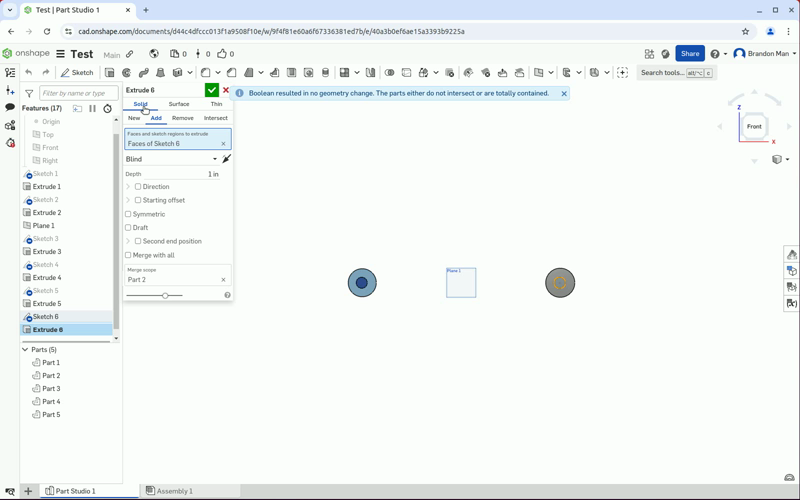
click(143, 106)
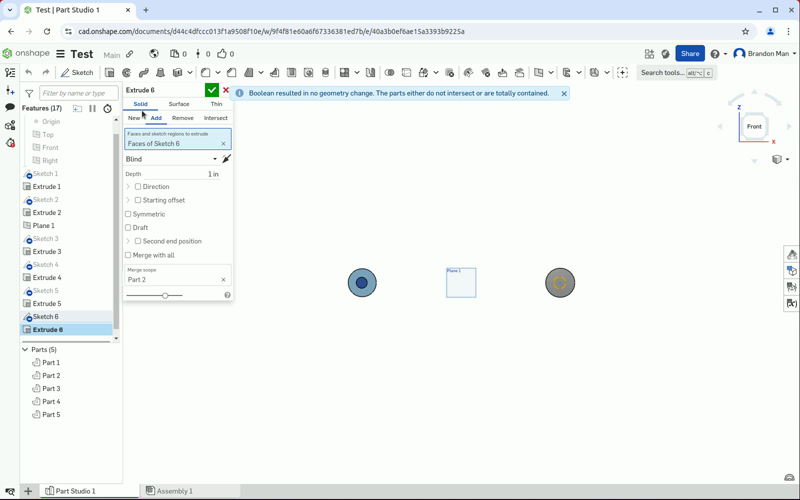
mouse_move(137, 120)
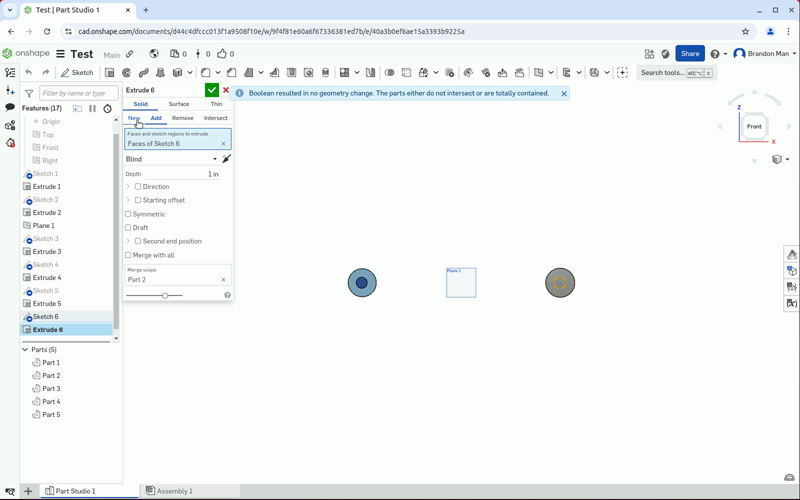
click(137, 120)
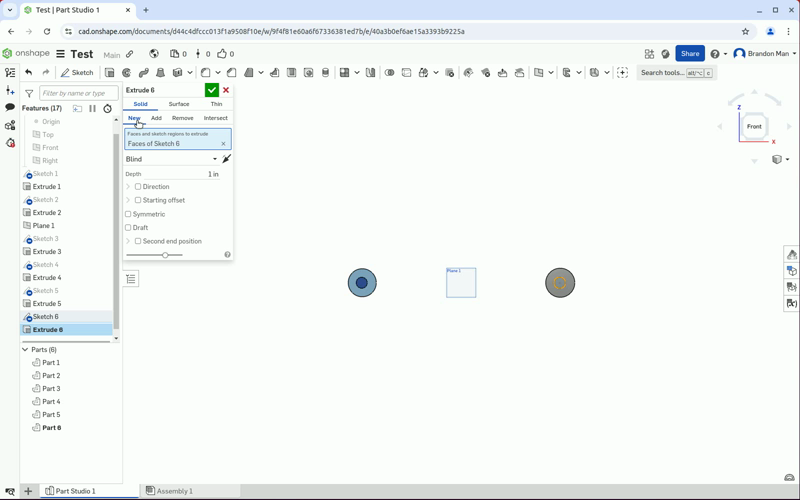
key(tab, 4)
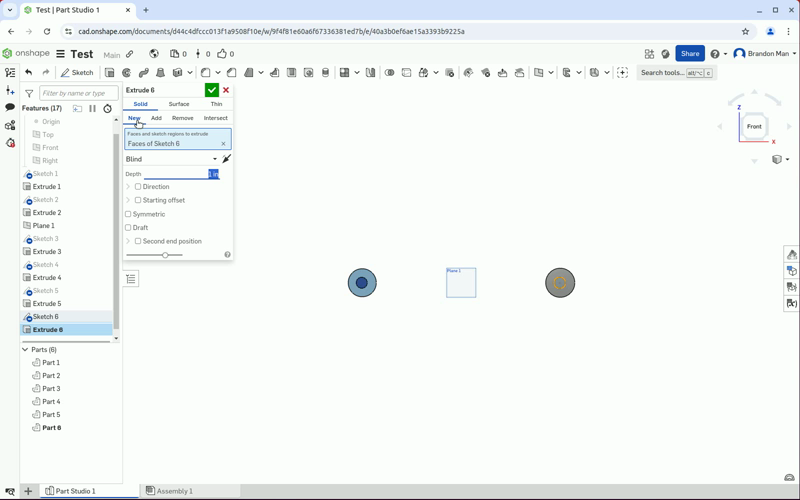
text(-2.648)
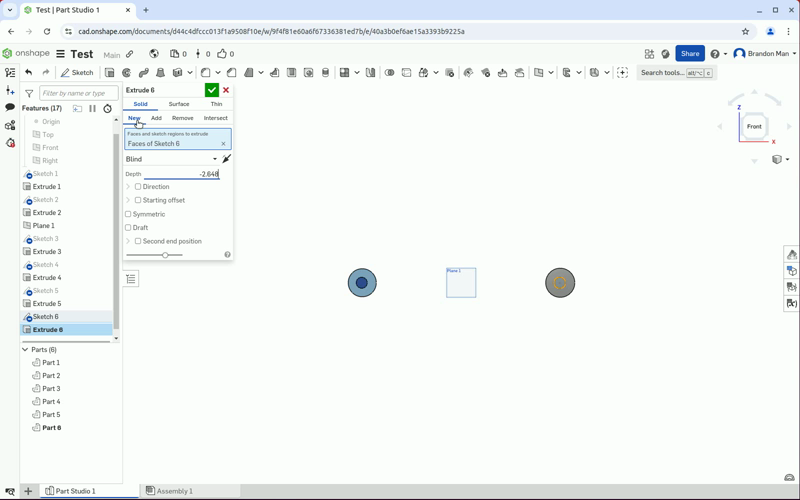
key(enter)
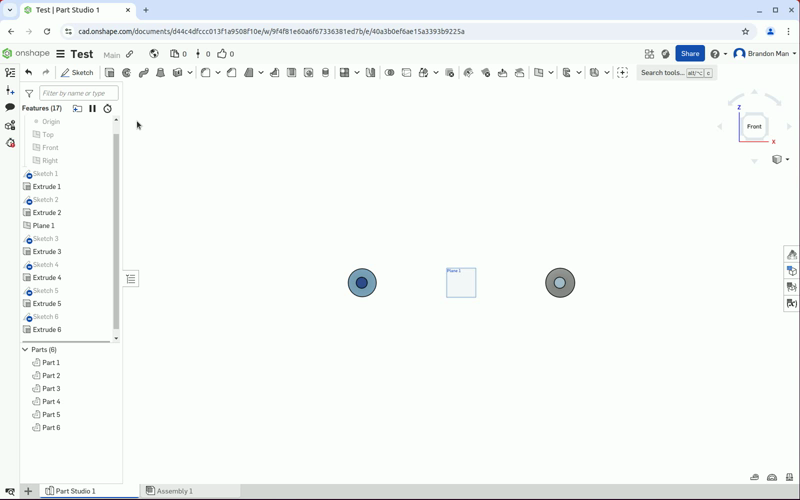
key(shift+h)
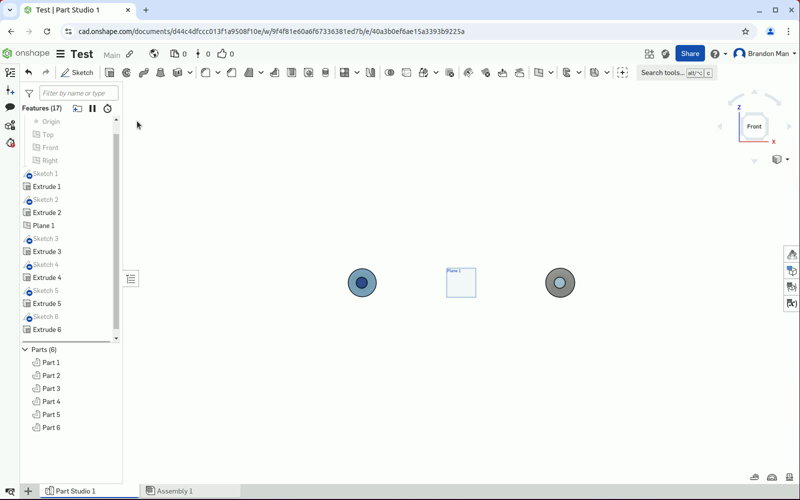
key(shift+h)
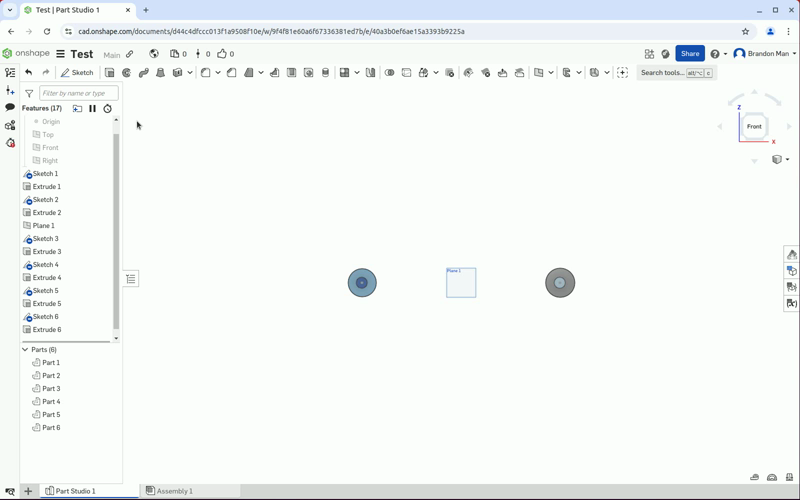
key(shift+7)
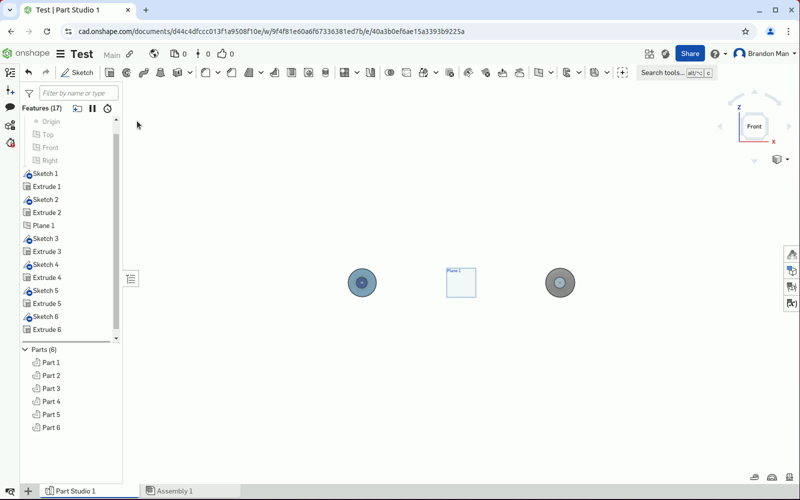
key(left, 2)
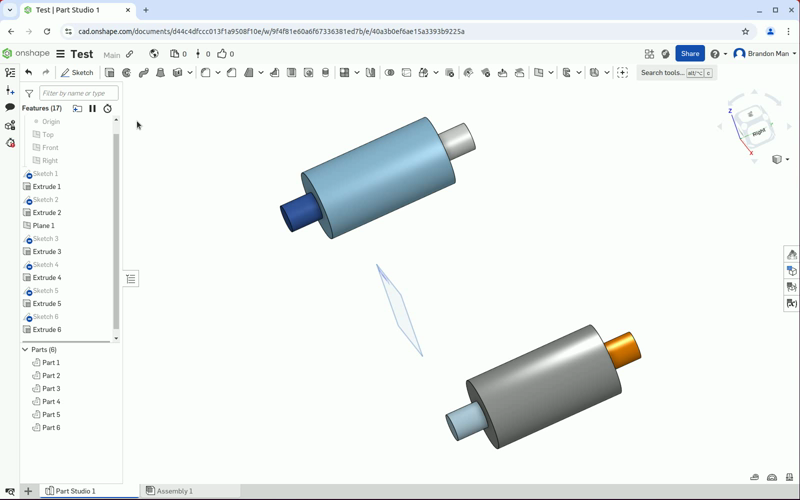
key(down, 2)
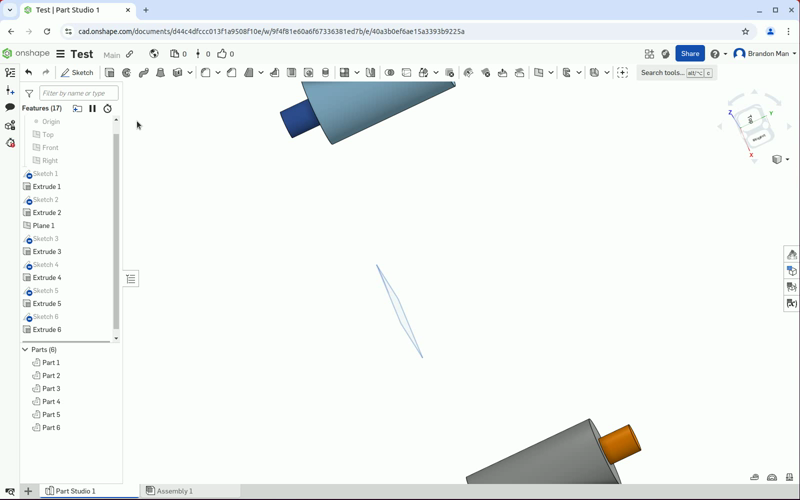
key(up, 2)
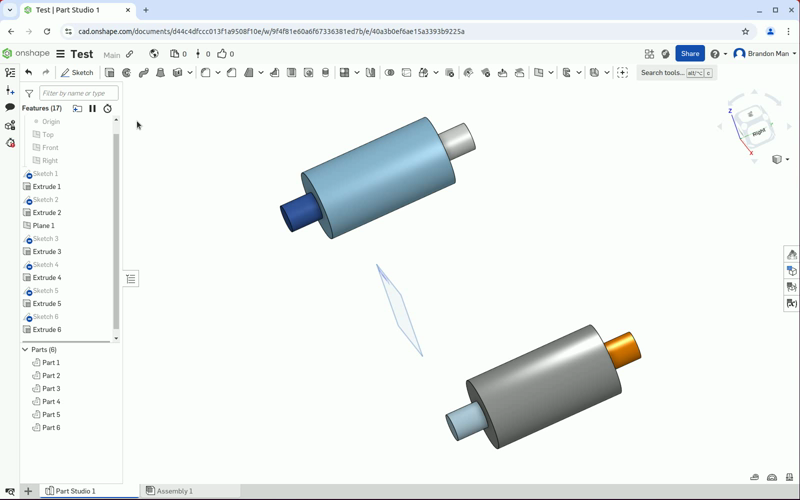
key(right, 2)
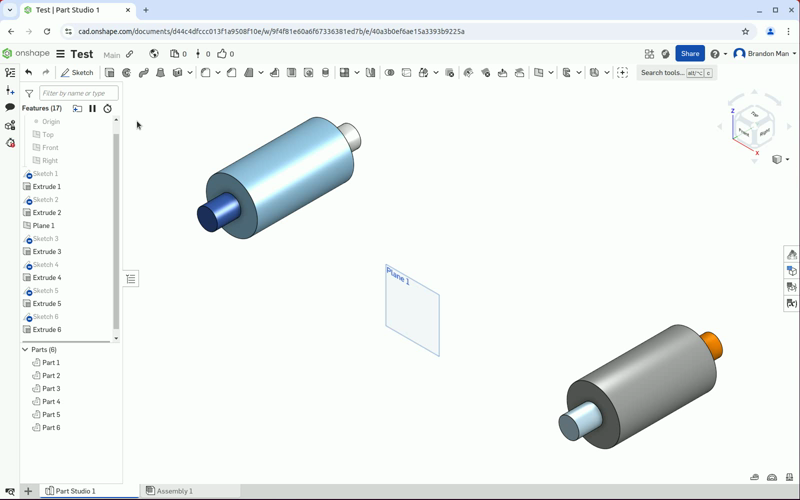
mouse_move(69, 176)
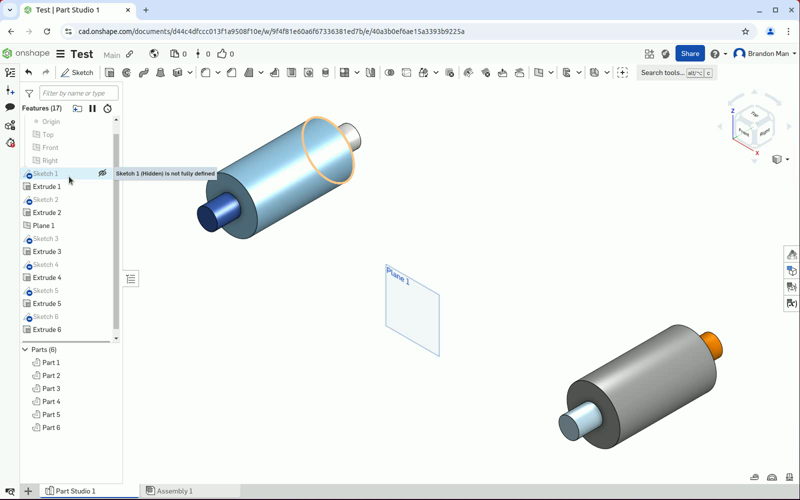
click(69, 176)